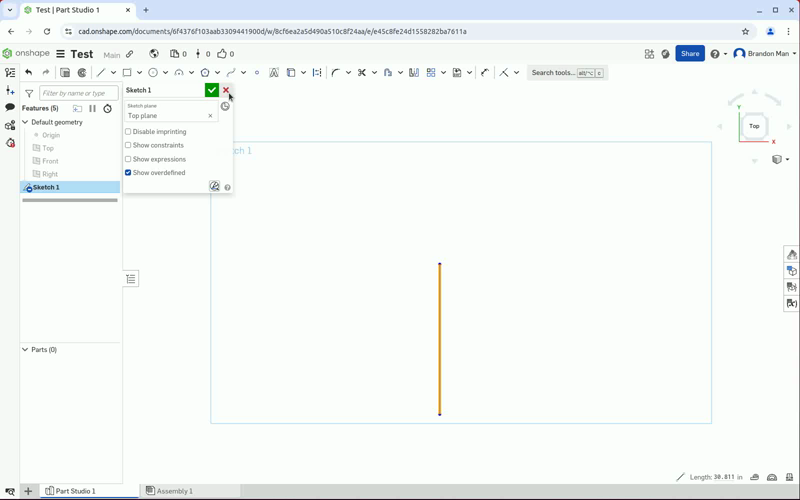
key(shift+h)
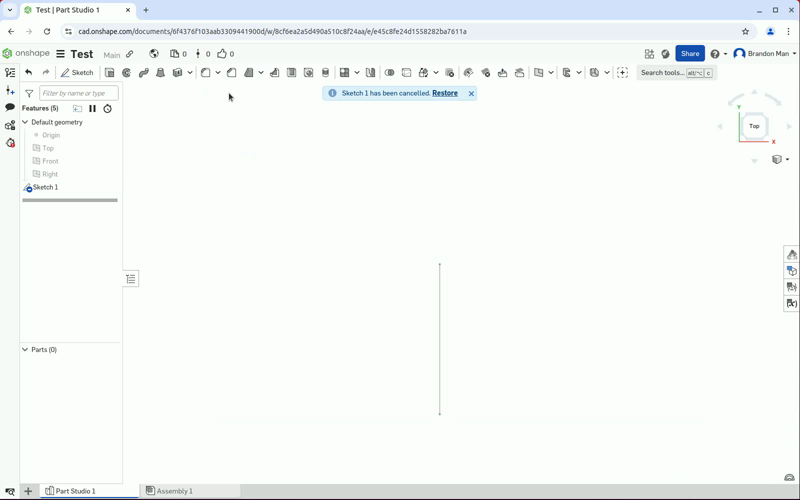
key(shift+s)
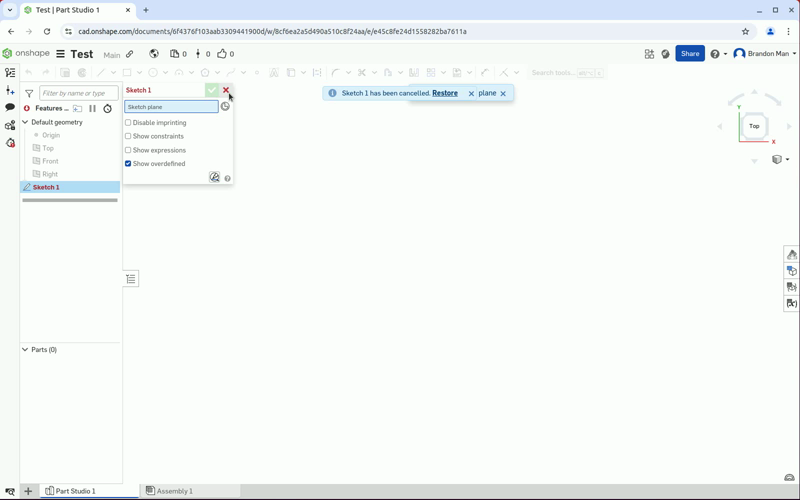
mouse_move(73, 150)
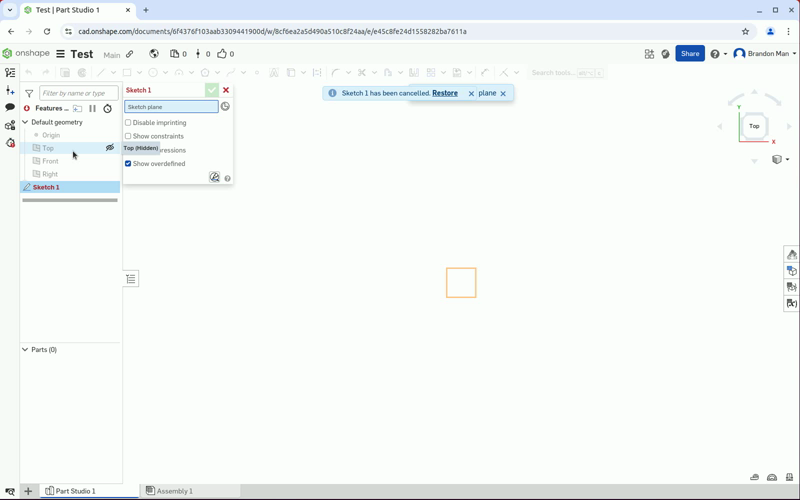
click(73, 150)
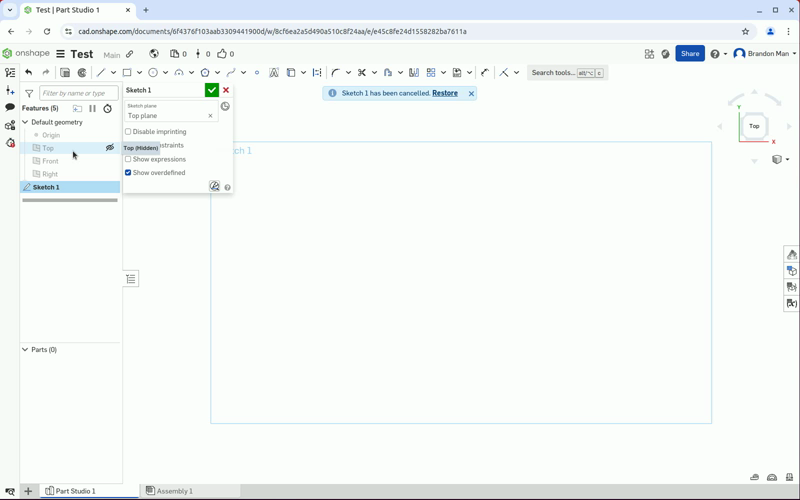
mouse_move(73, 352)
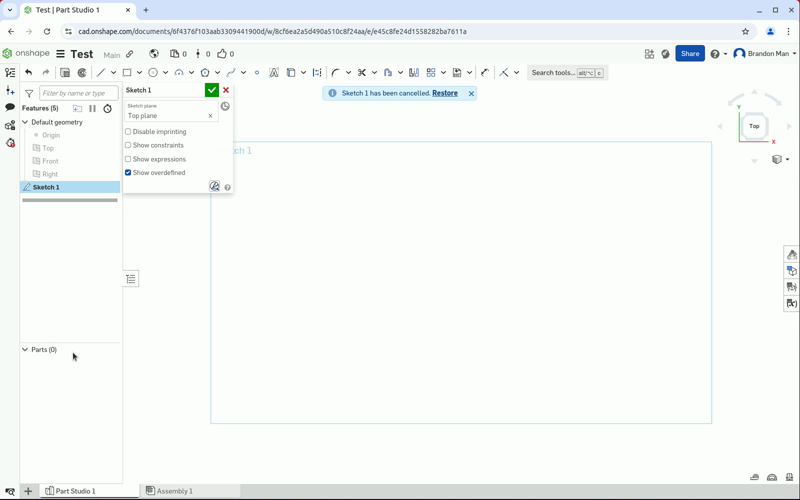
key(y)
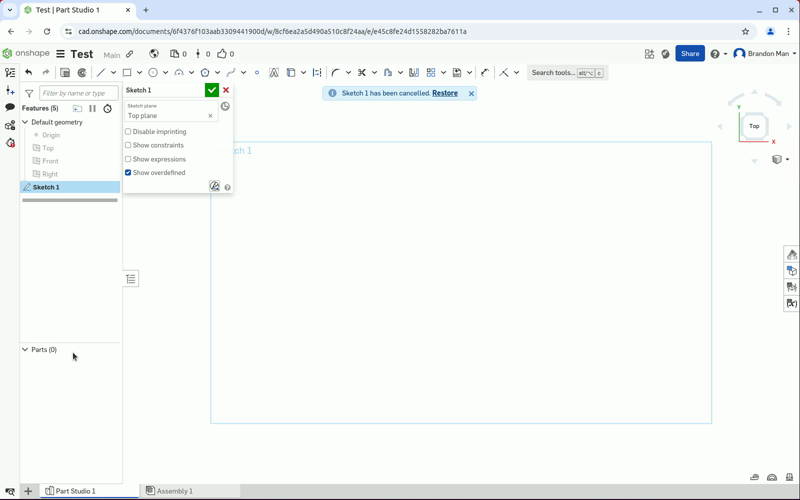
key(l)
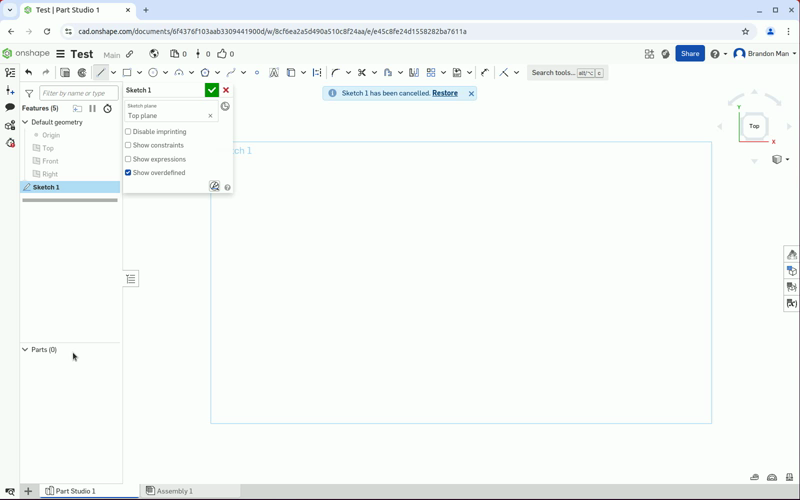
key_down(shift)
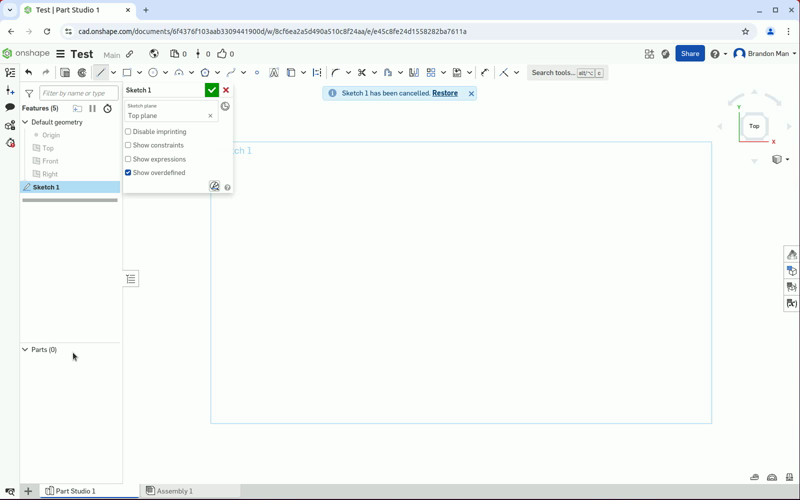
mouse_move(348, 282)
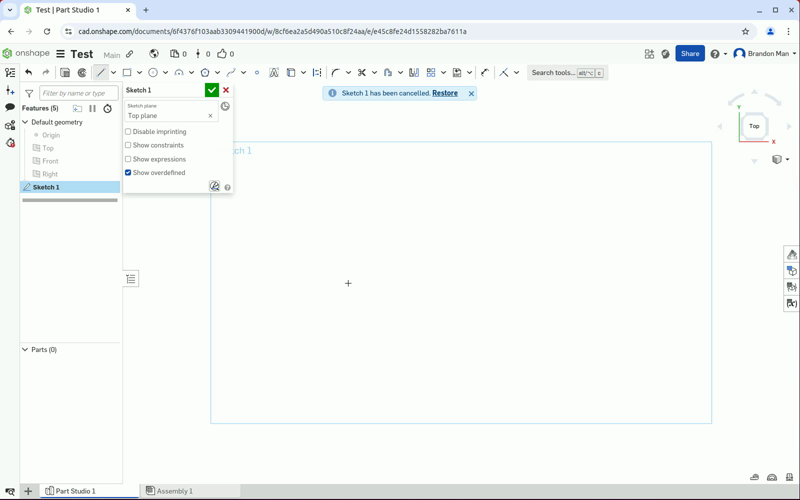
click(348, 282)
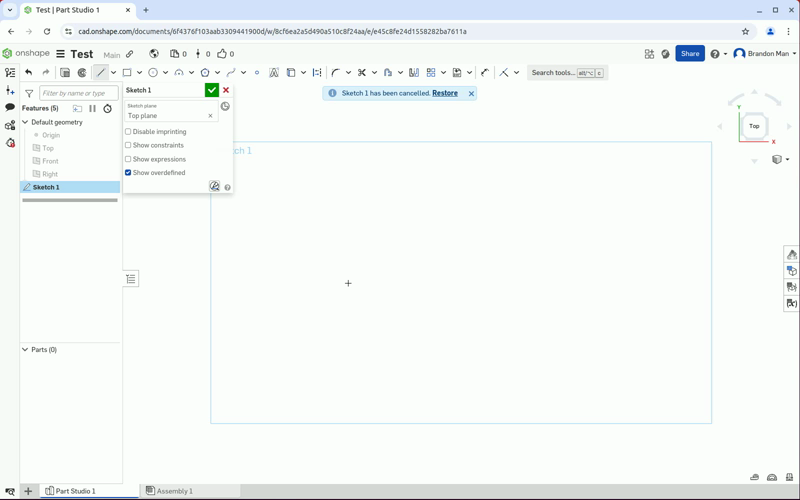
key_up(shift)
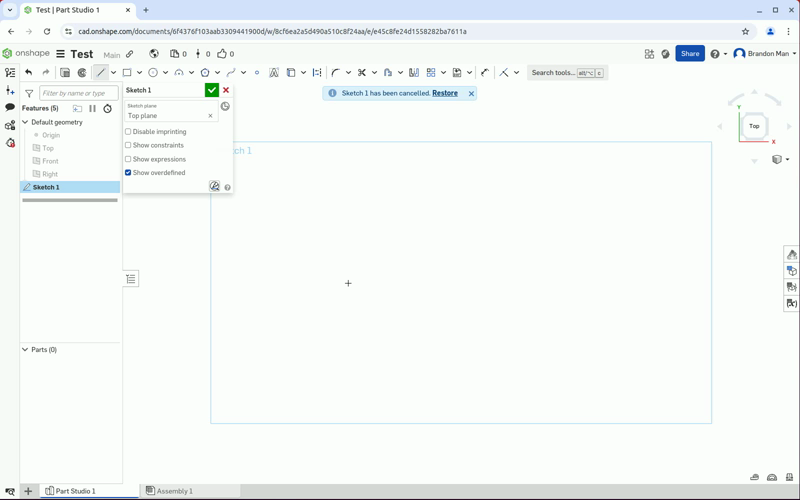
key_down(shift)
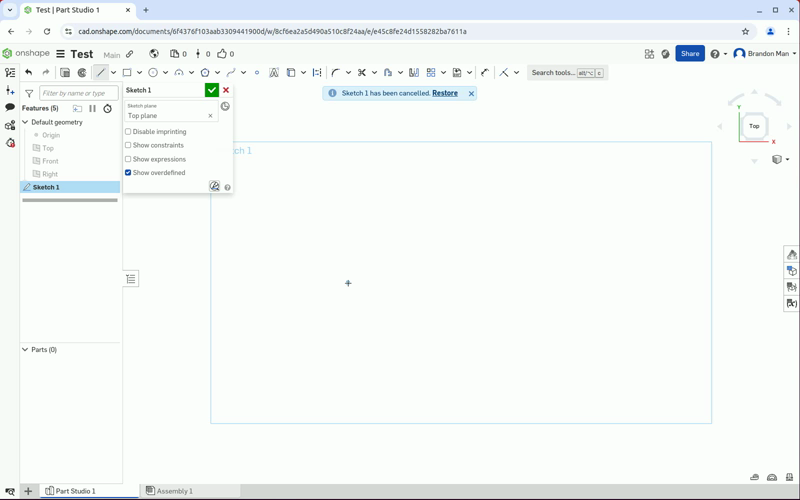
mouse_move(378, 282)
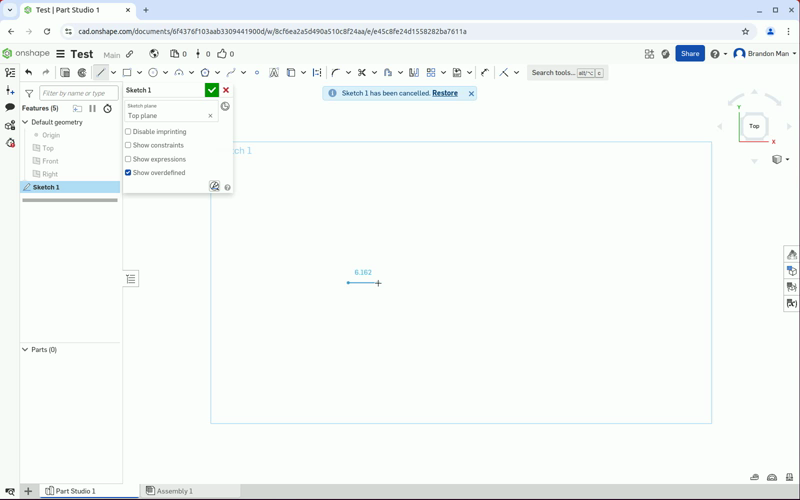
mouse_move(381, 282)
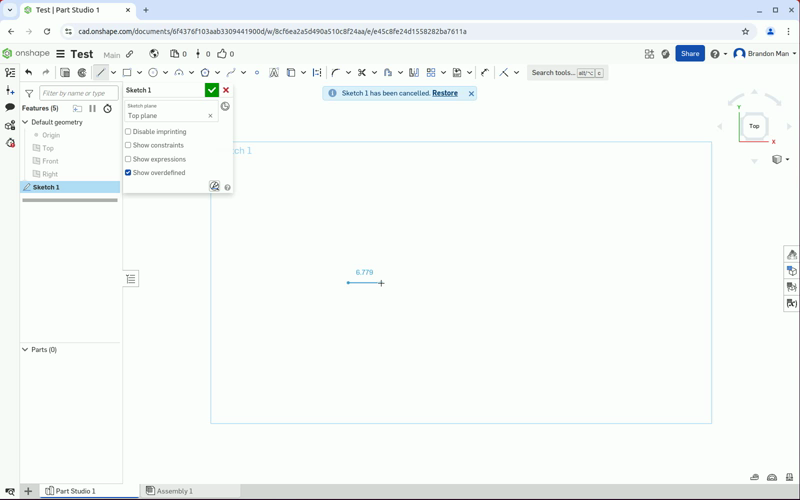
click(381, 282)
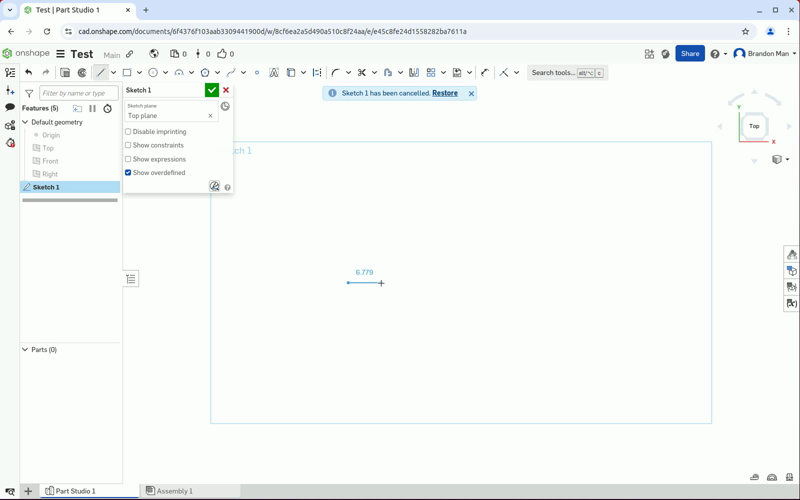
key_up(shift)
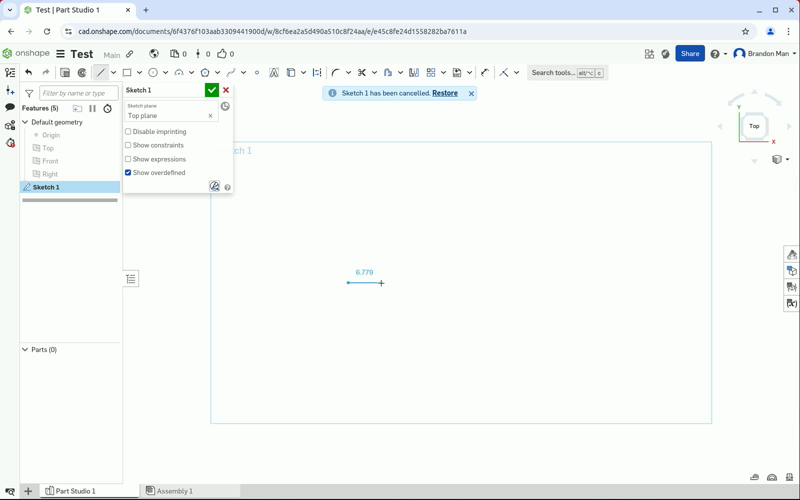
key(esc)
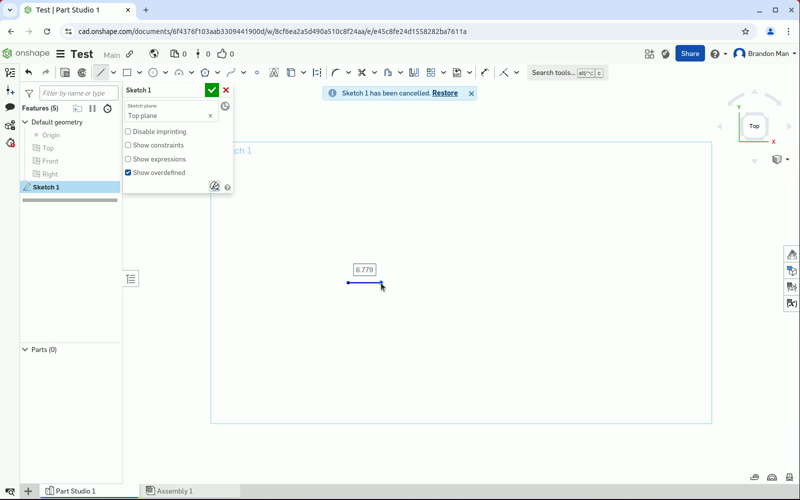
key(a)
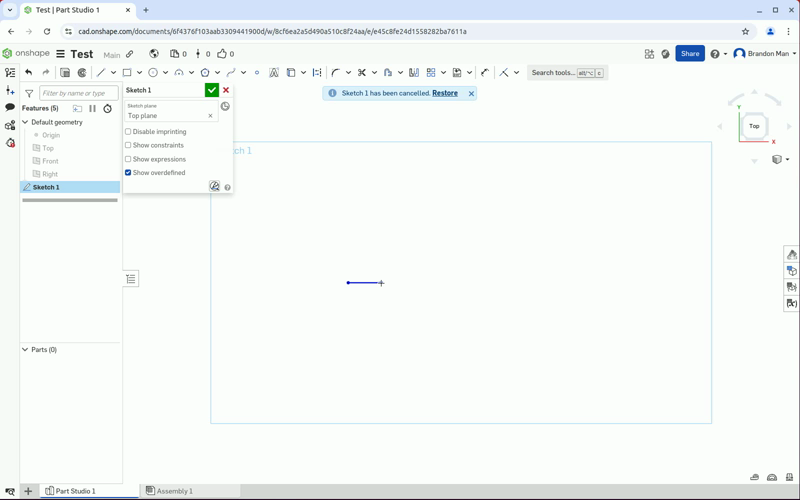
mouse_move(381, 282)
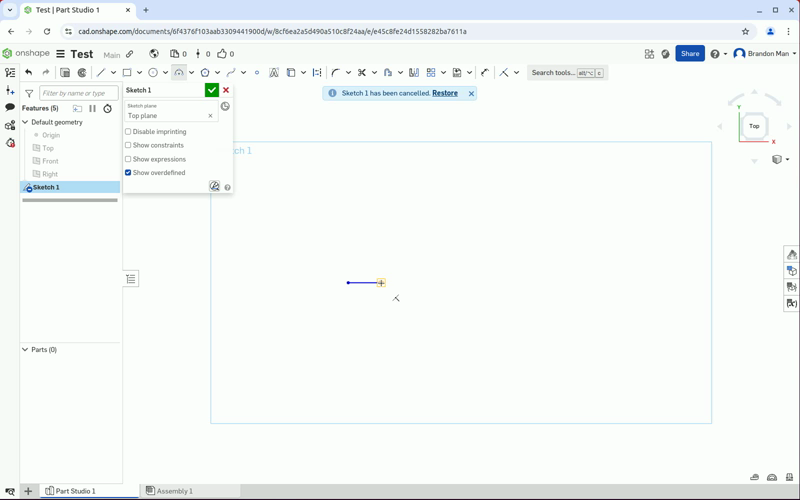
click(381, 282)
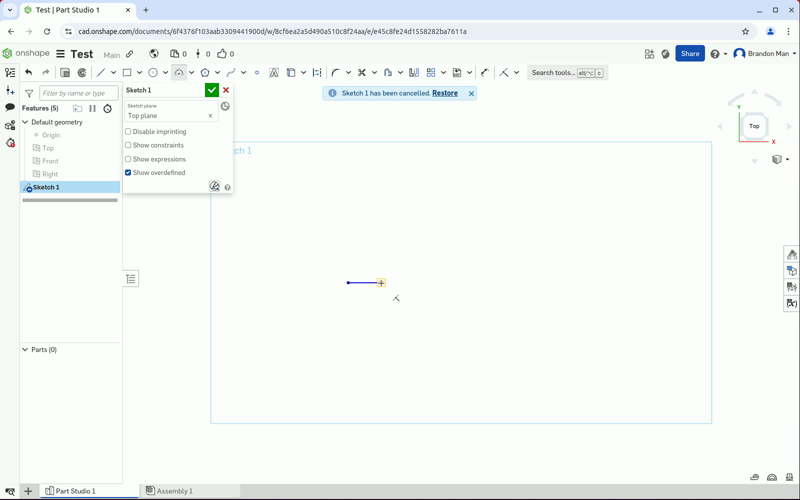
key_down(shift)
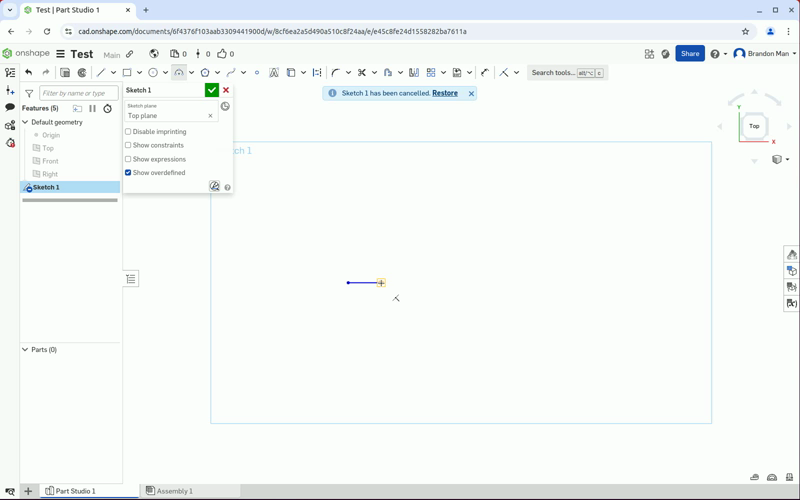
mouse_move(539, 282)
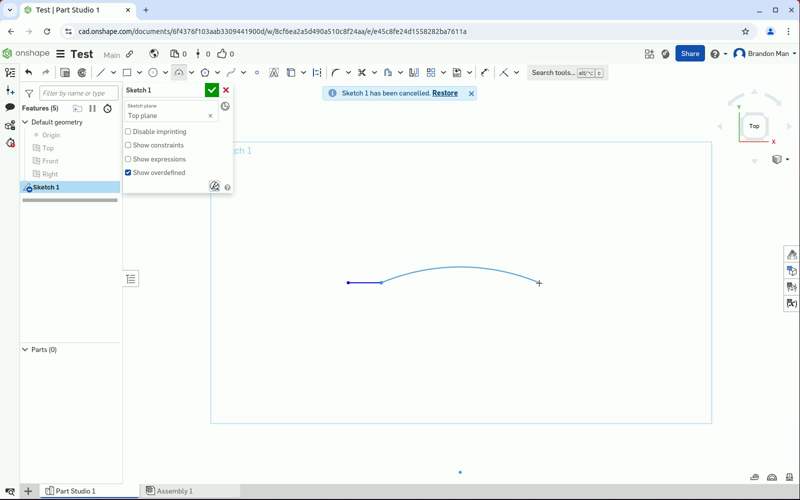
click(539, 282)
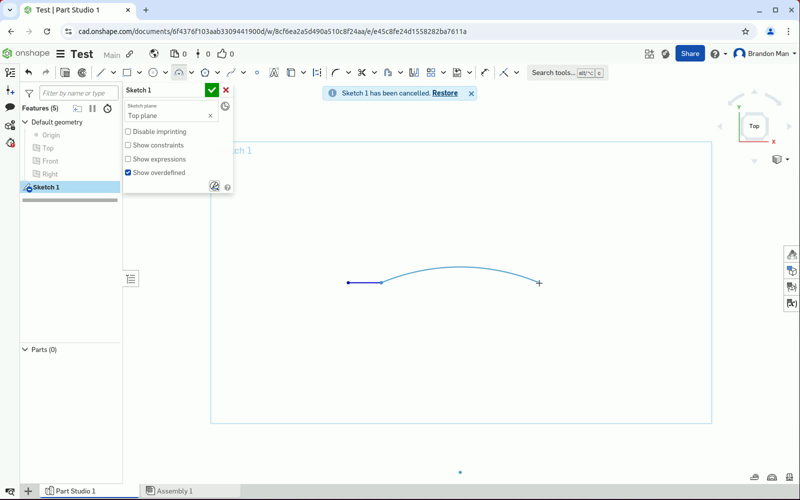
mouse_move(460, 204)
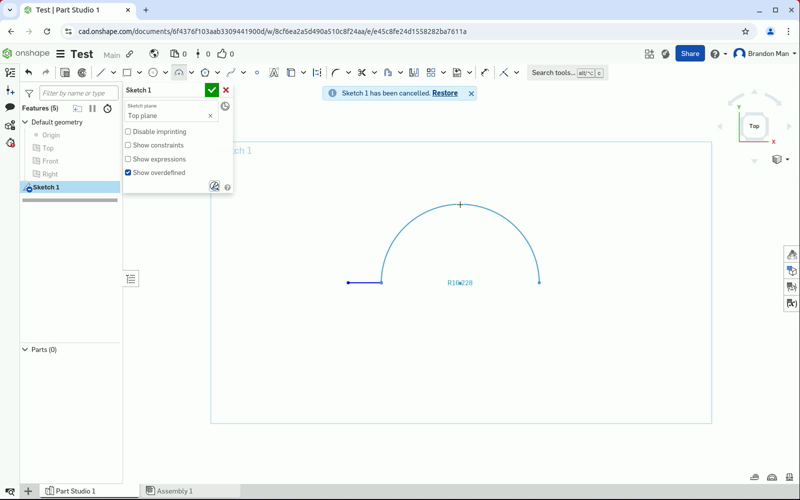
click(460, 204)
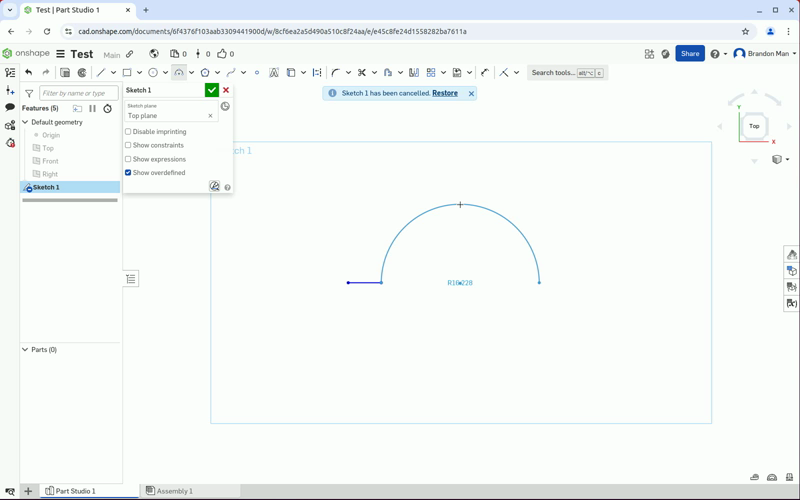
key_up(shift)
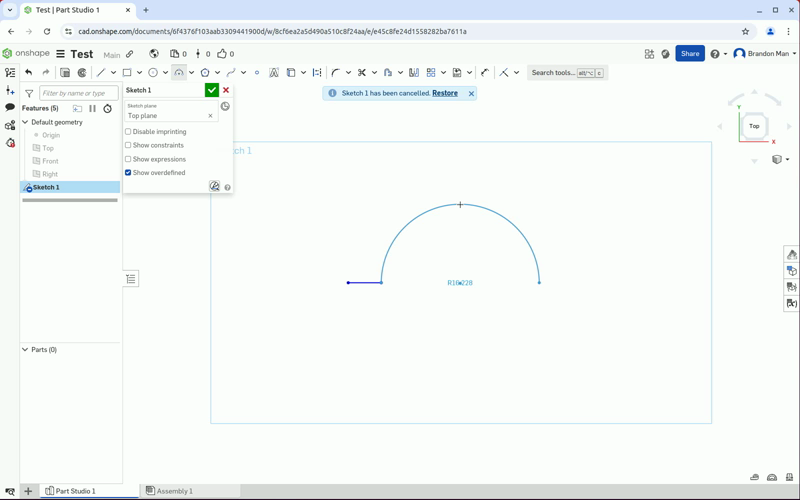
key(esc)
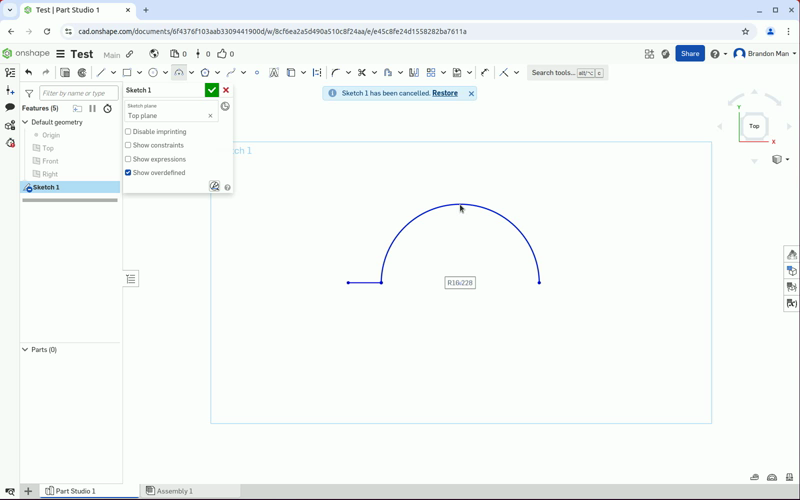
key(l)
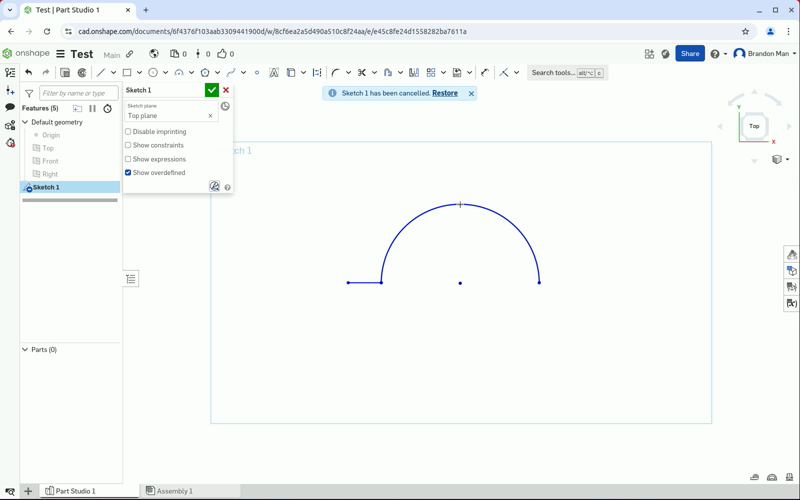
mouse_move(539, 282)
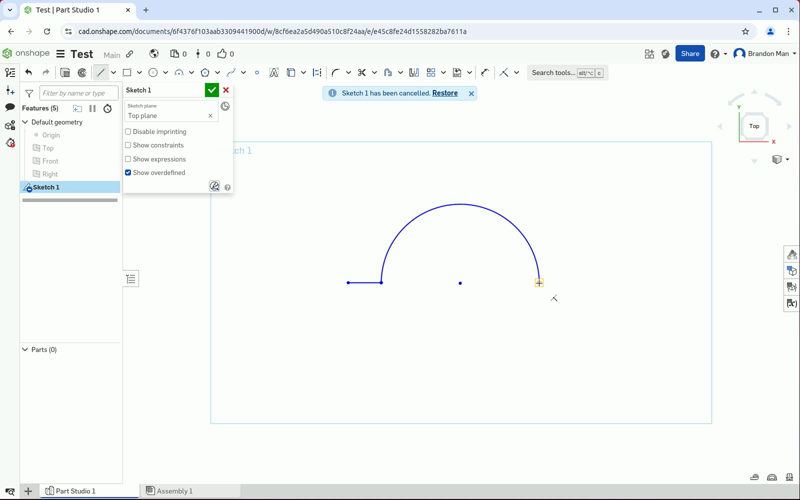
click(539, 282)
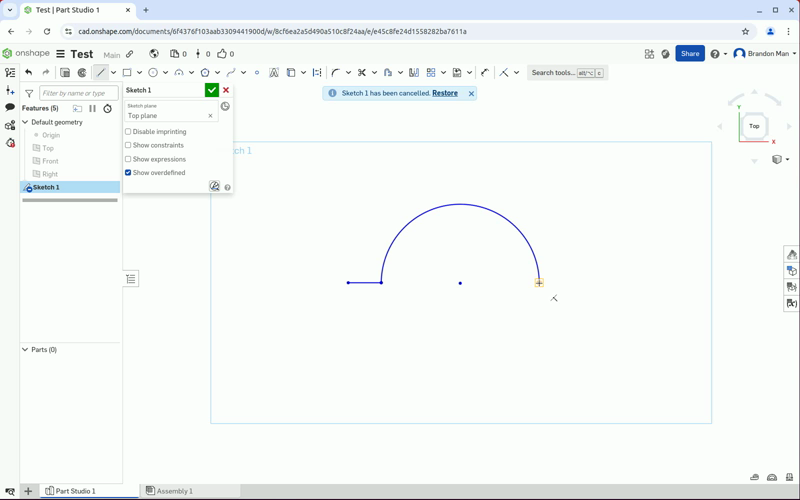
key_down(shift)
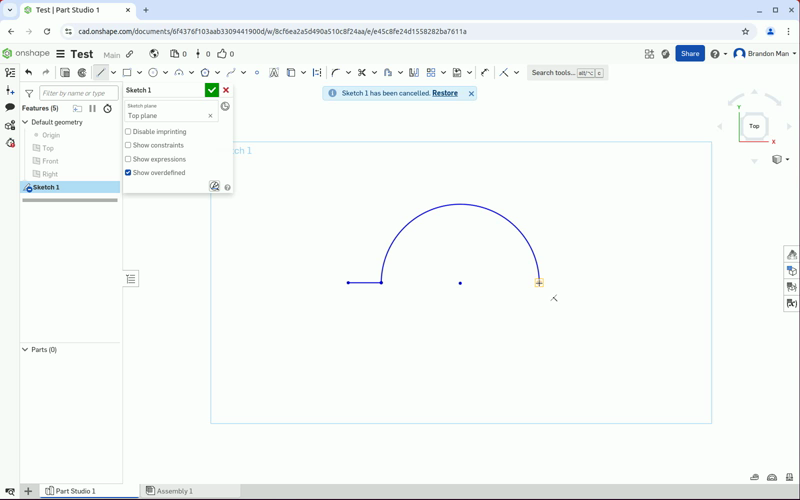
mouse_move(569, 282)
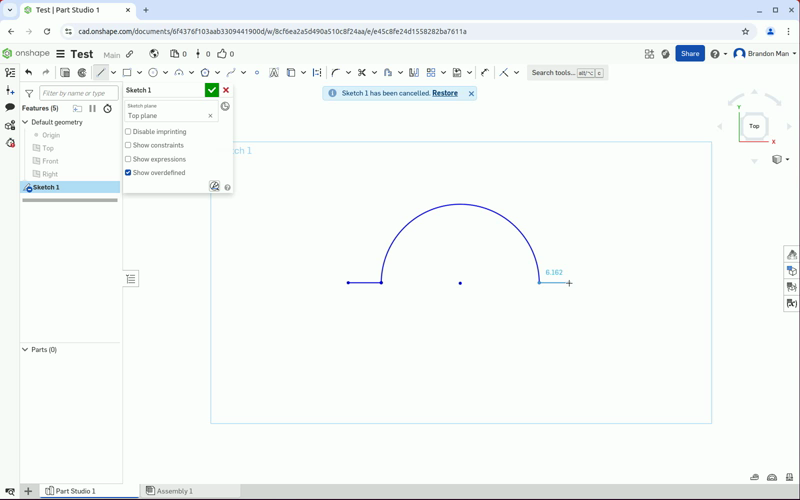
mouse_move(572, 282)
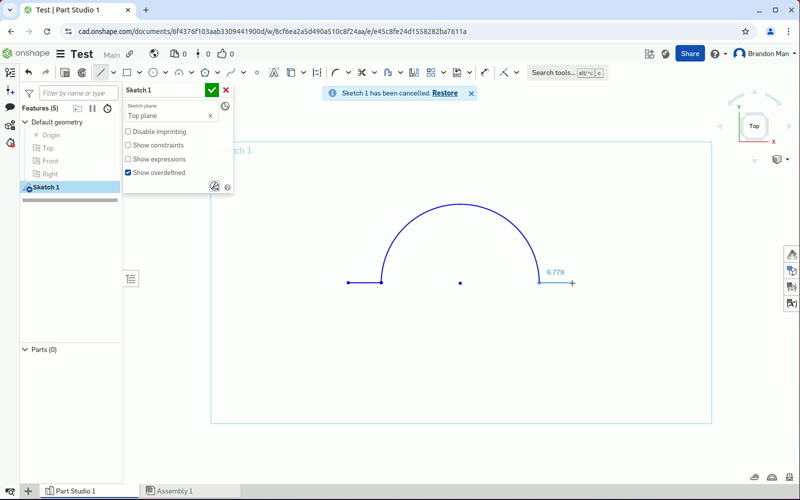
click(572, 282)
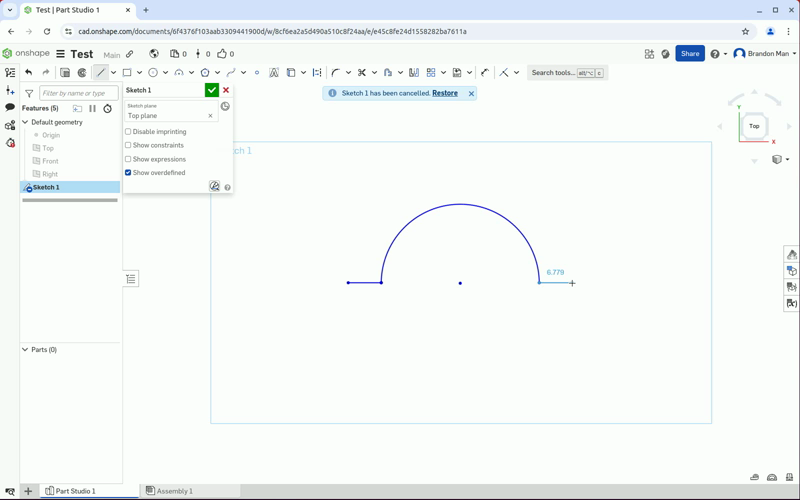
key_up(shift)
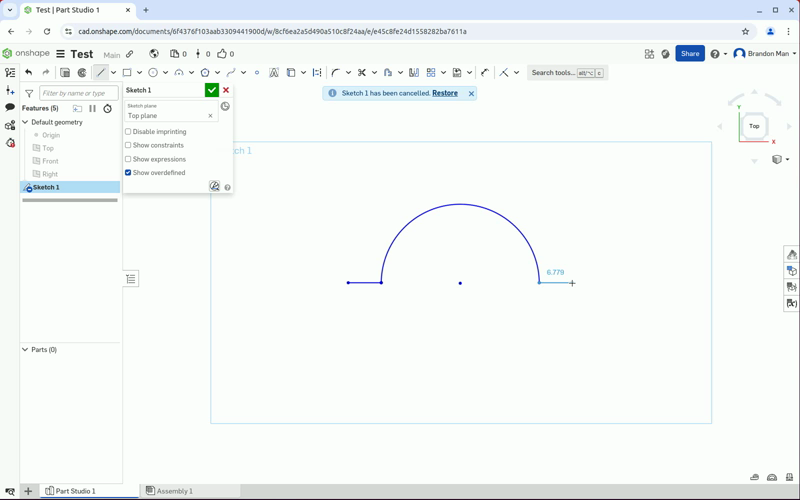
key(esc)
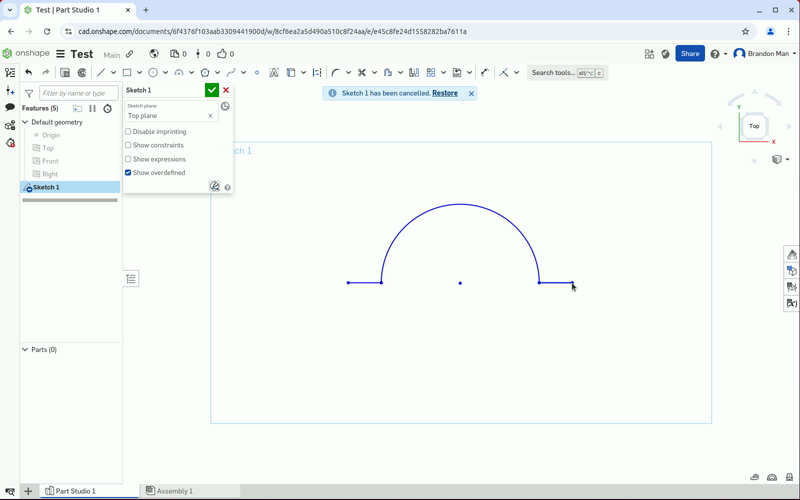
key(a)
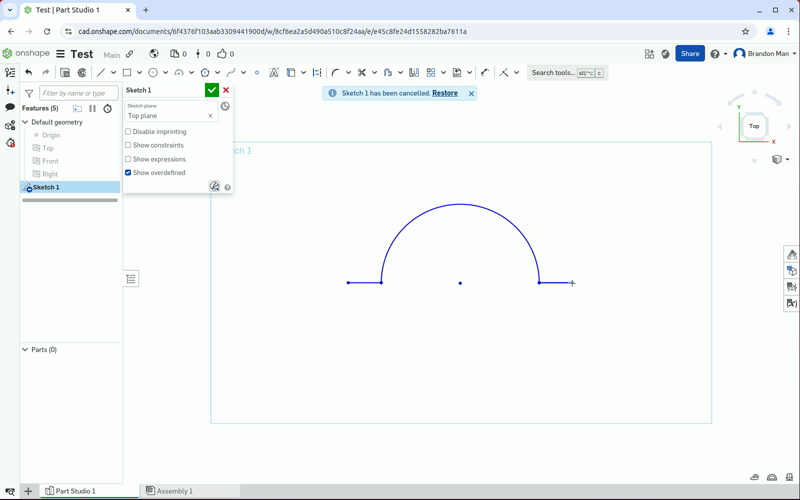
mouse_move(572, 282)
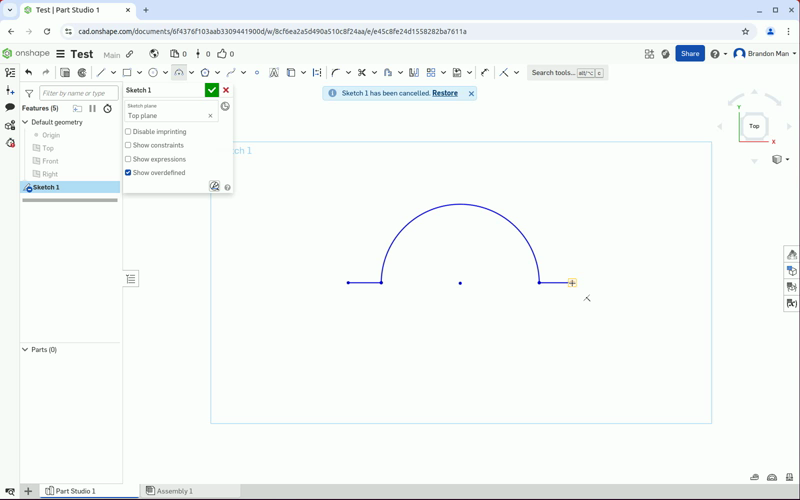
click(572, 282)
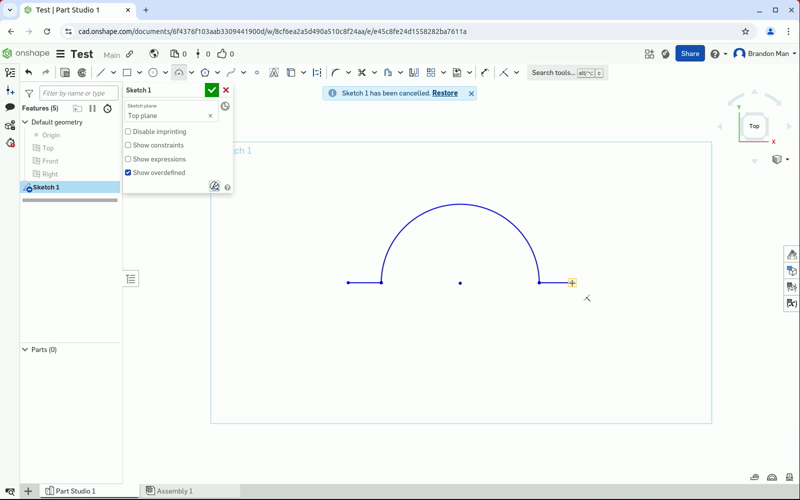
mouse_move(348, 282)
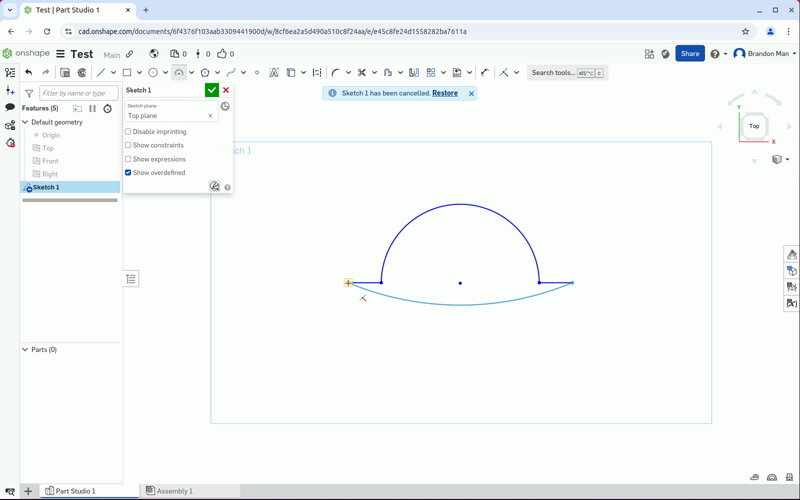
click(348, 282)
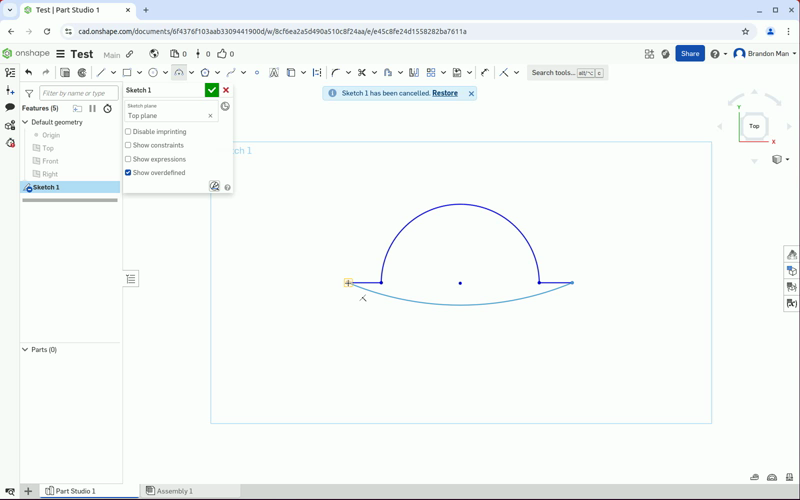
key_down(shift)
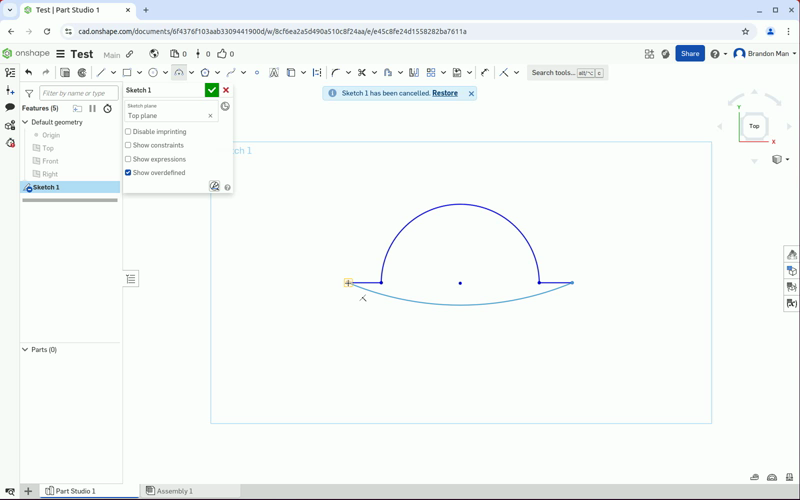
mouse_move(460, 170)
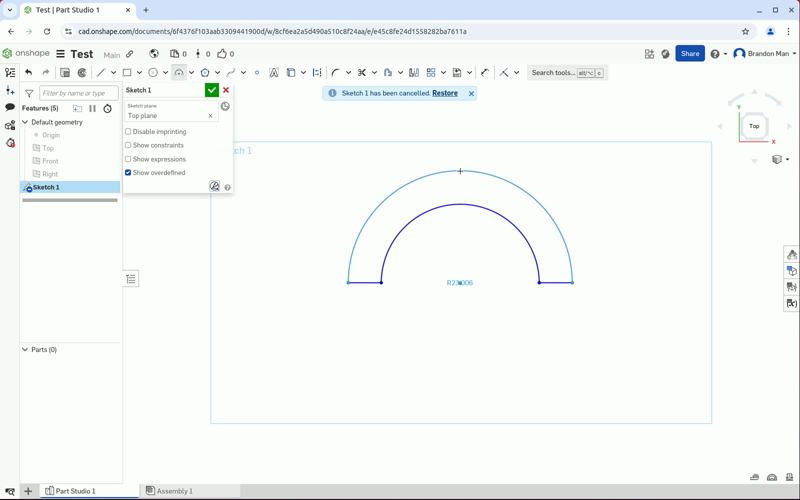
click(460, 170)
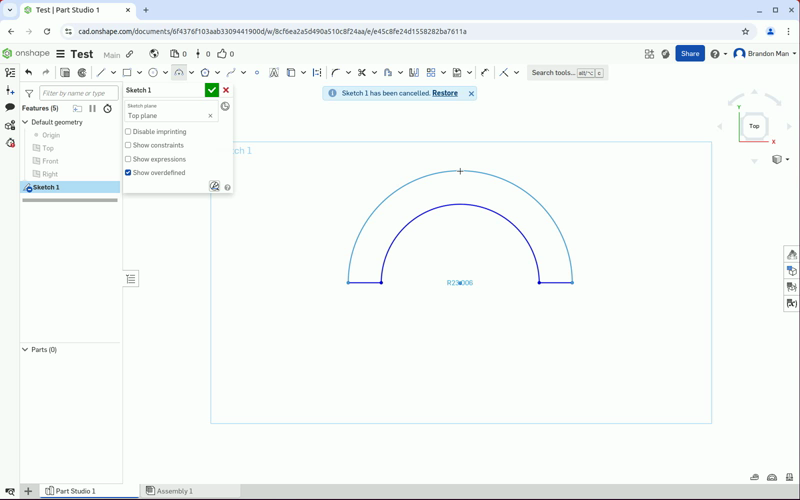
key_up(shift)
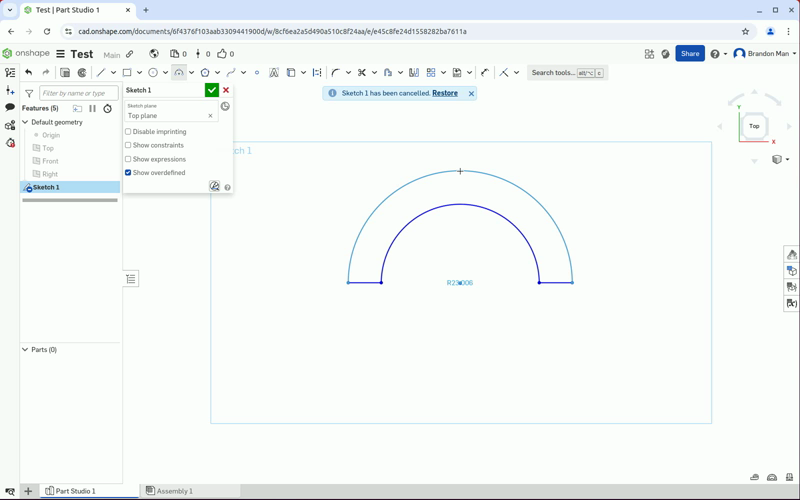
key(esc)
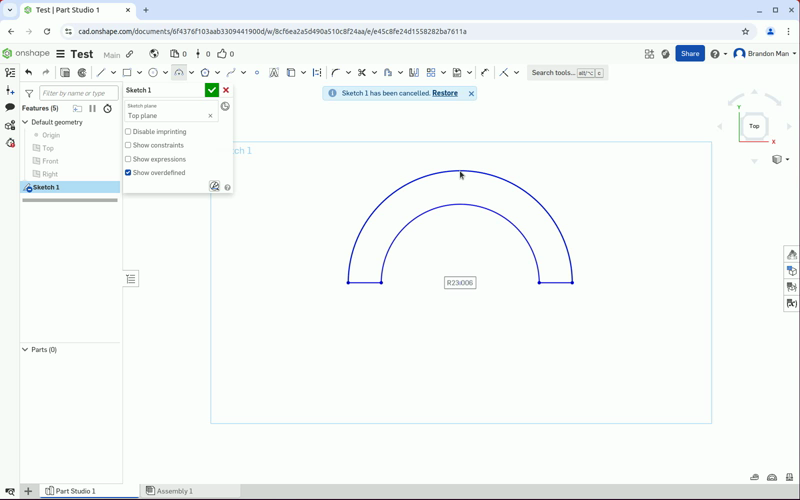
mouse_move(373, 267)
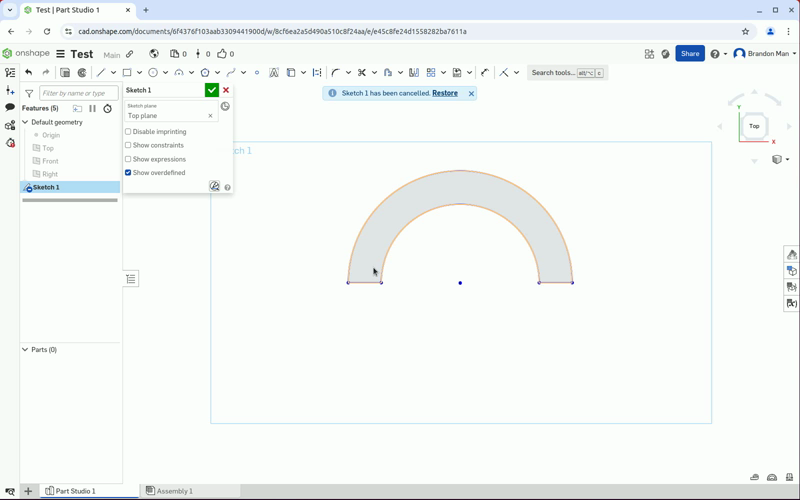
scroll(6)
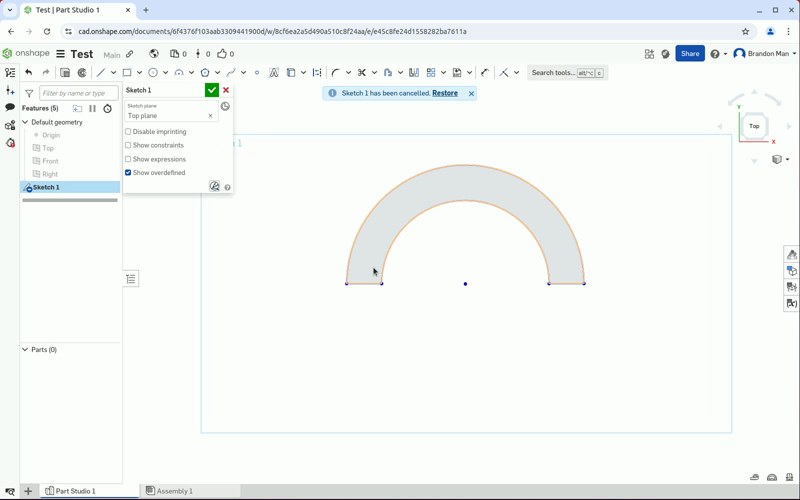
scroll(6)
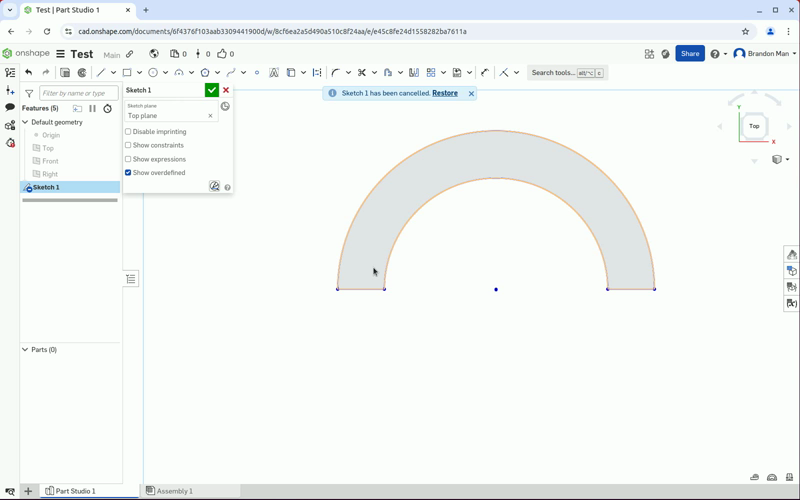
scroll(6)
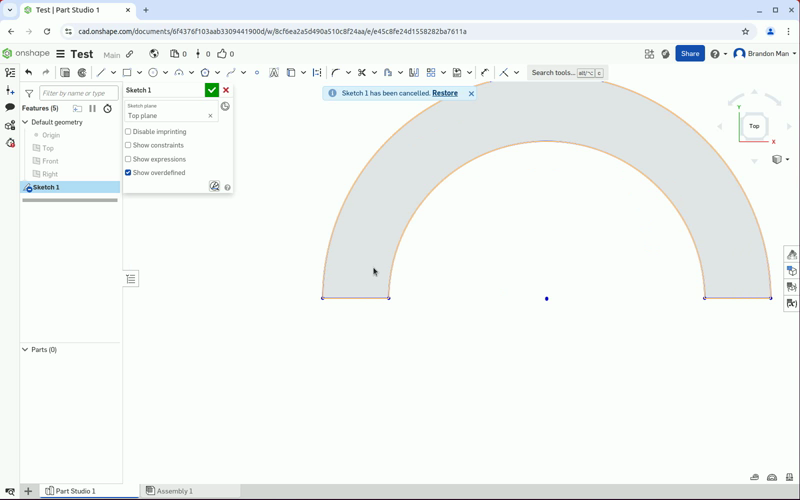
scroll(6)
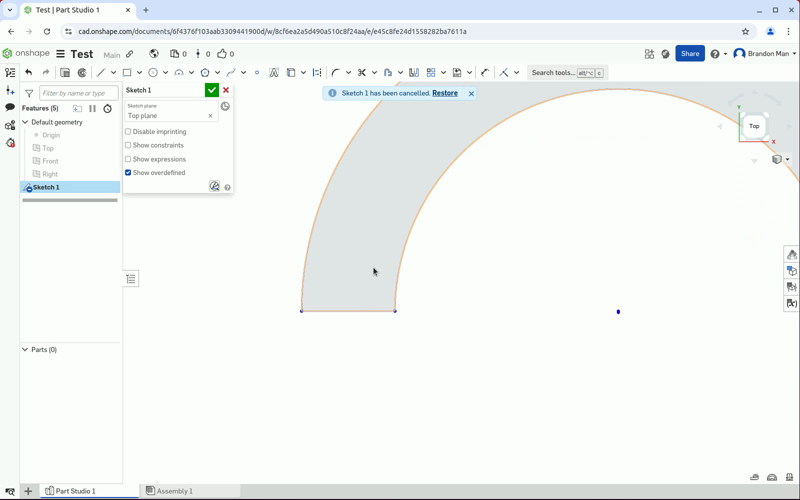
scroll(6)
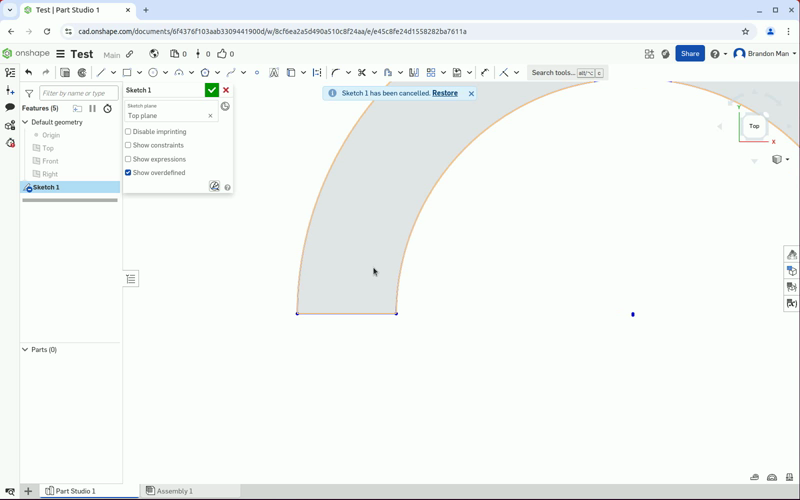
scroll(6)
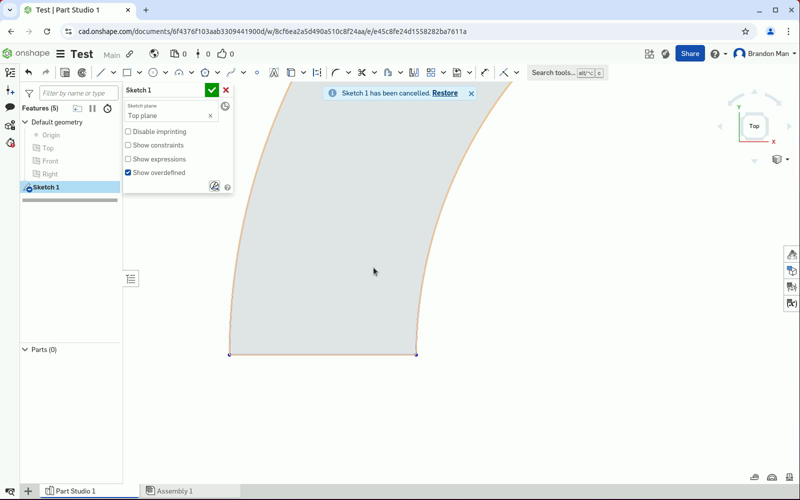
scroll(6)
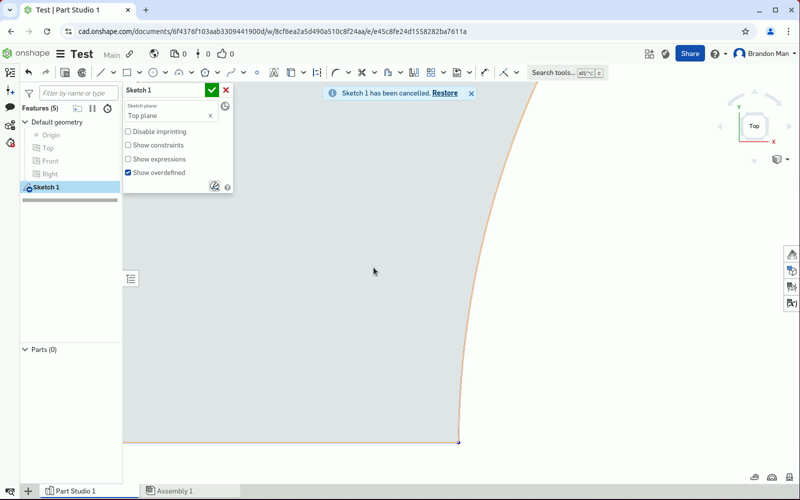
click(373, 267)
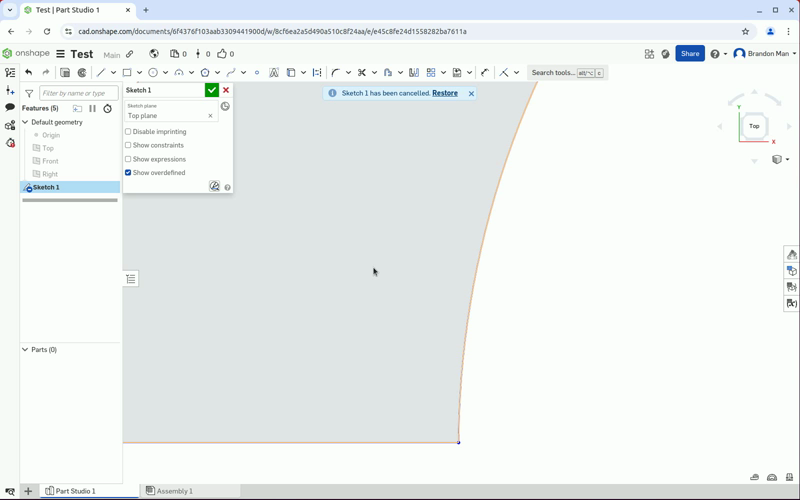
scroll(-6)
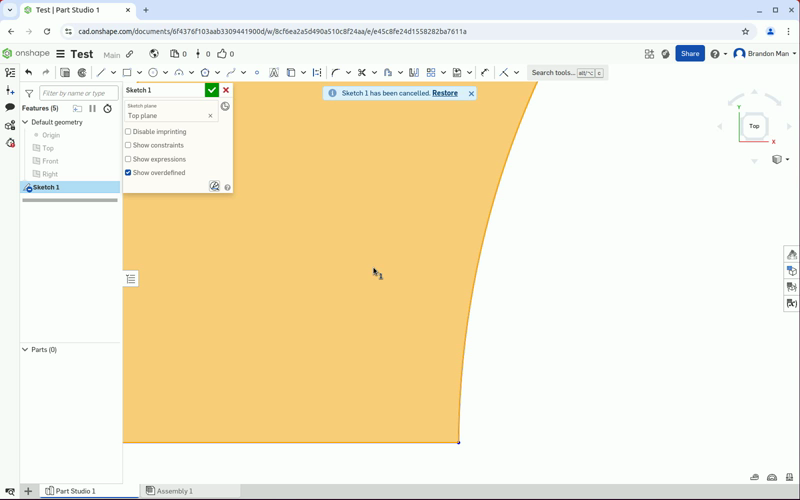
scroll(-6)
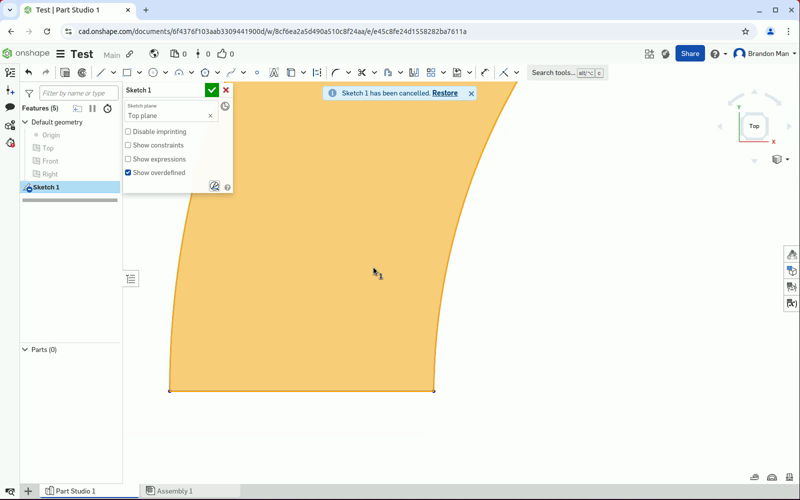
scroll(-6)
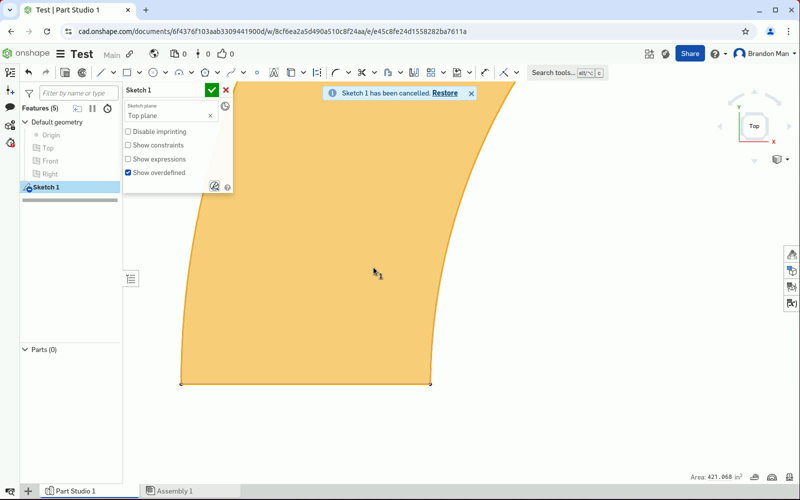
scroll(-6)
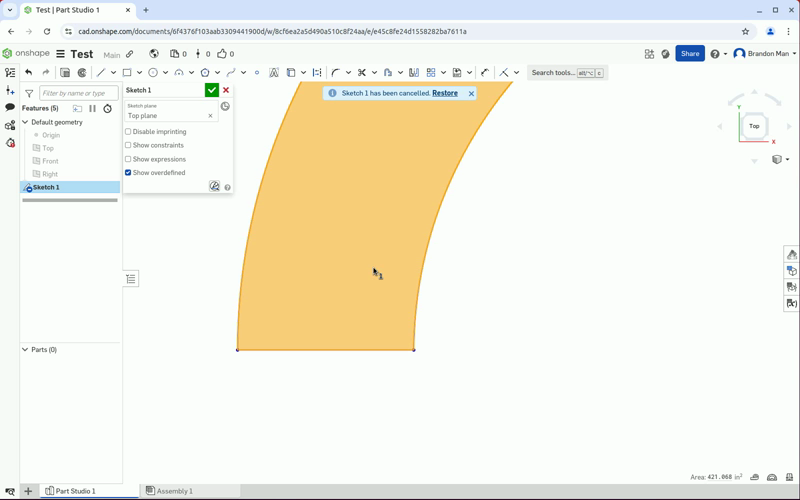
scroll(-6)
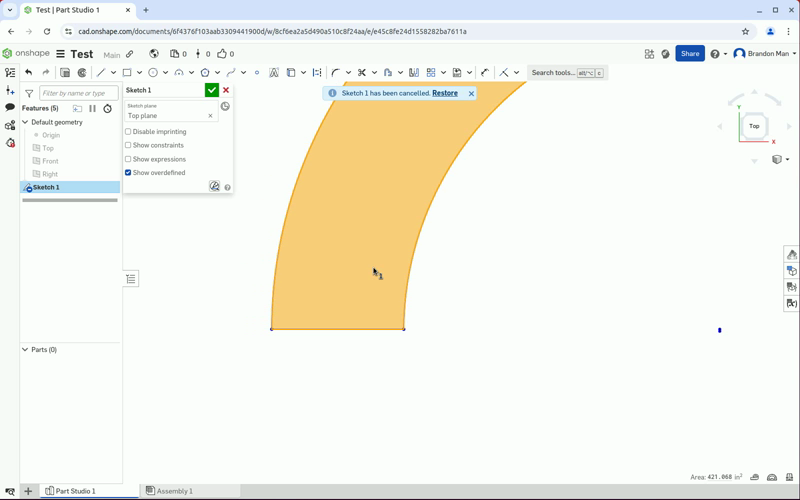
scroll(-6)
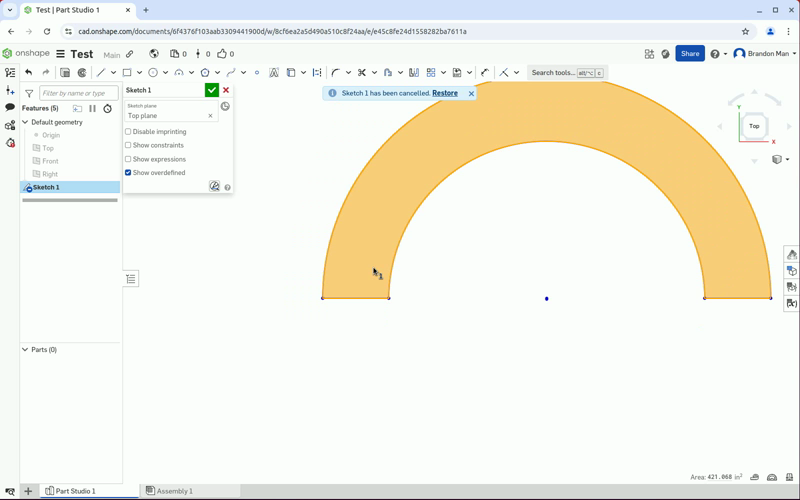
scroll(-6)
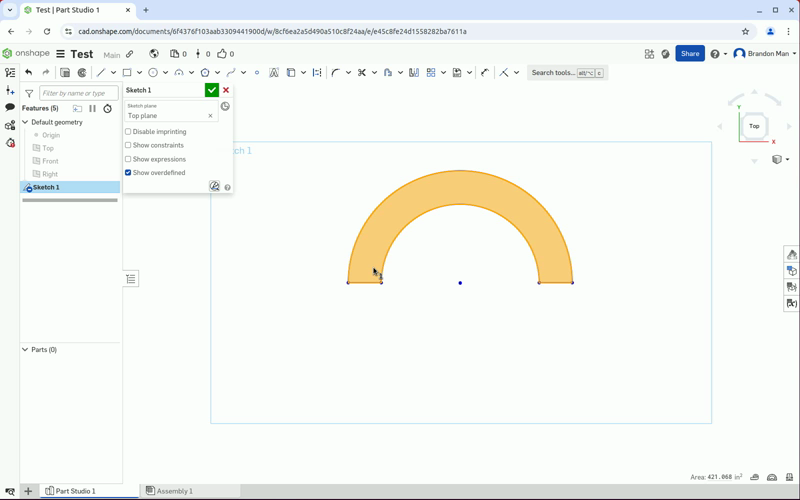
mouse_move(73, 352)
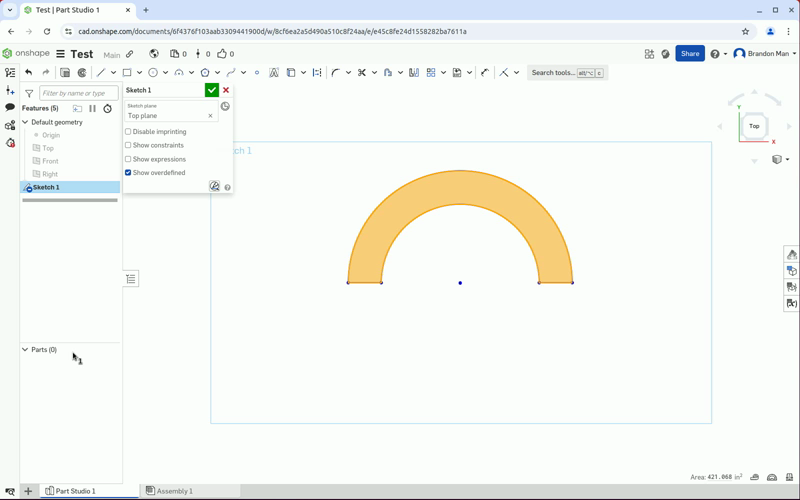
key(shift+y)
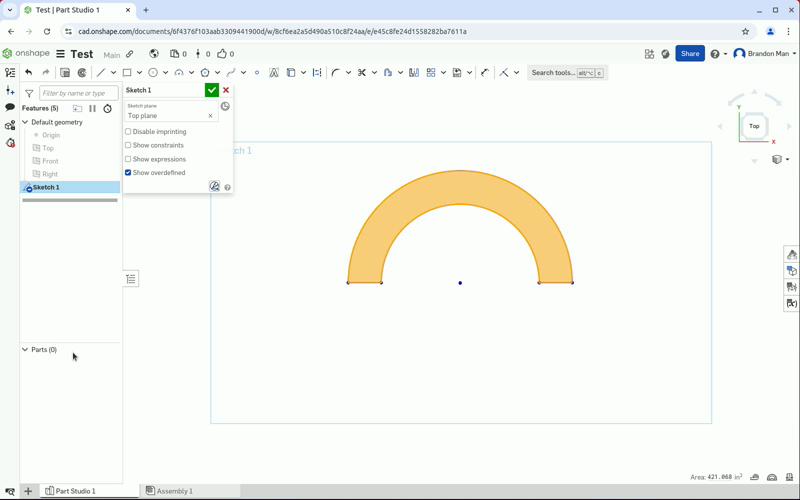
key(shift+e)
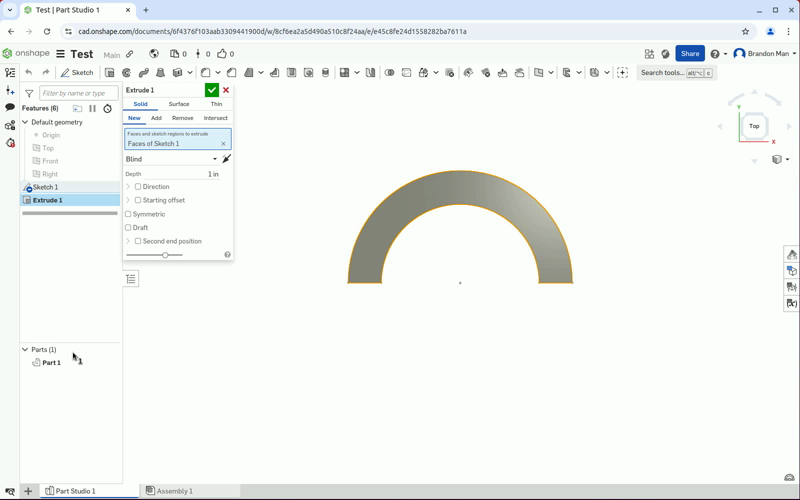
mouse_move(143, 106)
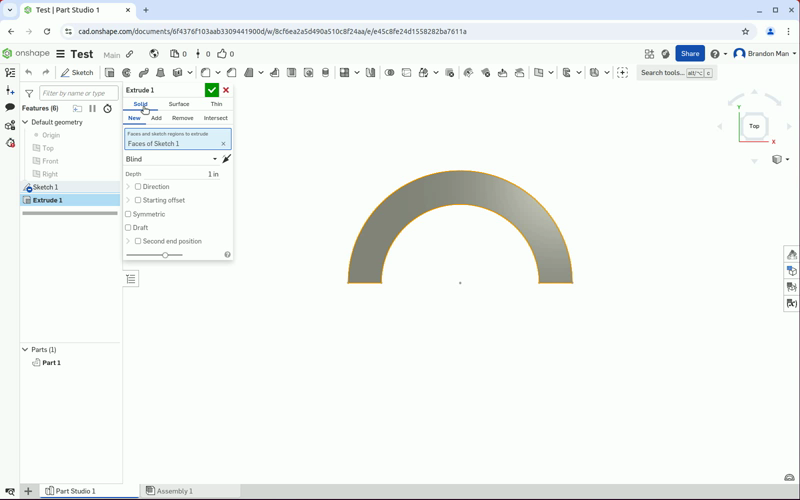
click(143, 106)
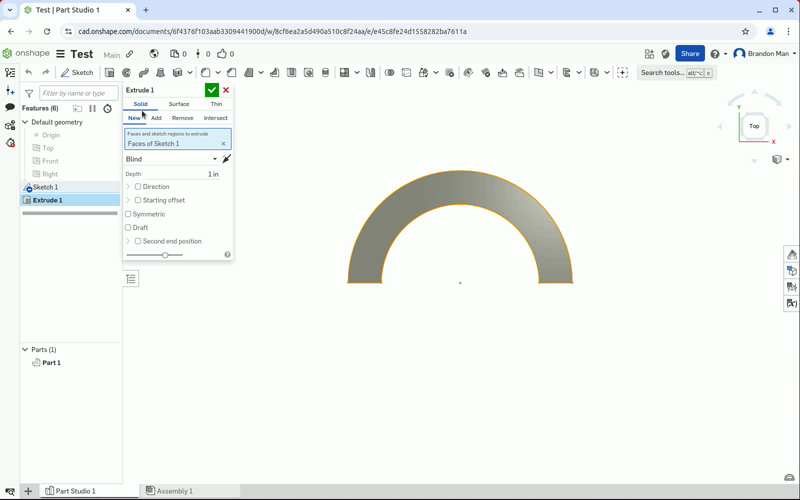
mouse_move(137, 120)
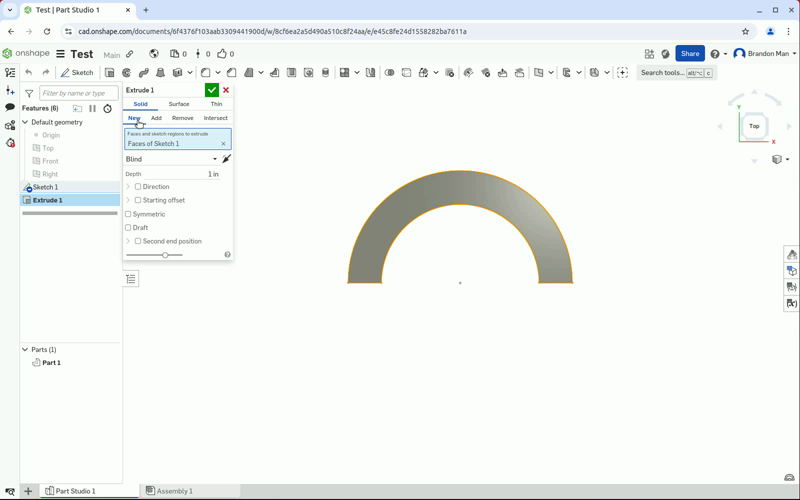
click(137, 120)
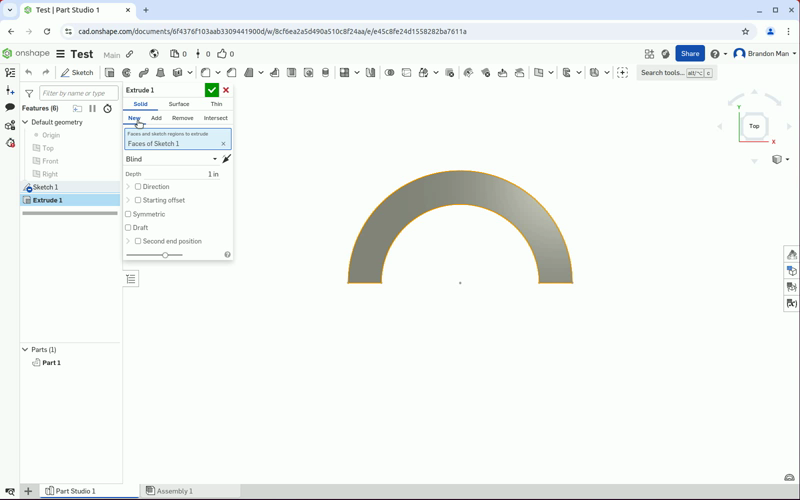
key(tab, 4)
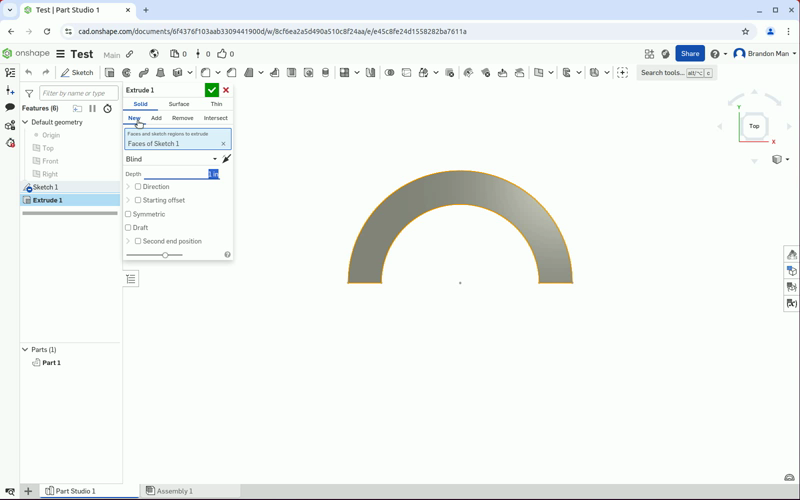
text(0.722)
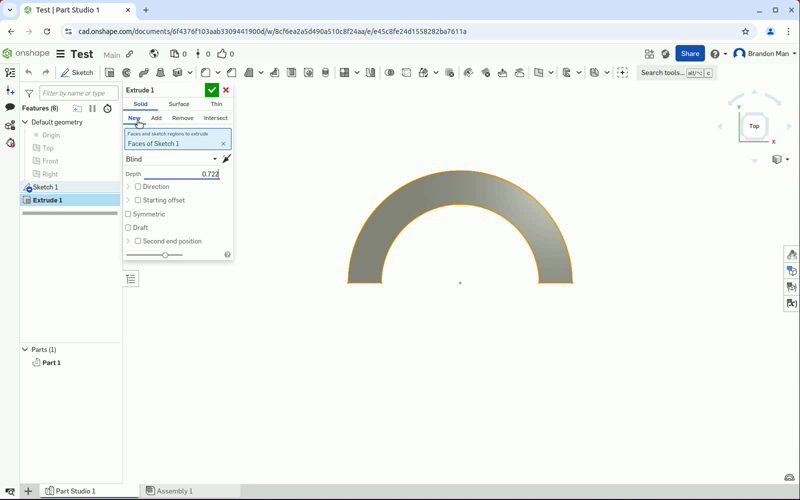
key(enter)
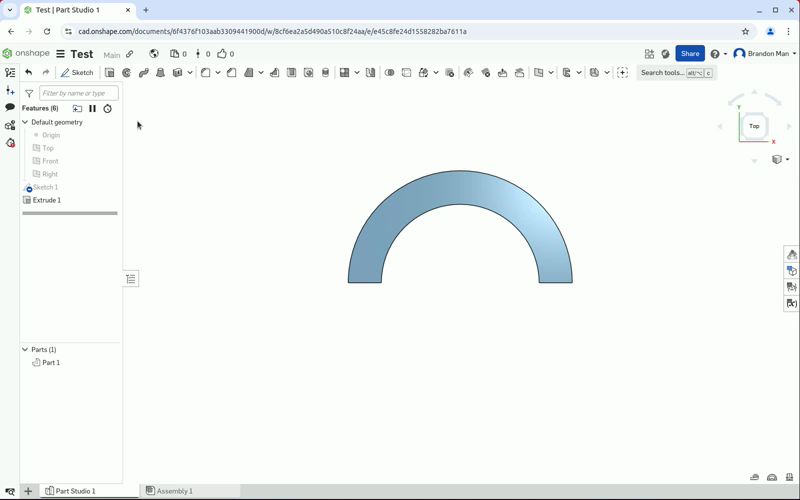
key(shift+h)
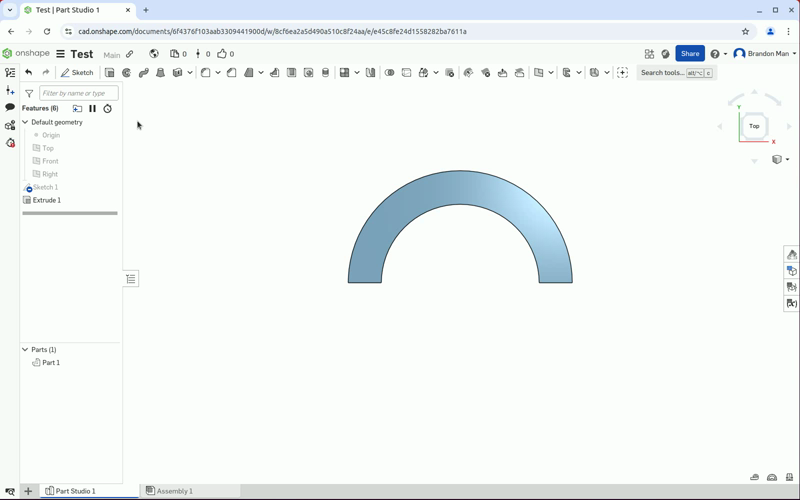
key(shift+h)
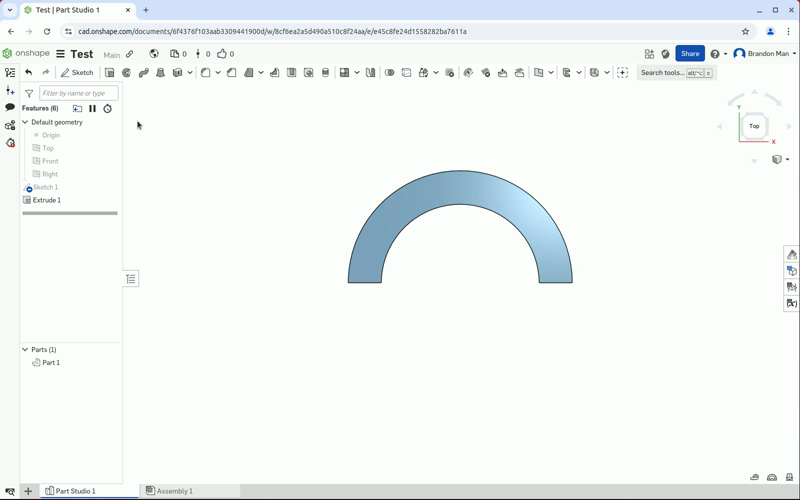
mouse_move(73, 189)
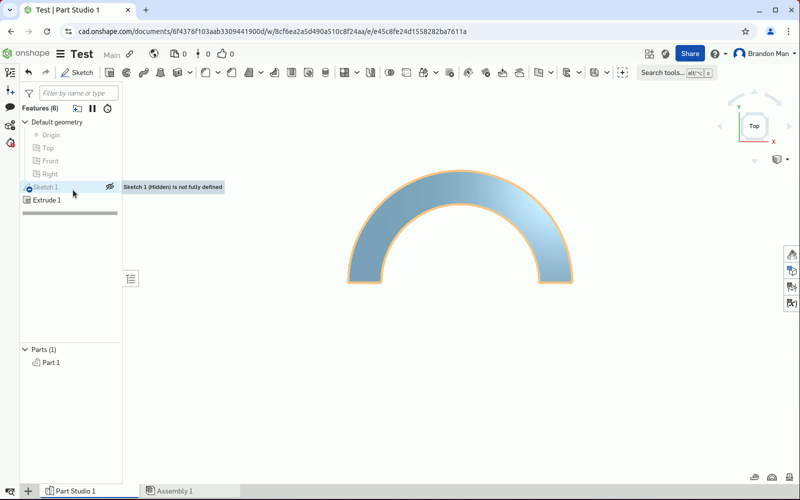
click(73, 189)
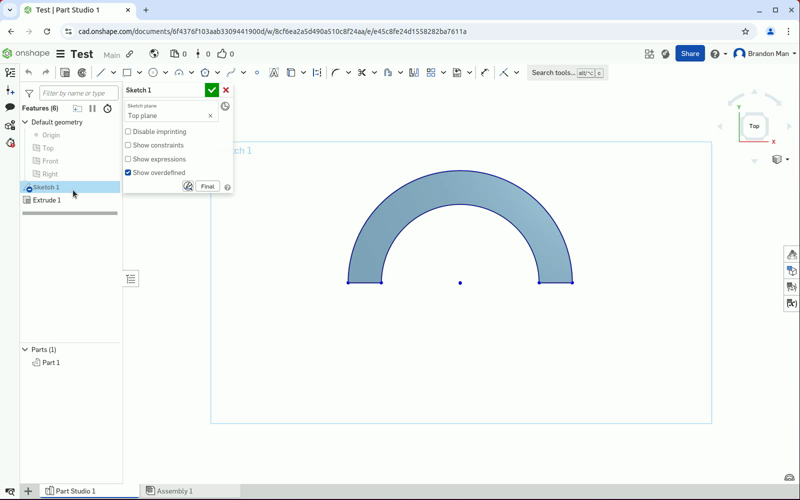
mouse_move(229, 92)
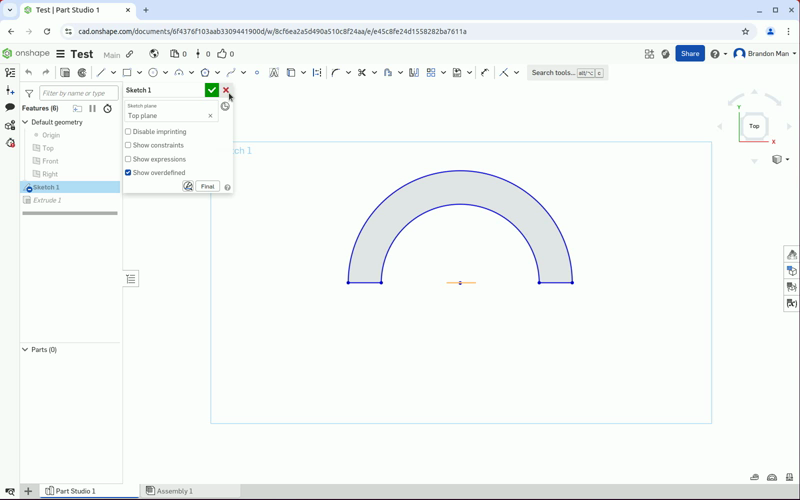
click(229, 92)
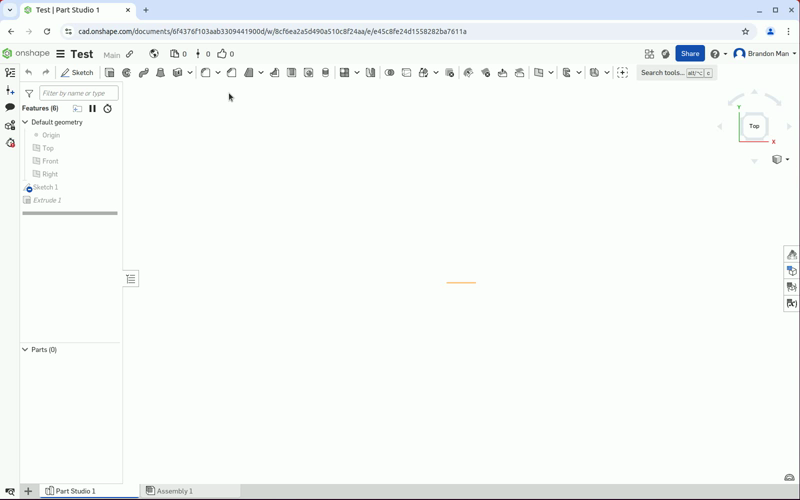
mouse_move(541, 75)
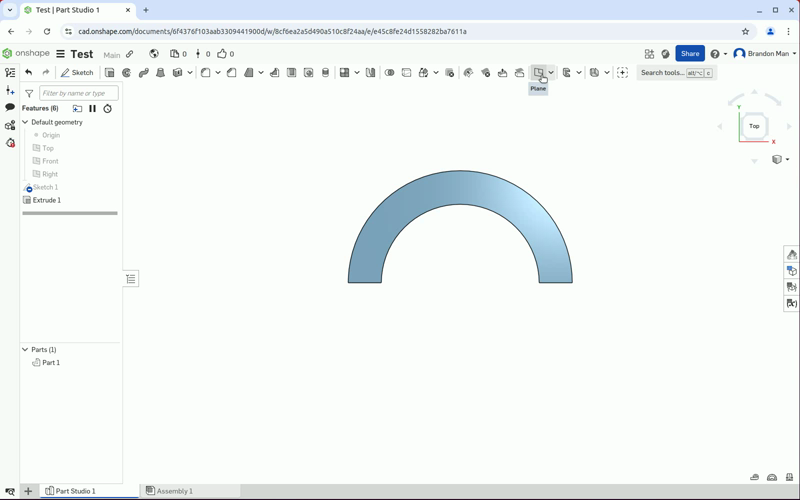
click(541, 75)
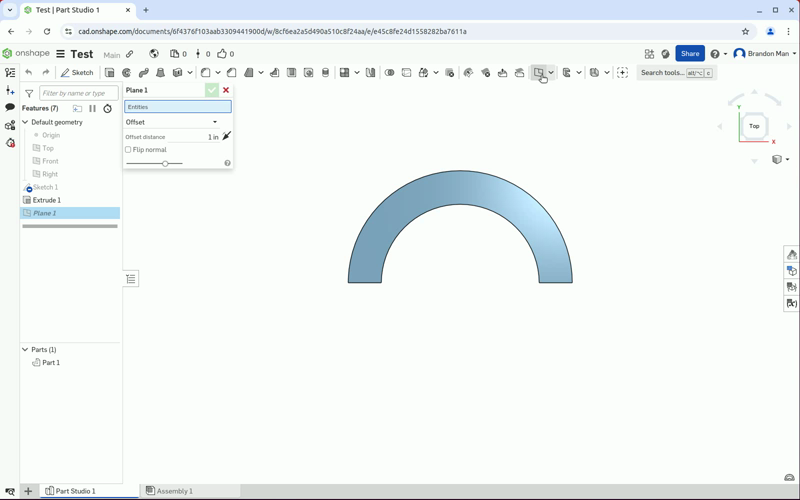
mouse_move(73, 150)
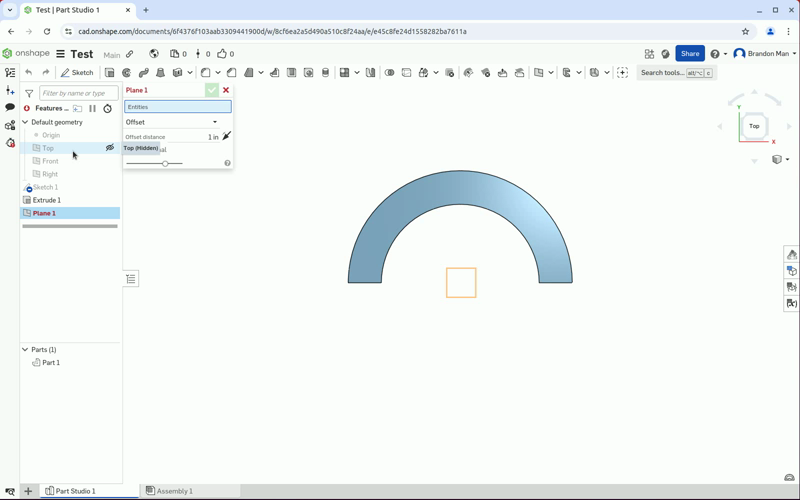
click(73, 150)
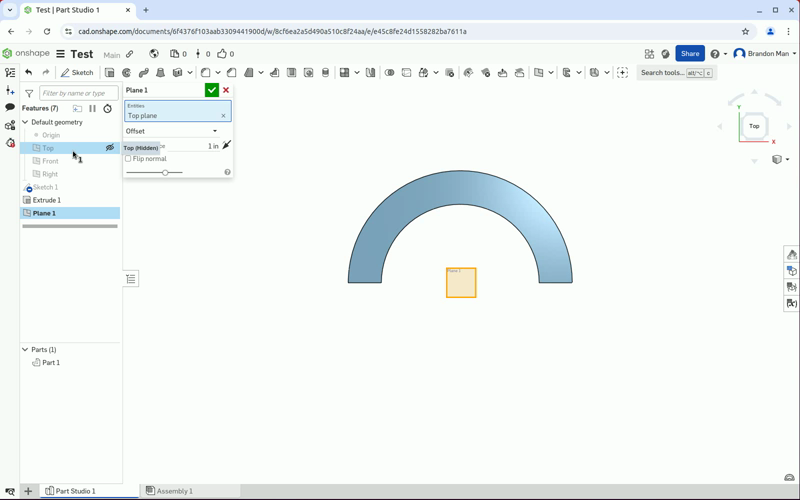
key(tab, 2)
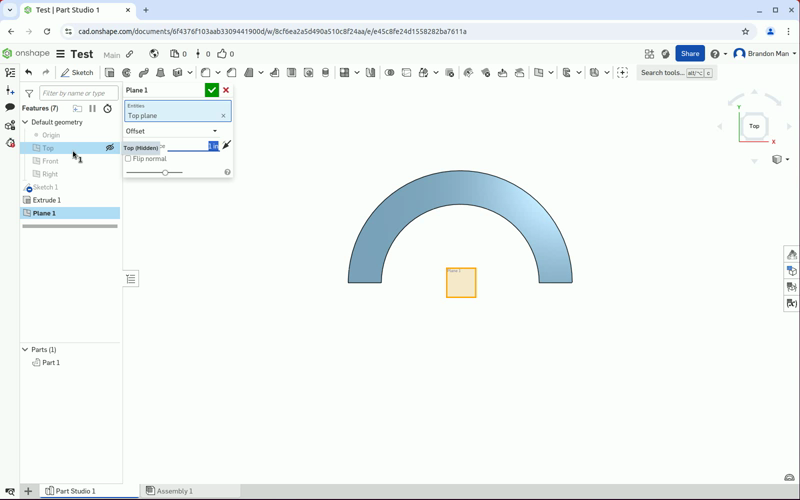
text(0.709)
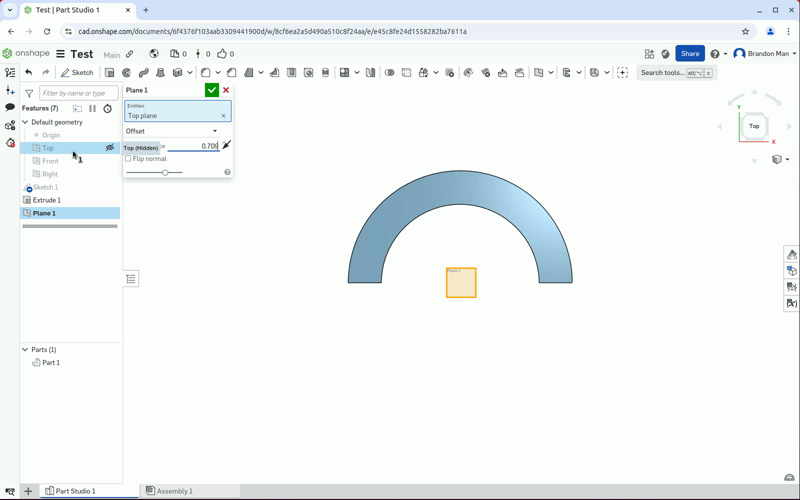
key(enter, 2)
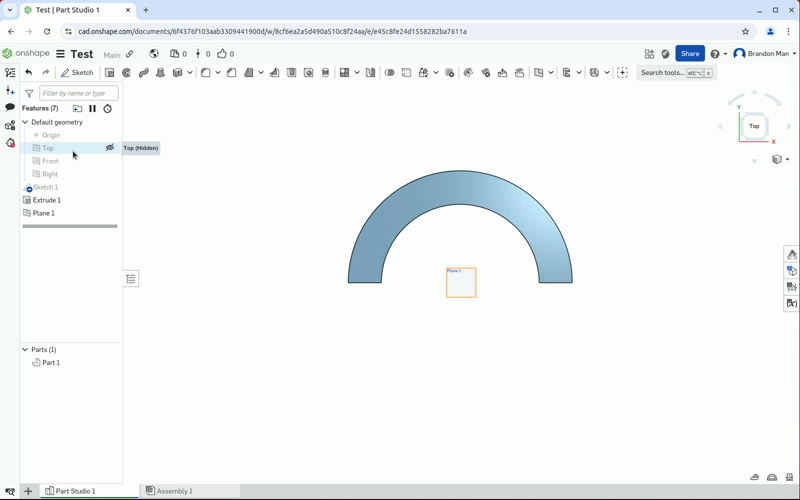
key(shift+s)
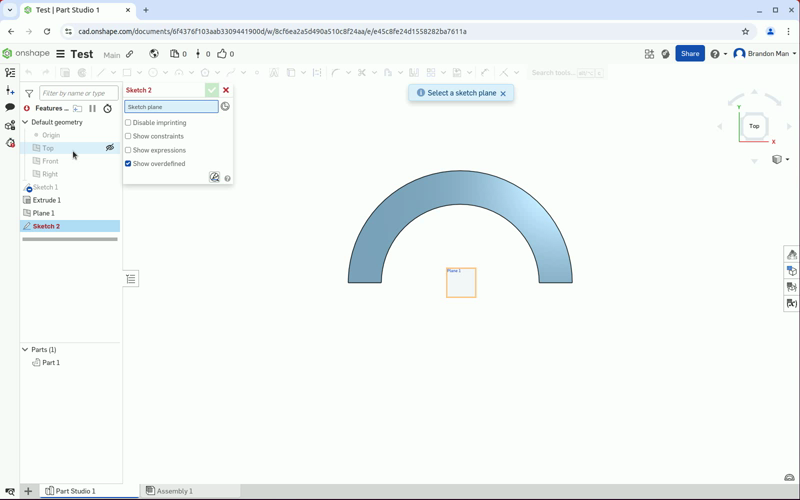
mouse_move(73, 215)
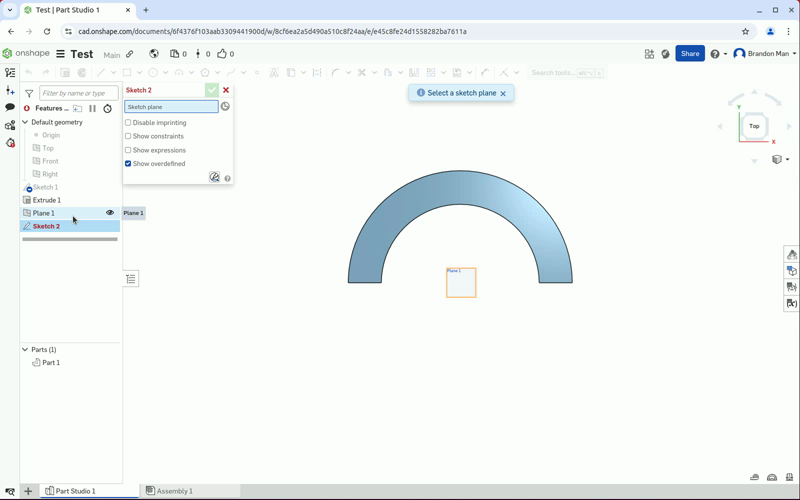
click(73, 215)
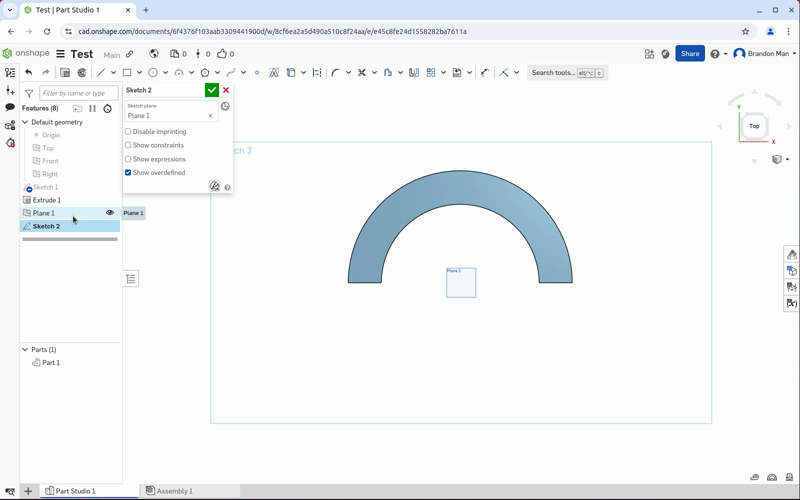
mouse_move(73, 352)
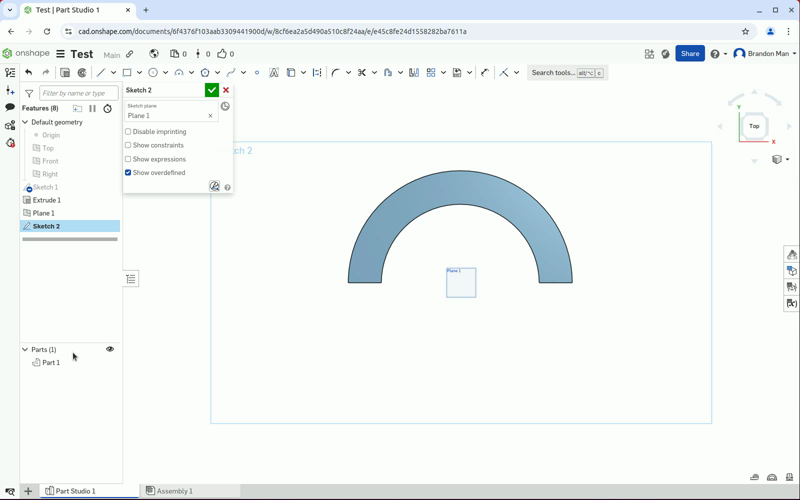
key(y)
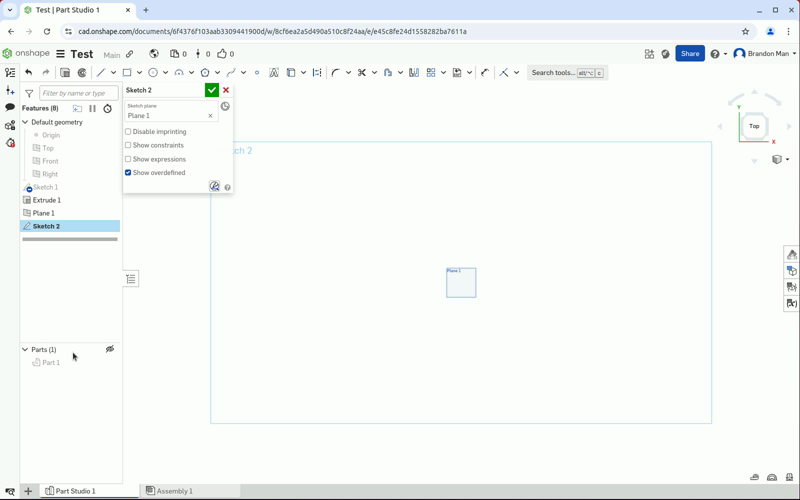
key(c)
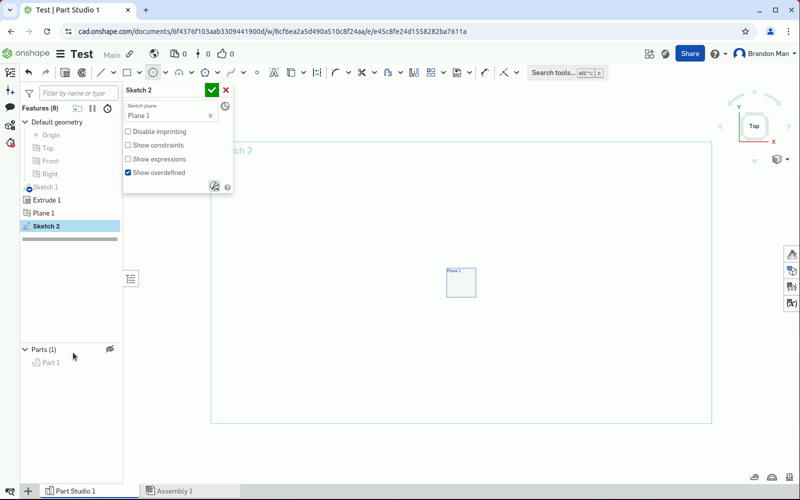
key_down(shift)
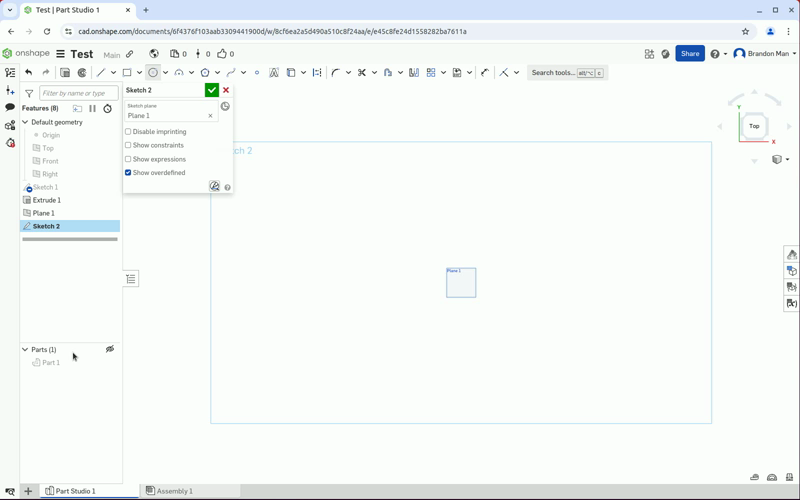
mouse_move(461, 186)
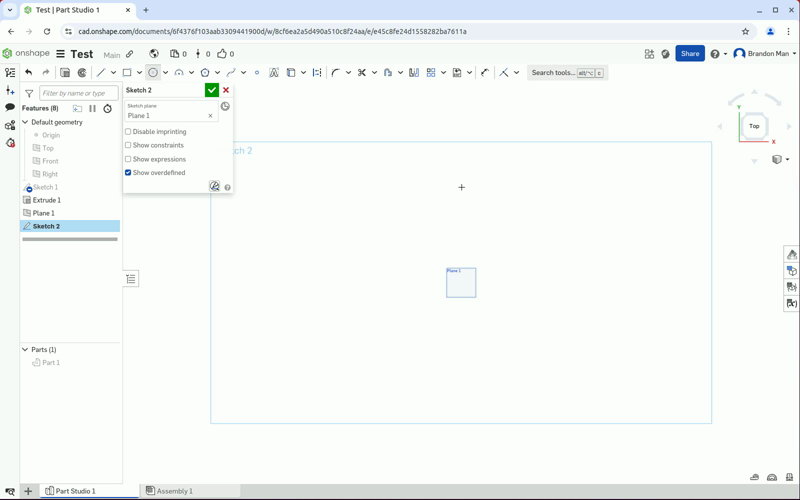
click(461, 186)
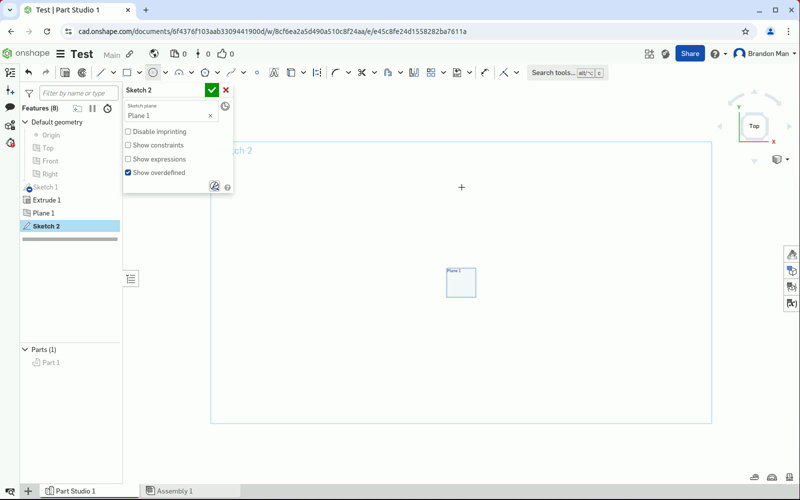
key_up(shift)
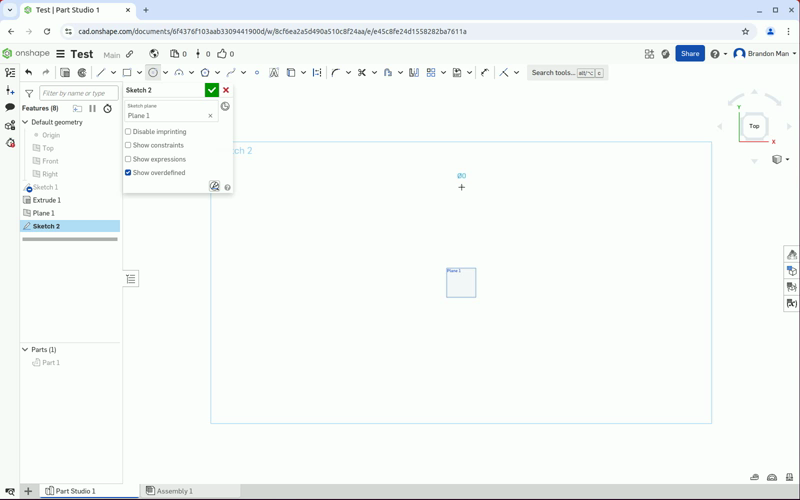
mouse_move(476, 186)
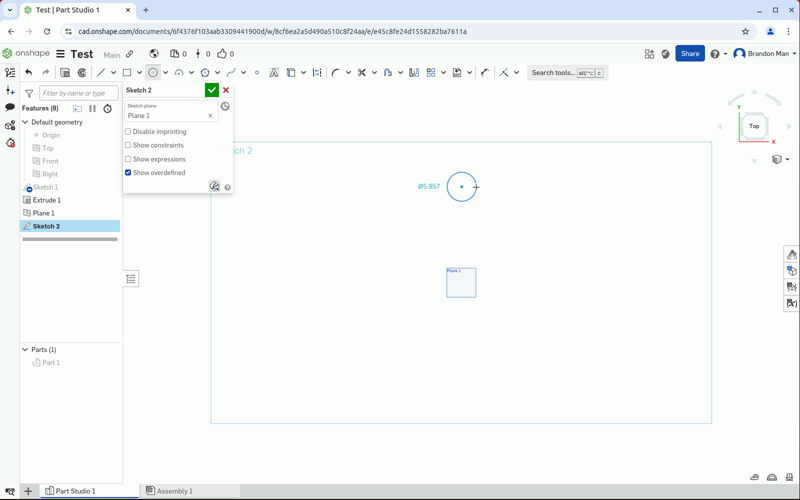
click(476, 186)
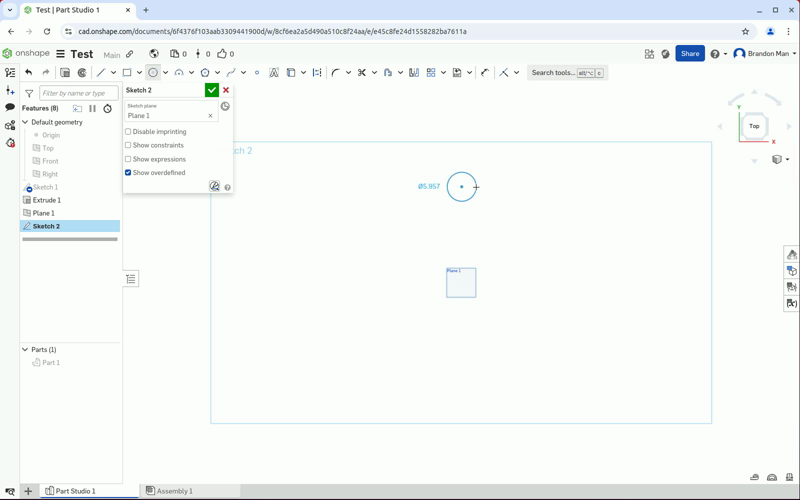
key(esc)
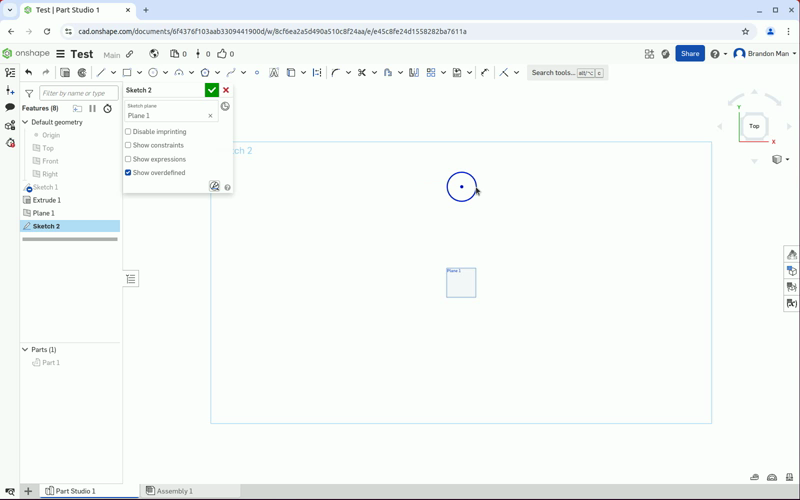
mouse_move(473, 186)
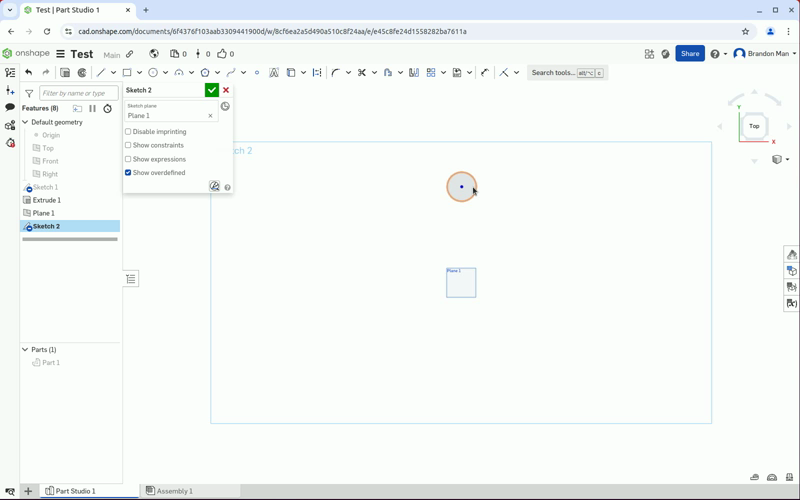
scroll(6)
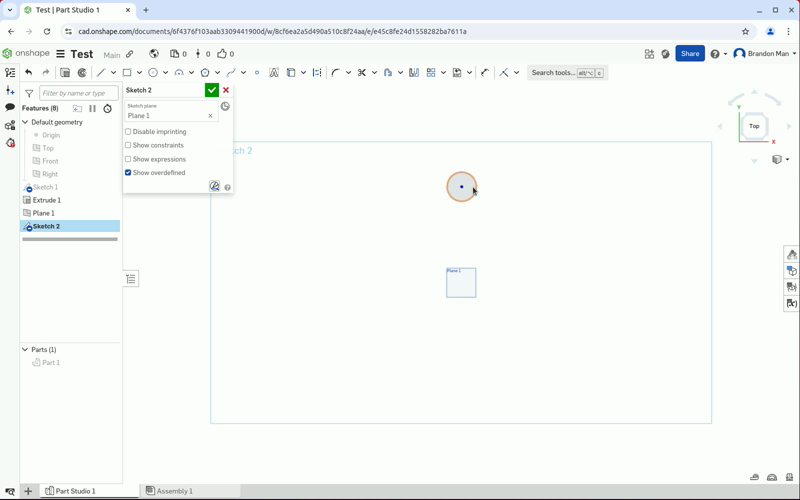
scroll(6)
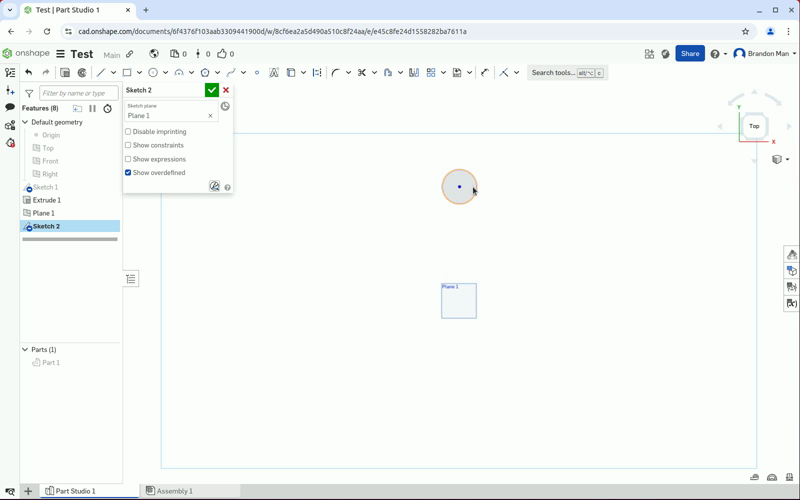
scroll(6)
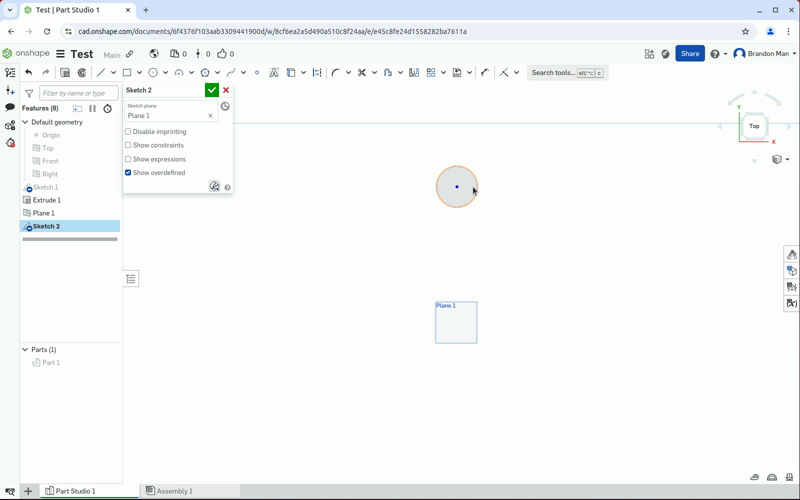
scroll(6)
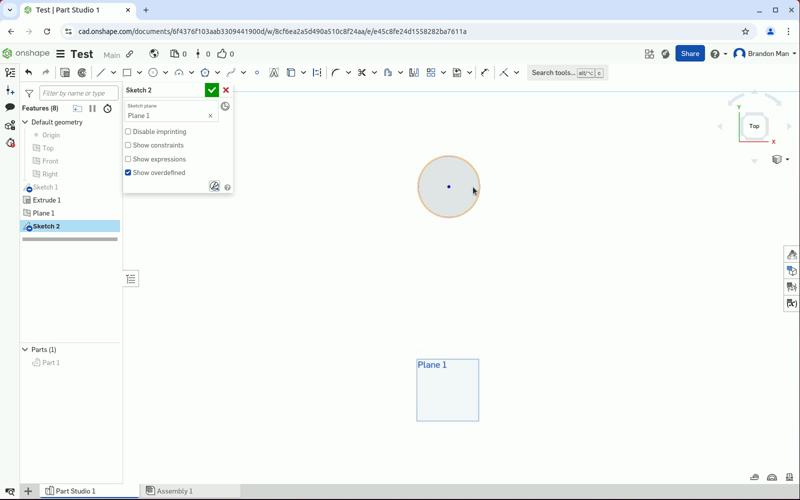
scroll(6)
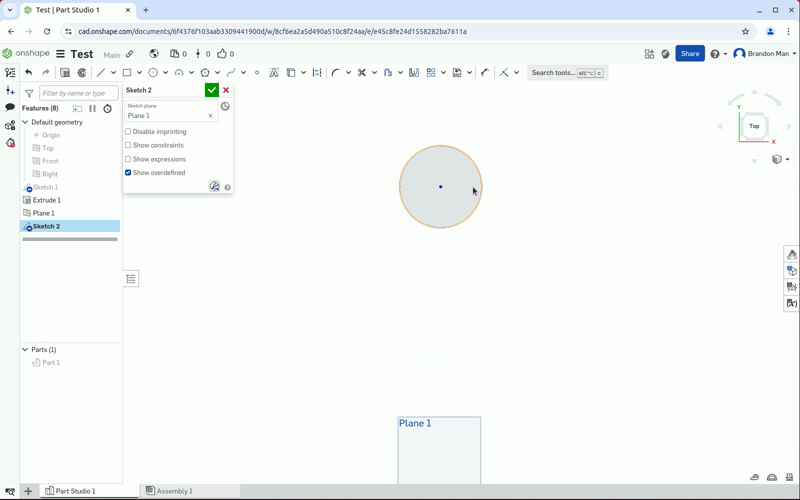
scroll(6)
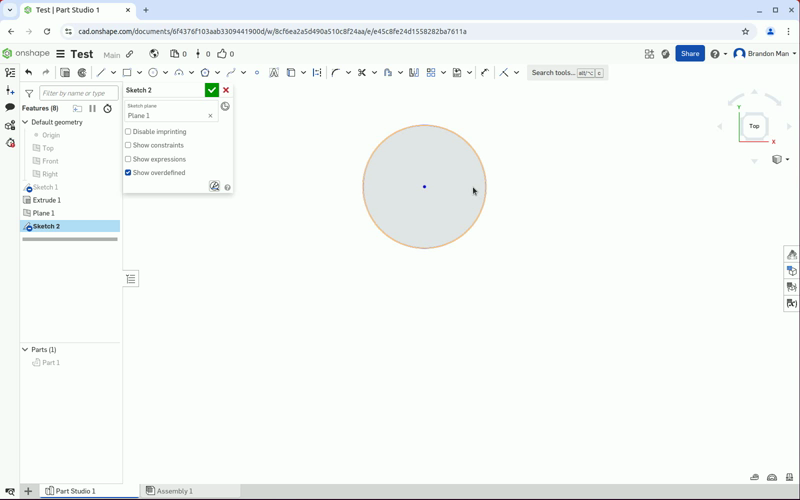
scroll(6)
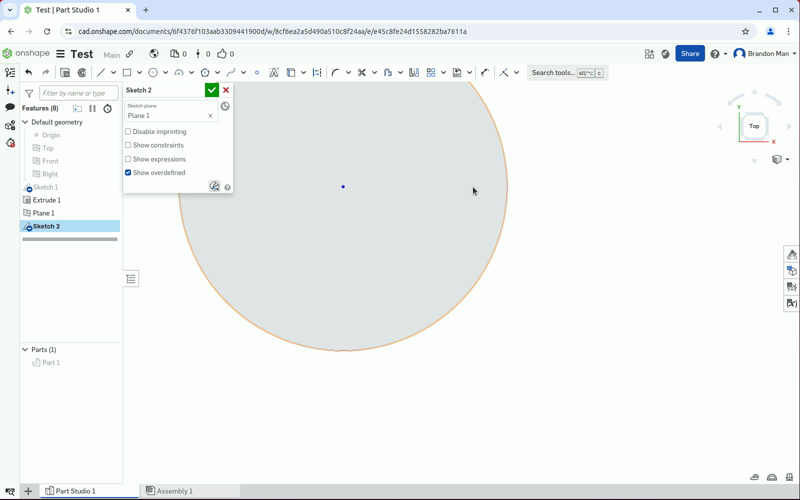
click(473, 186)
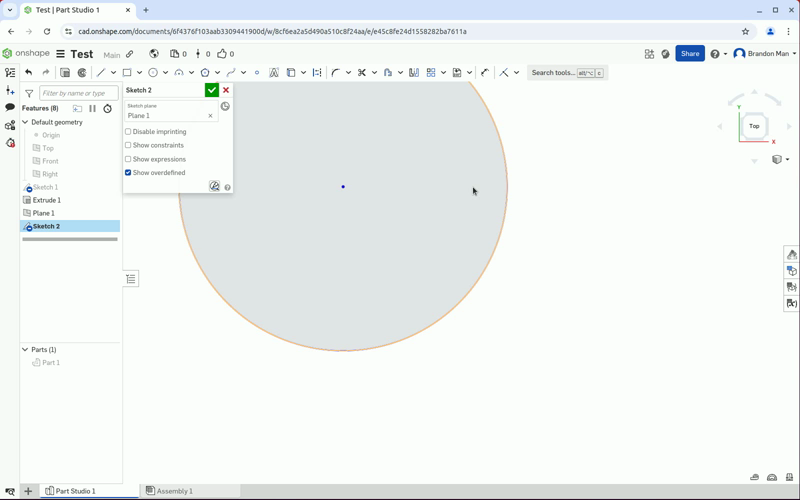
scroll(-6)
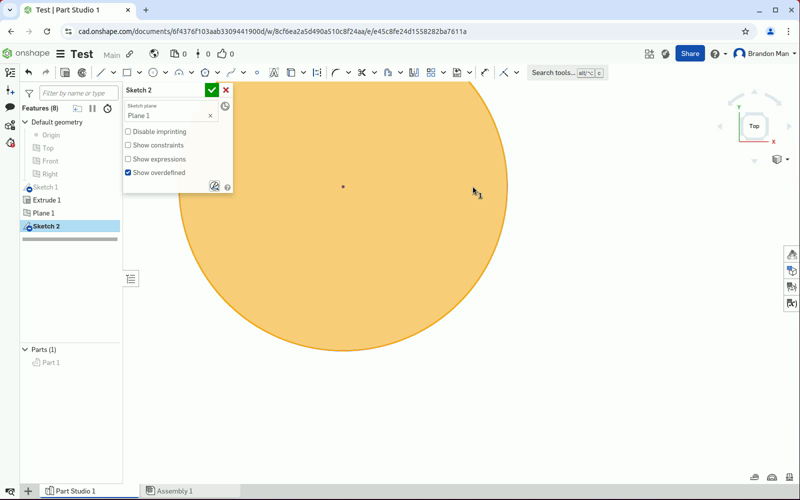
scroll(-6)
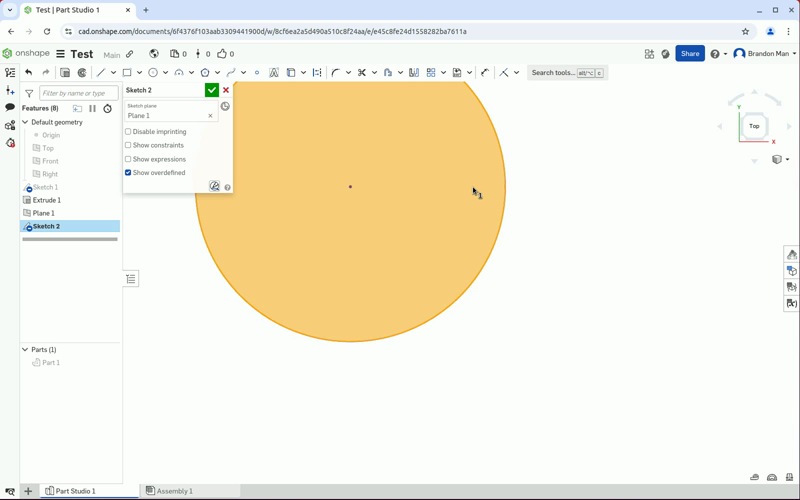
scroll(-6)
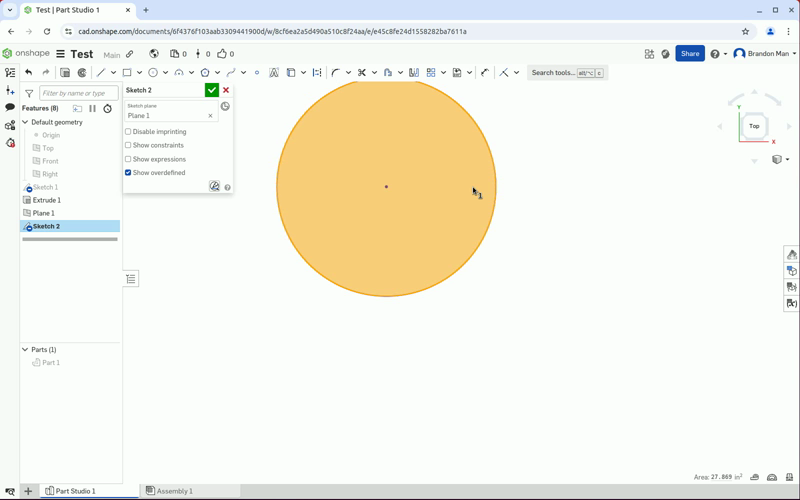
scroll(-6)
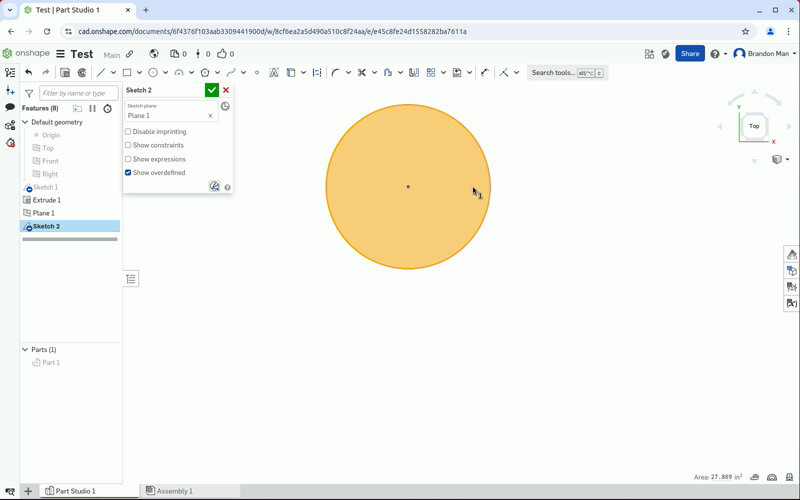
scroll(-6)
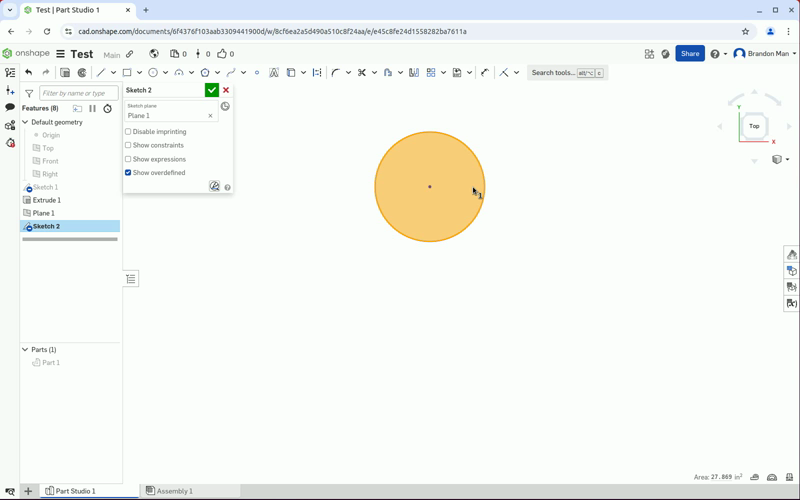
scroll(-6)
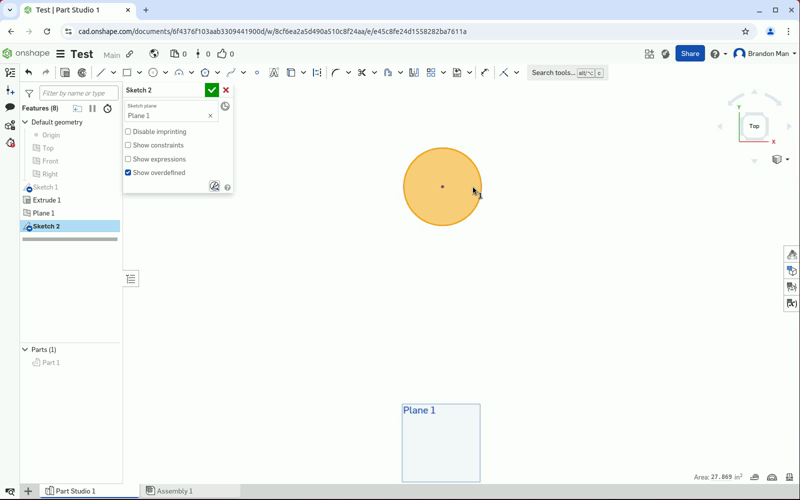
scroll(-6)
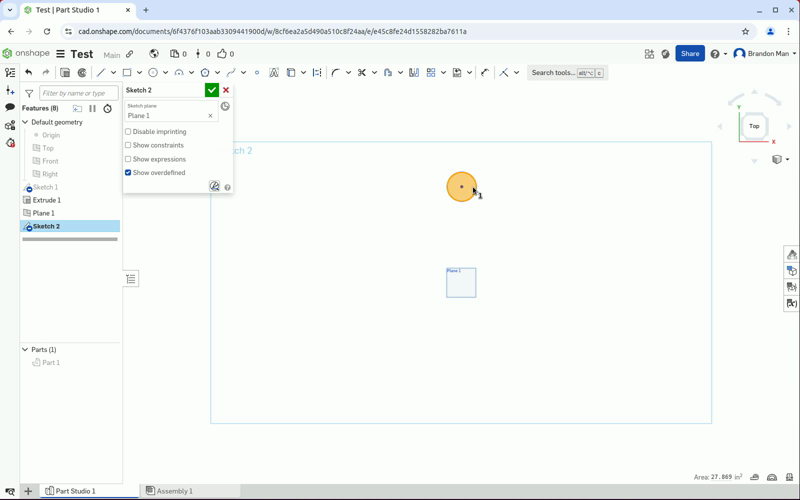
mouse_move(73, 352)
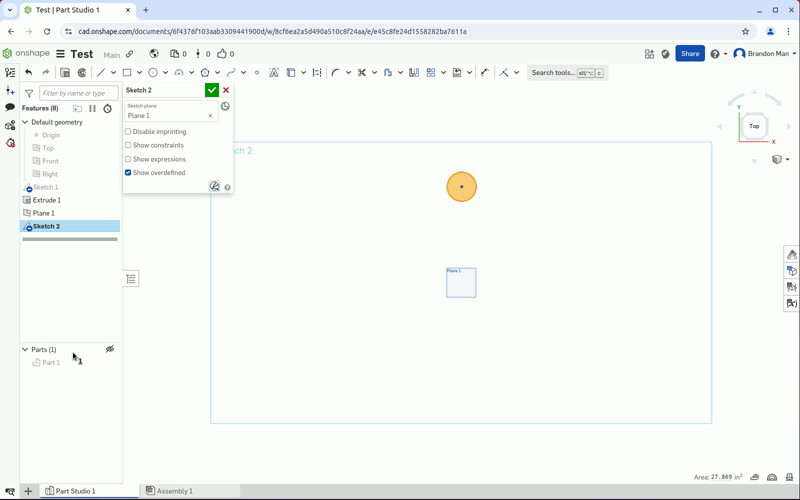
key(shift+y)
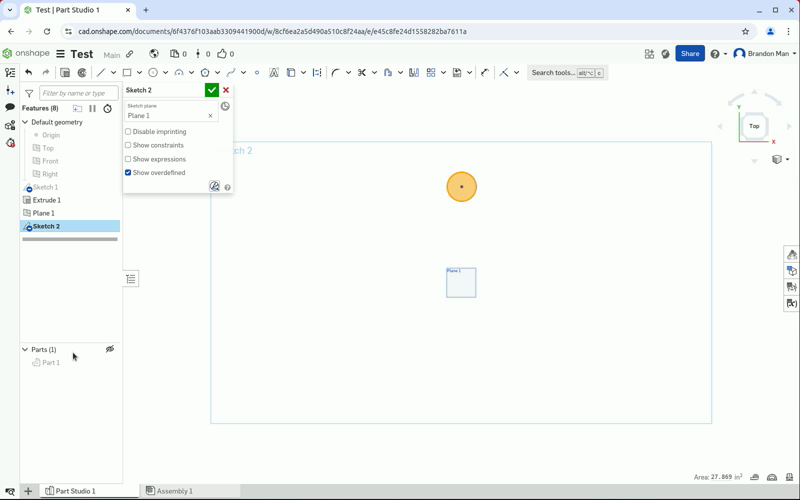
key(shift+e)
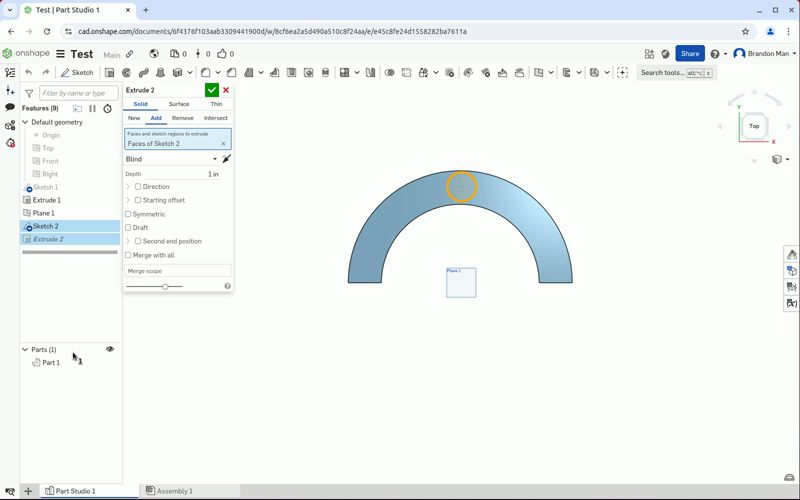
mouse_move(143, 106)
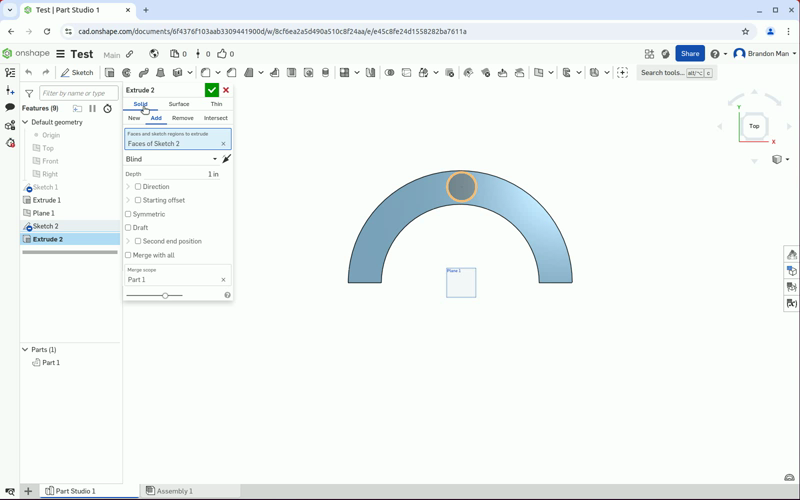
click(143, 106)
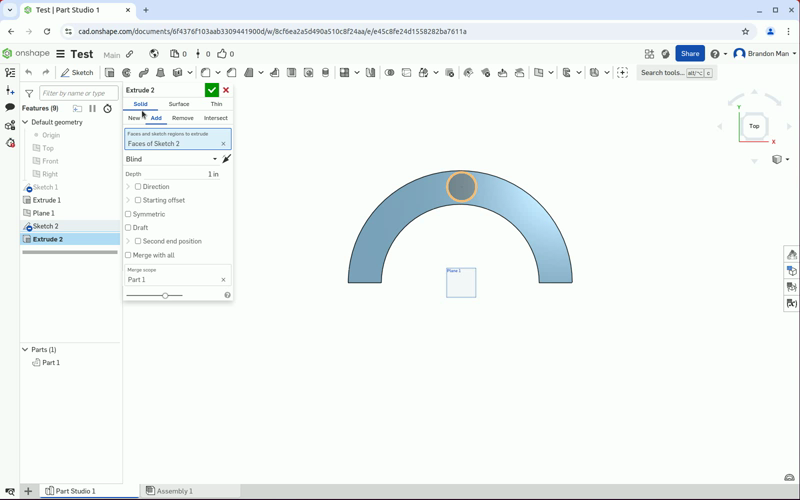
mouse_move(137, 120)
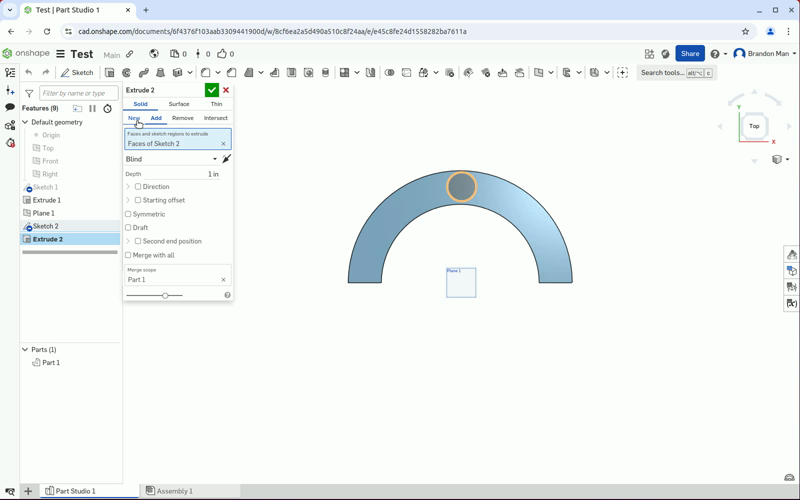
click(137, 120)
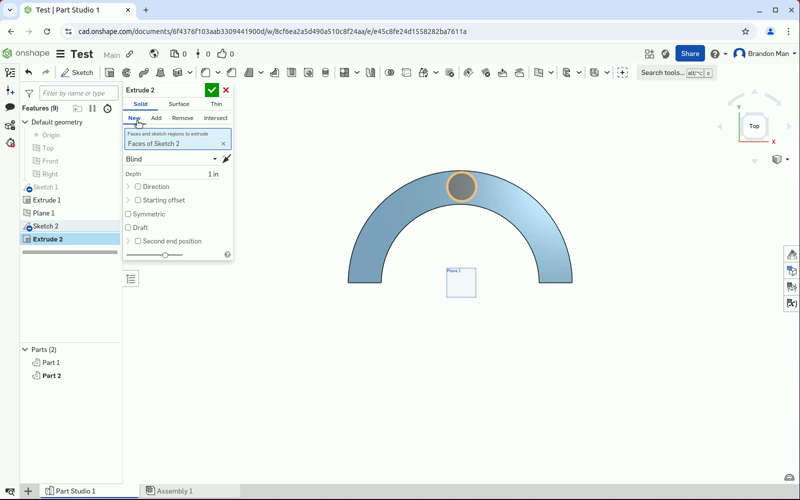
key(tab, 4)
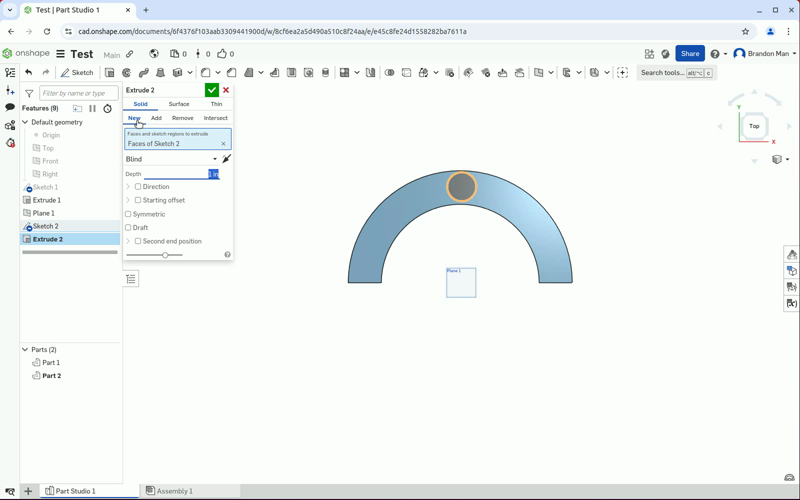
text(6.499)
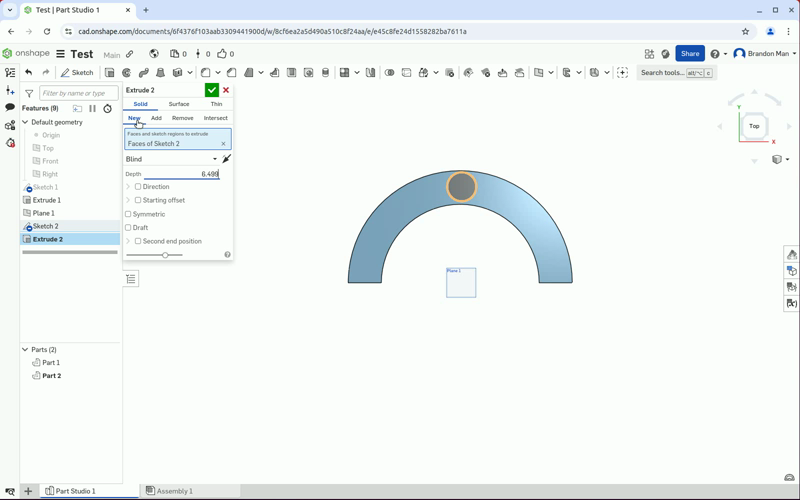
key(enter)
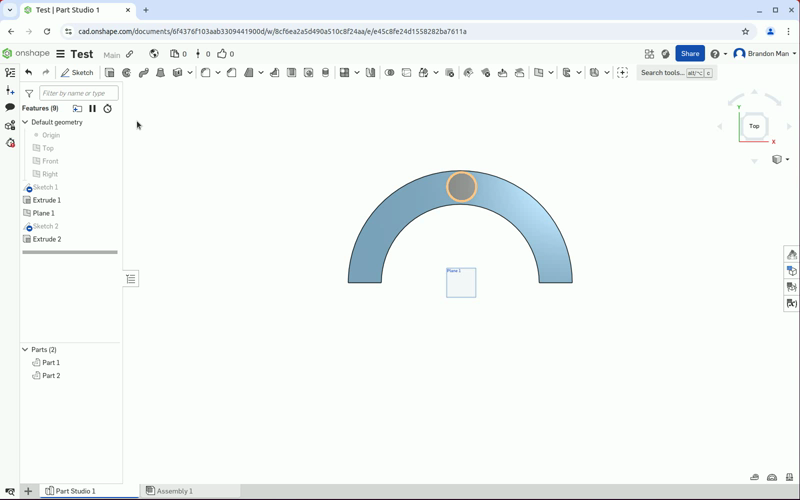
key(shift+h)
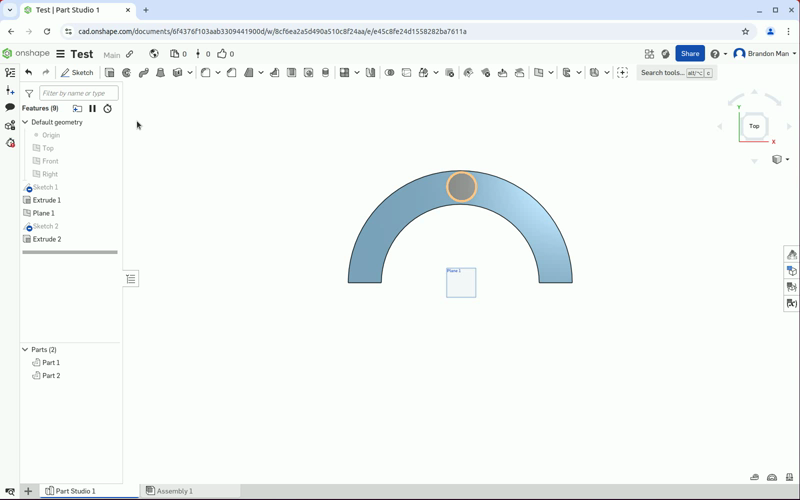
key(shift+h)
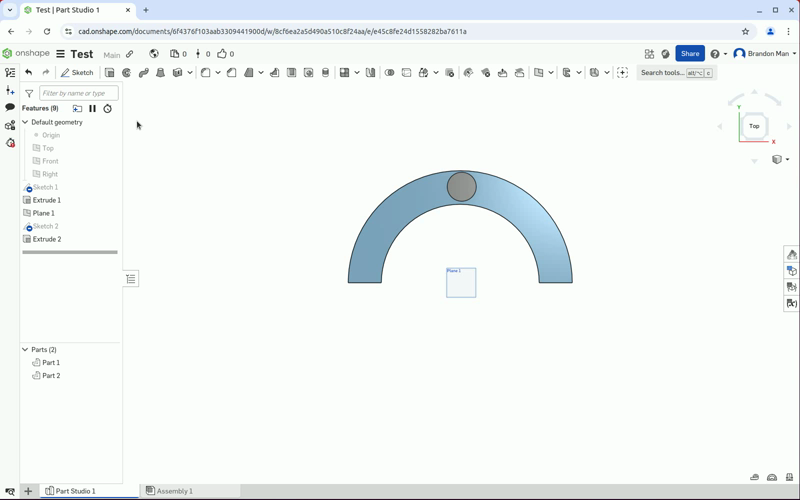
mouse_move(73, 189)
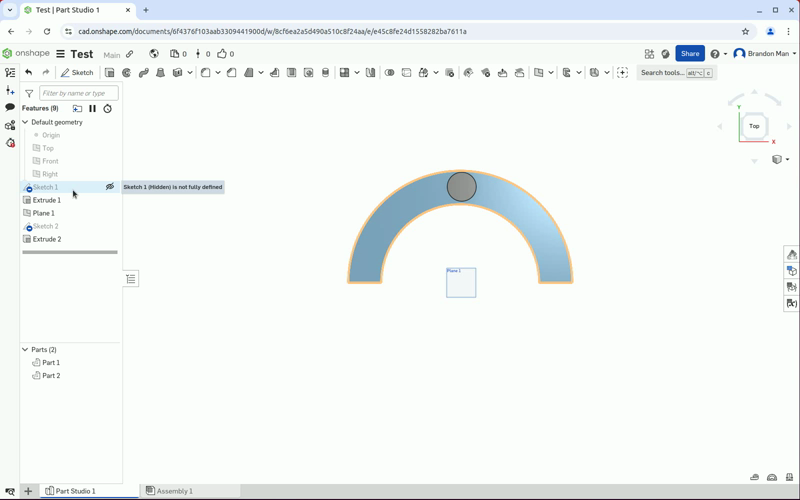
click(73, 189)
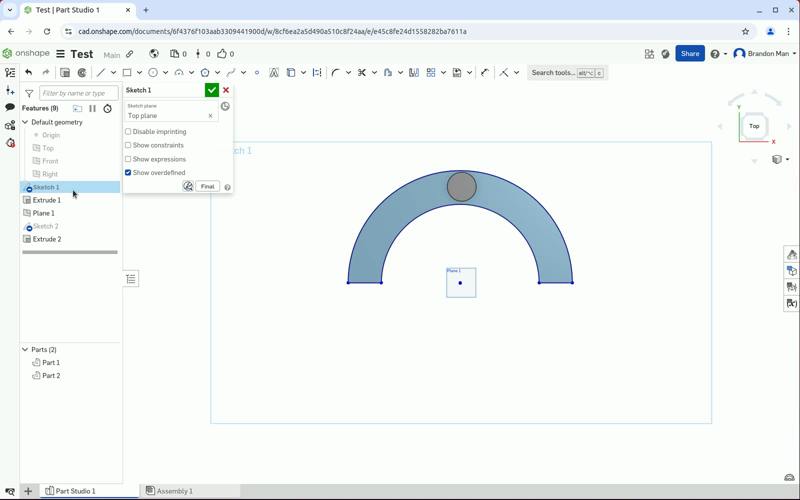
mouse_move(229, 92)
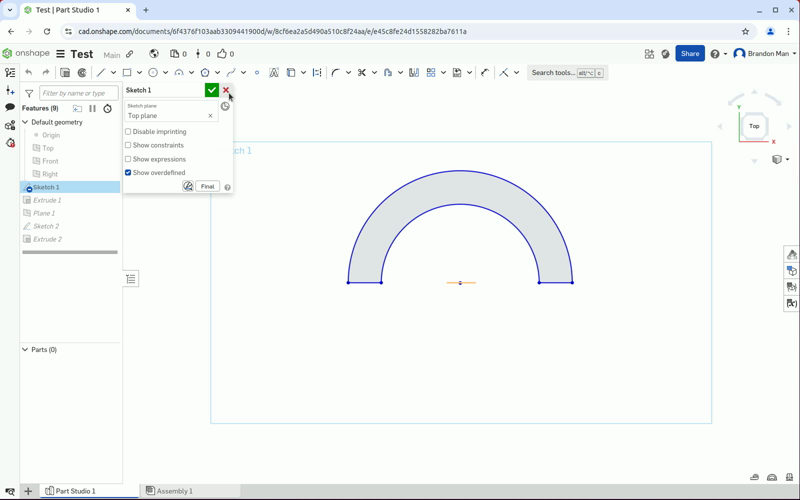
click(229, 92)
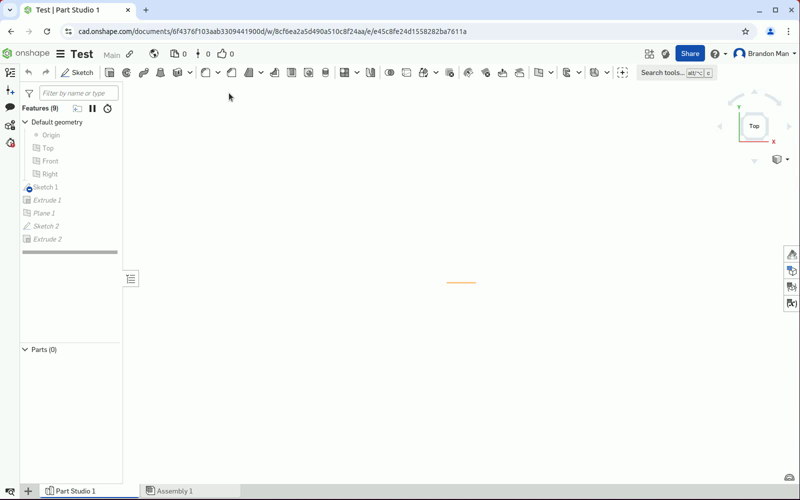
key(shift+s)
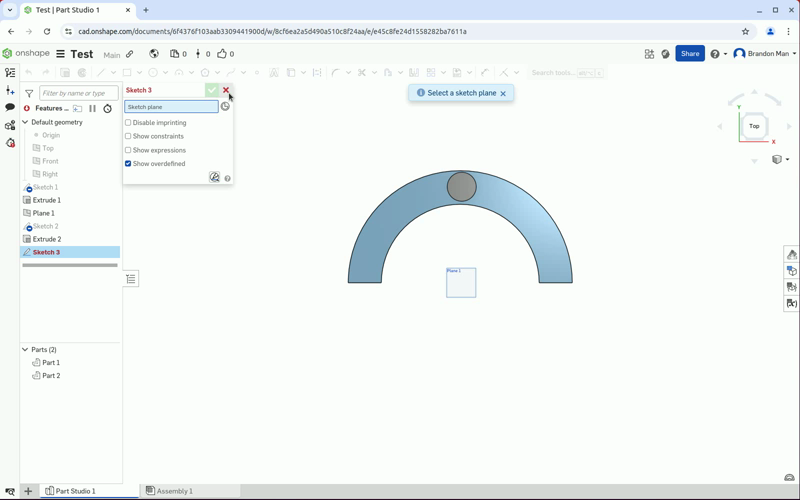
mouse_move(73, 215)
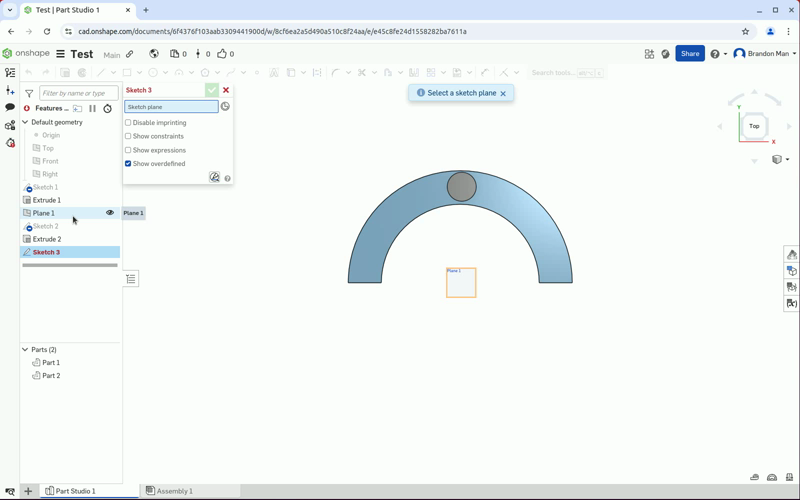
click(73, 215)
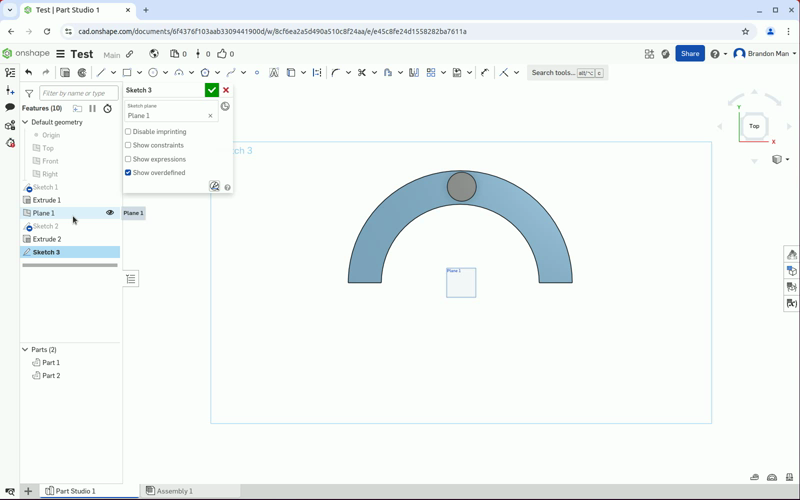
mouse_move(73, 352)
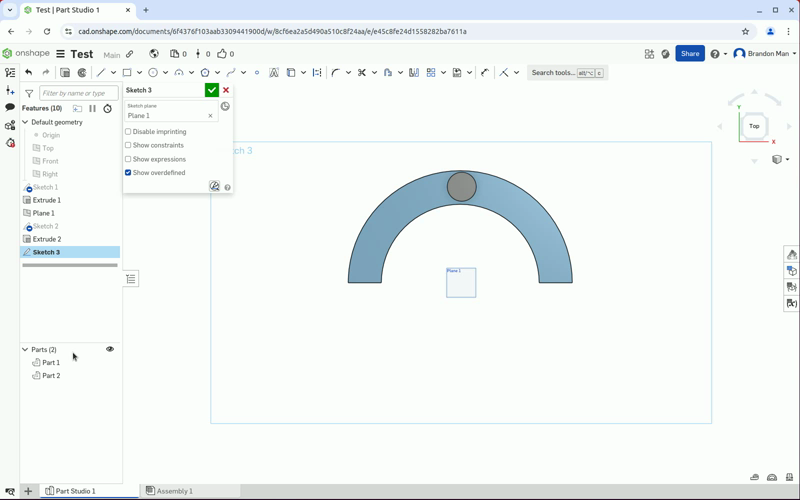
key(y)
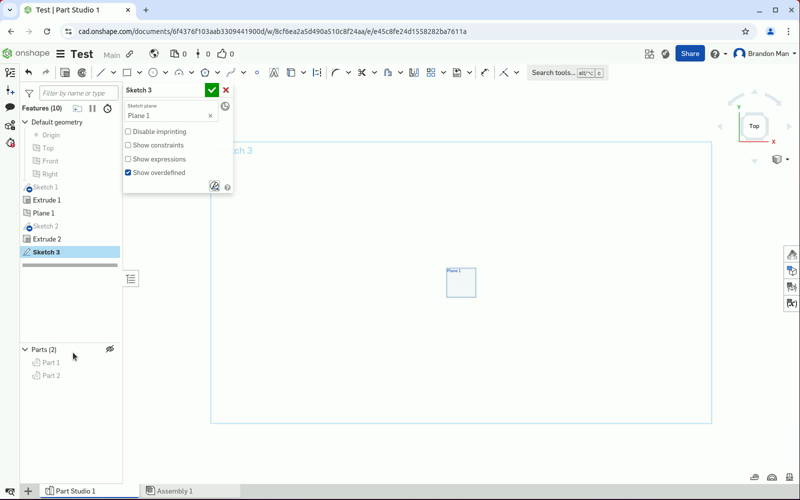
key(c)
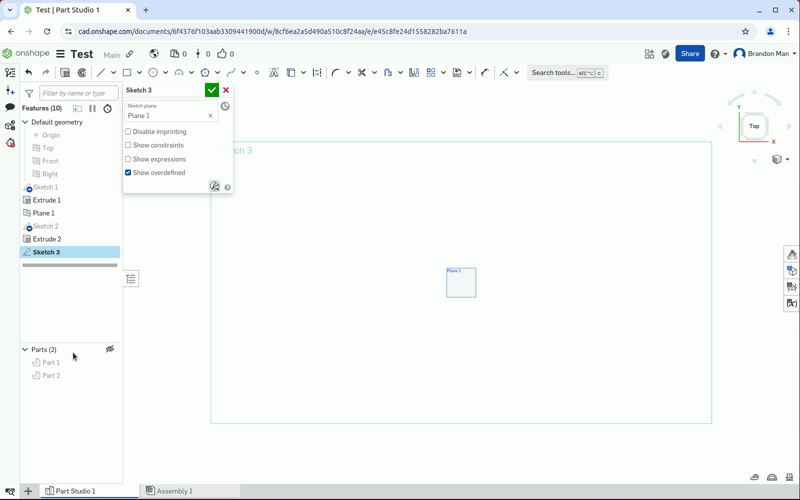
key_down(shift)
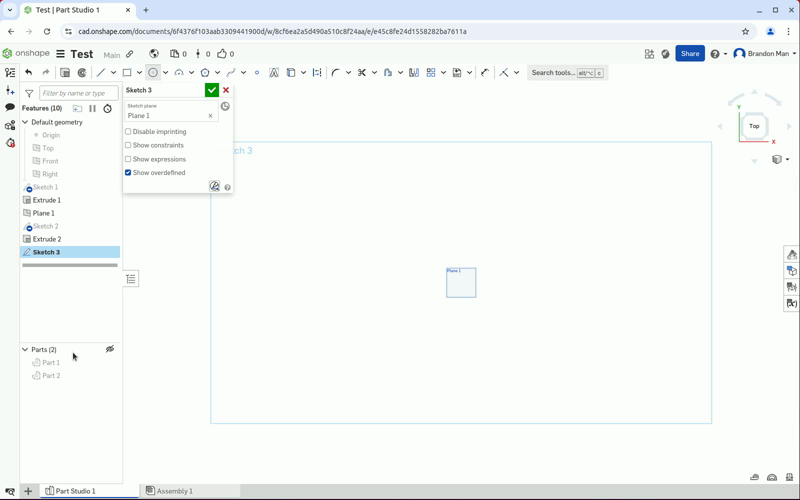
mouse_move(368, 267)
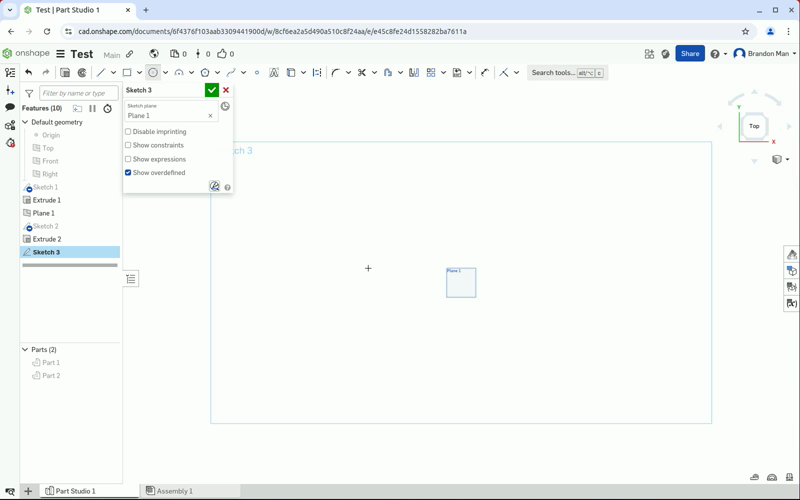
click(368, 267)
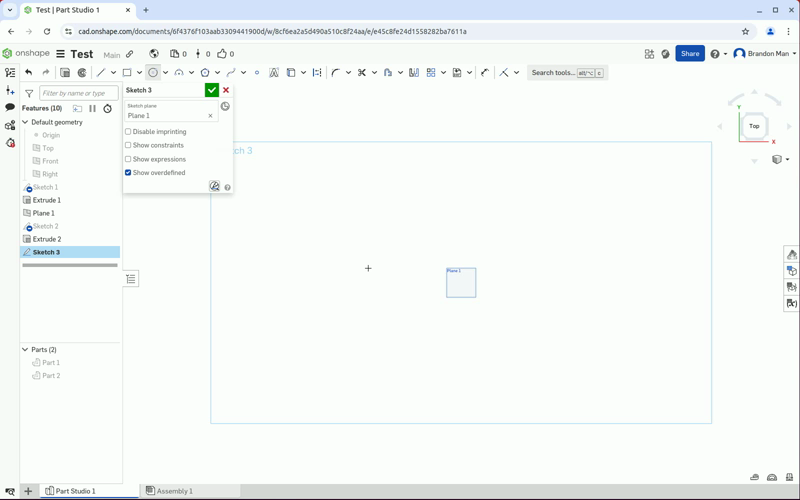
key_up(shift)
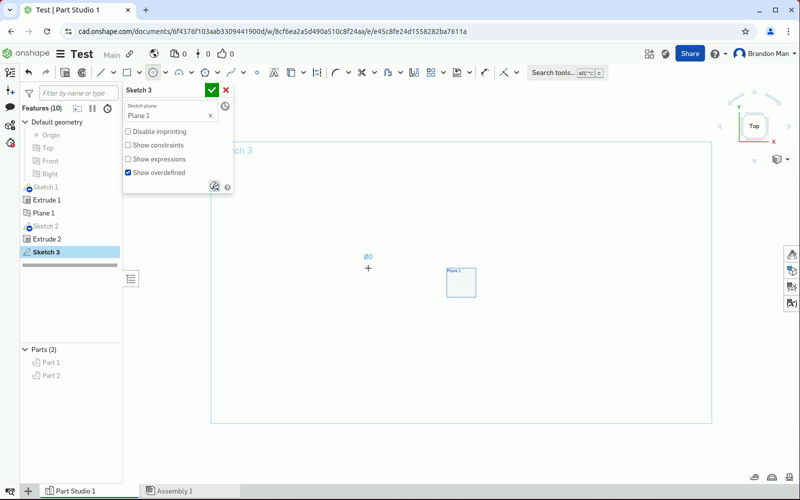
mouse_move(382, 267)
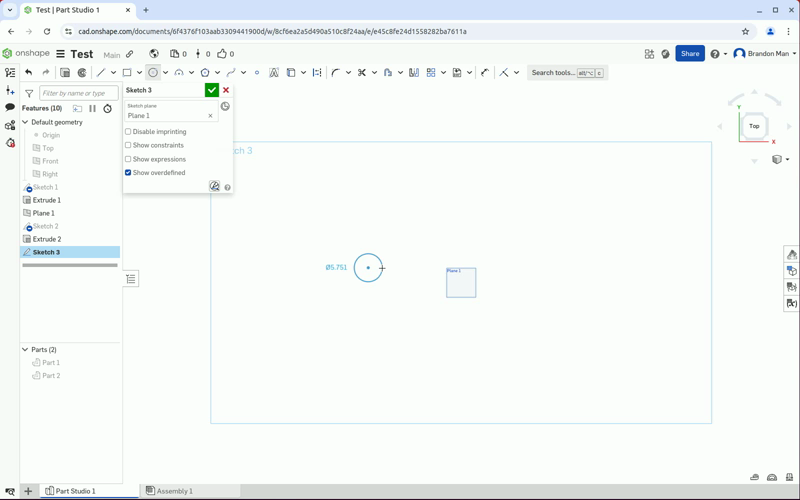
click(382, 267)
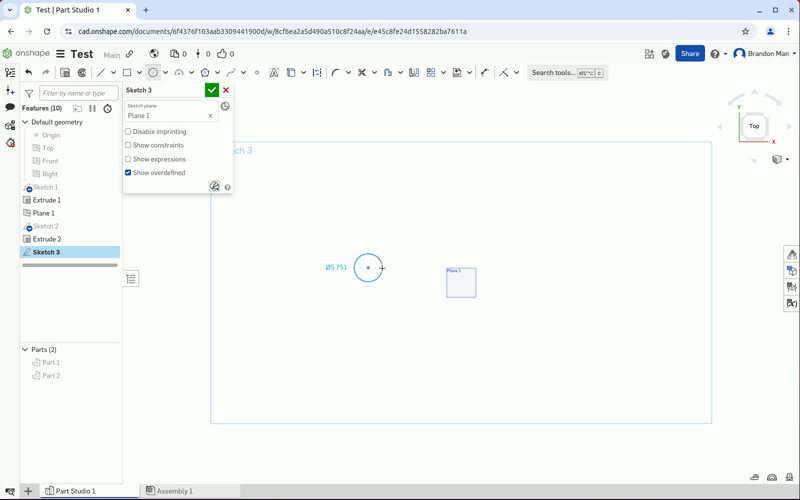
key(esc)
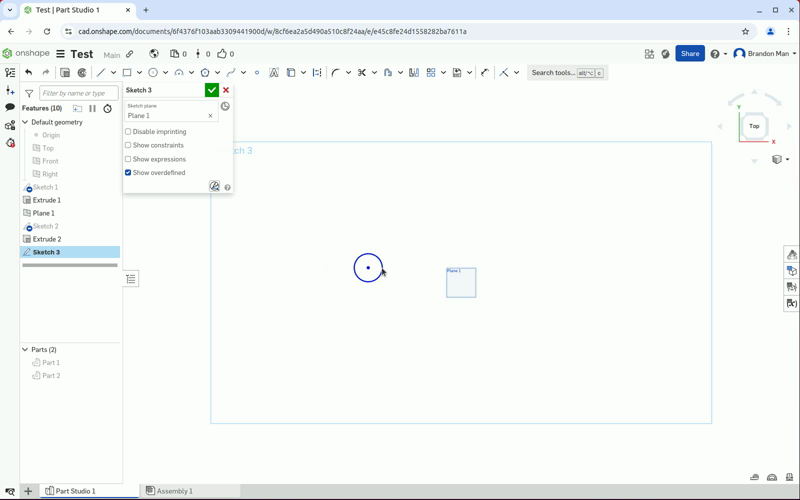
mouse_move(362, 262)
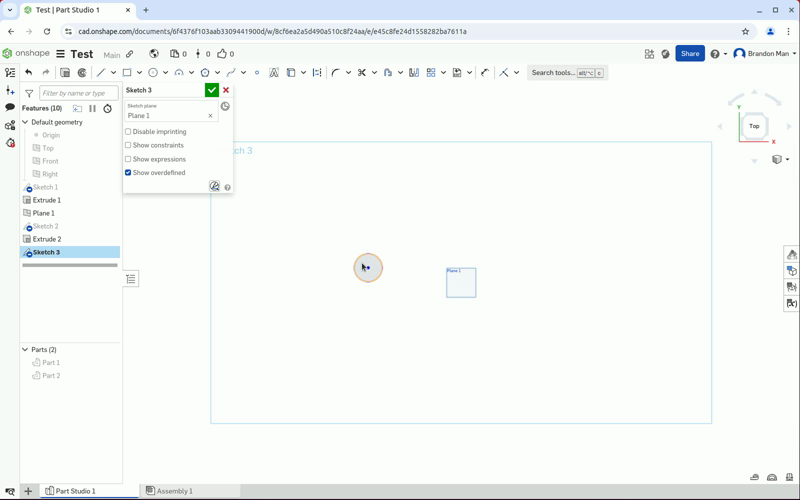
scroll(6)
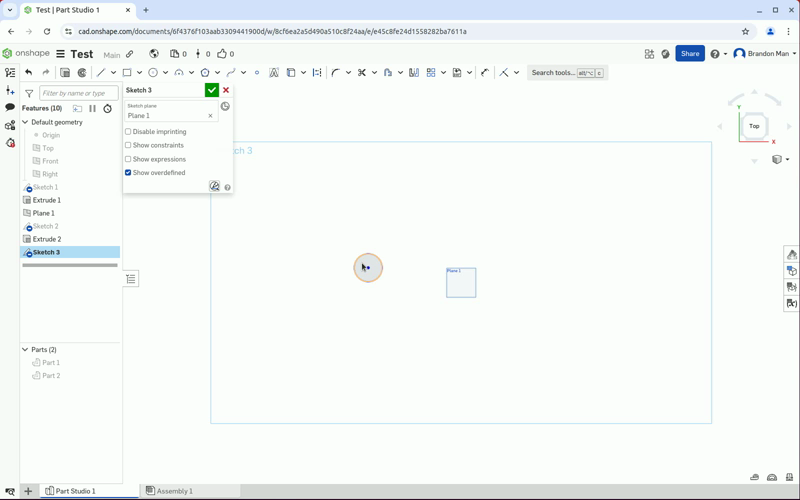
scroll(6)
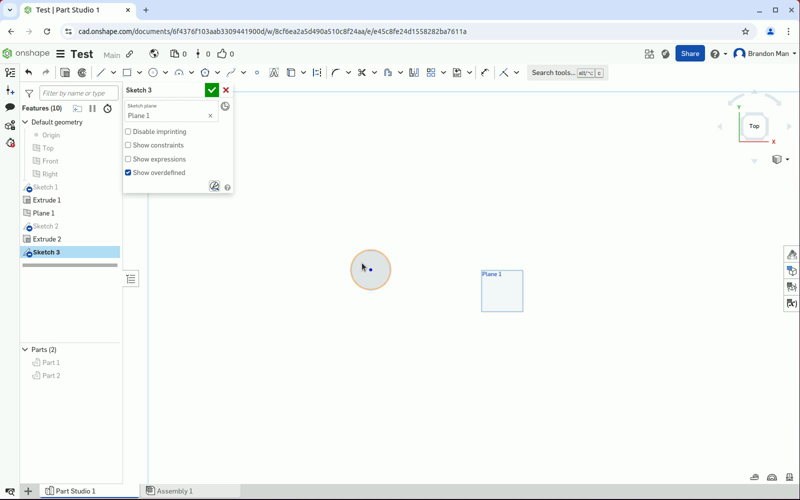
scroll(6)
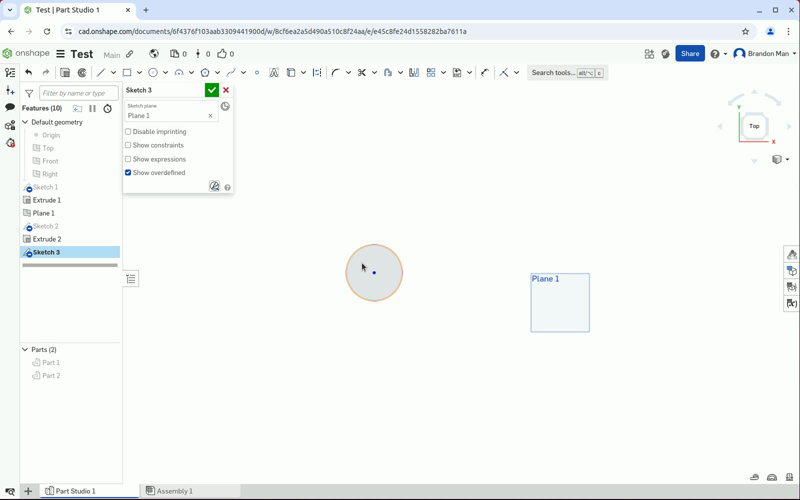
scroll(6)
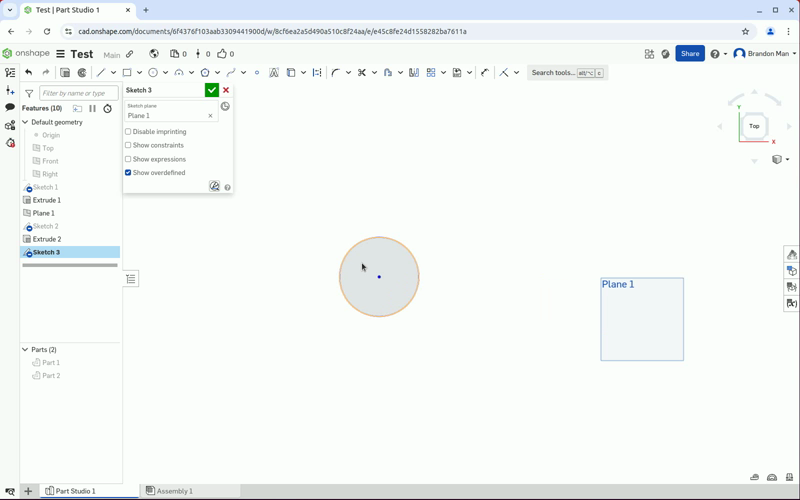
scroll(6)
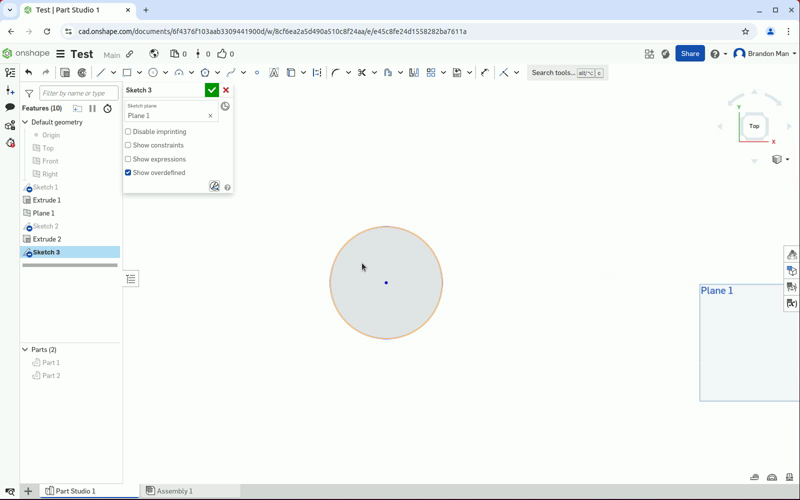
scroll(6)
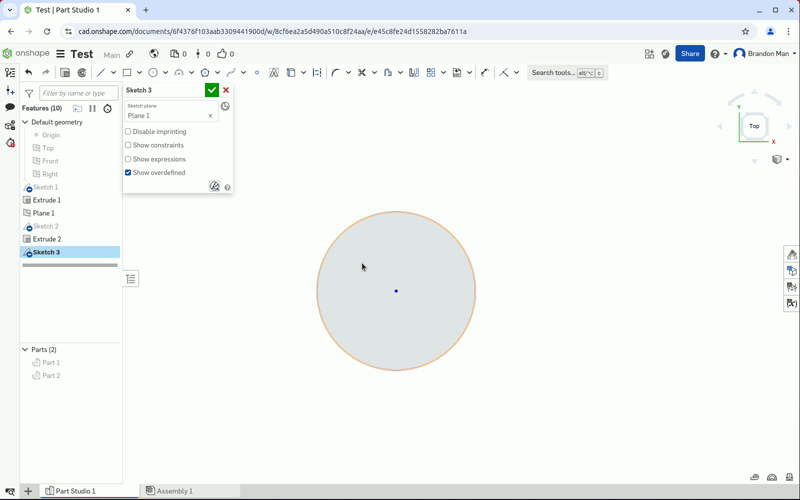
scroll(6)
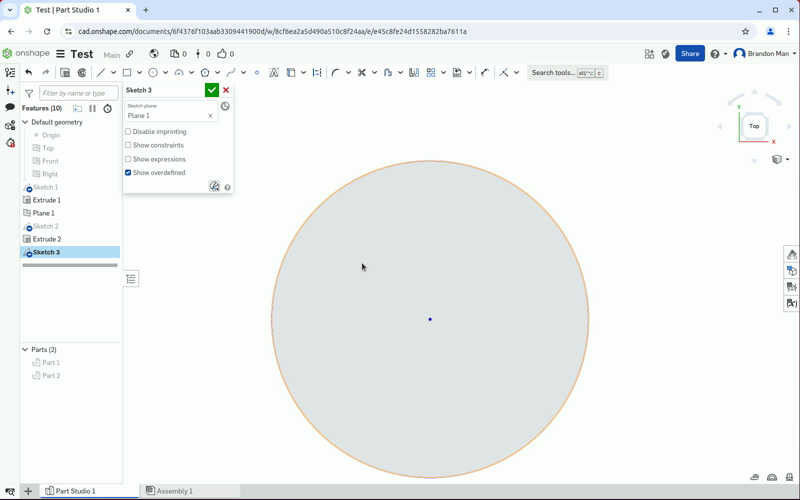
click(362, 262)
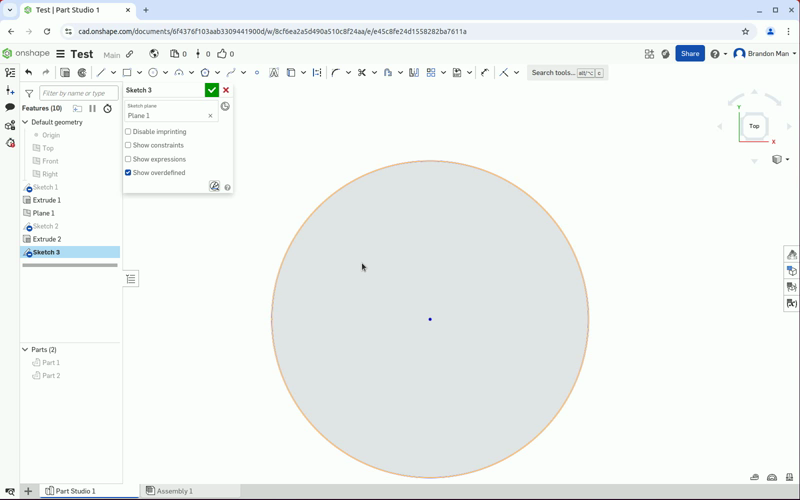
scroll(-6)
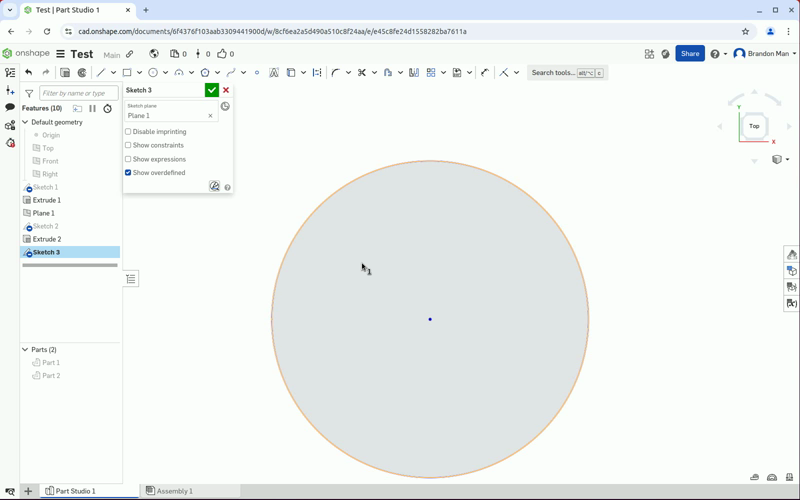
scroll(-6)
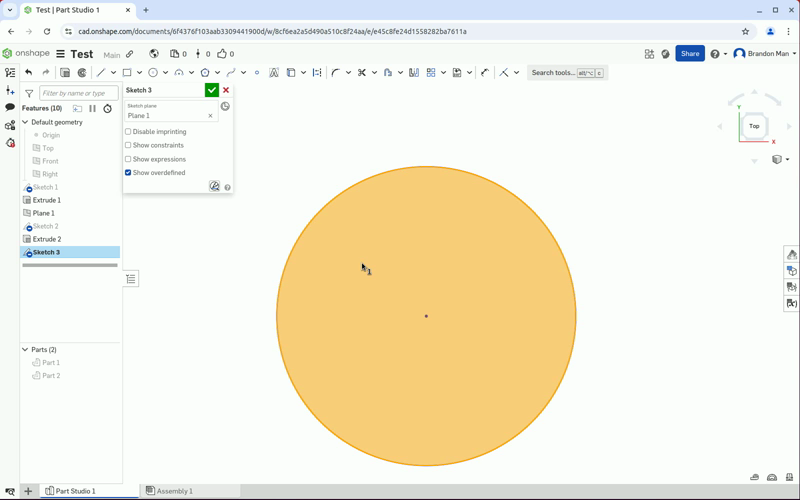
scroll(-6)
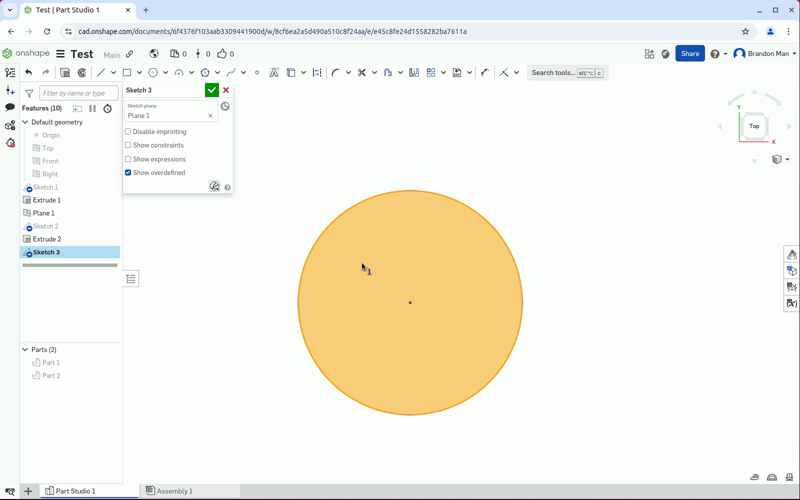
scroll(-6)
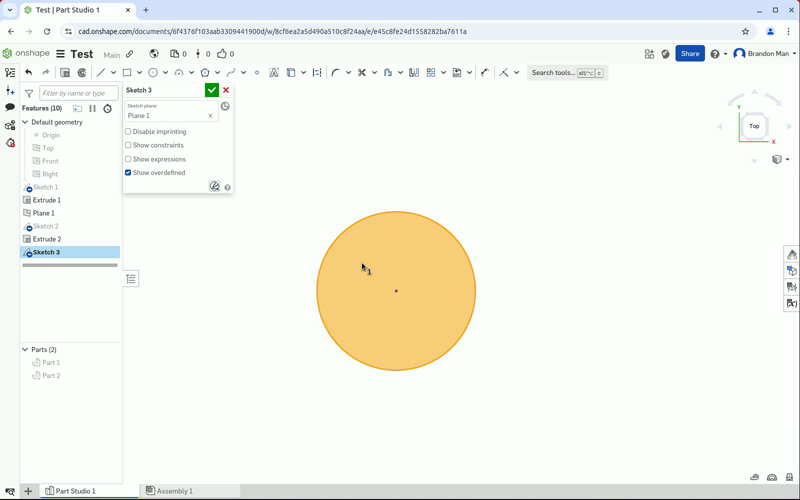
scroll(-6)
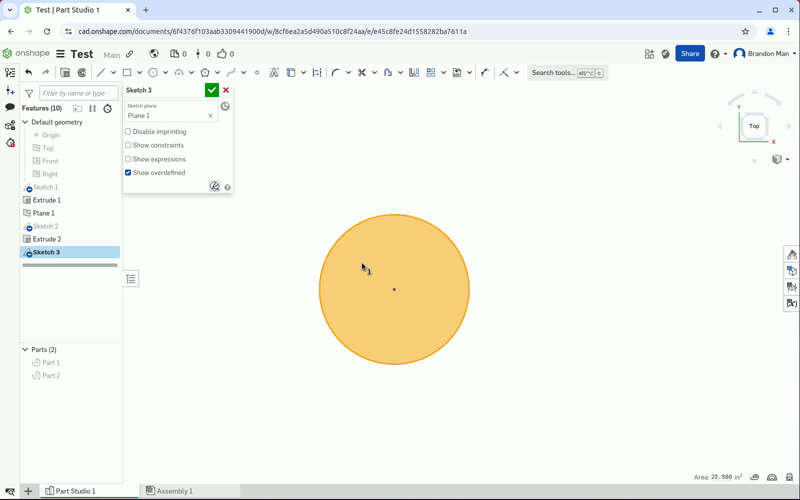
scroll(-6)
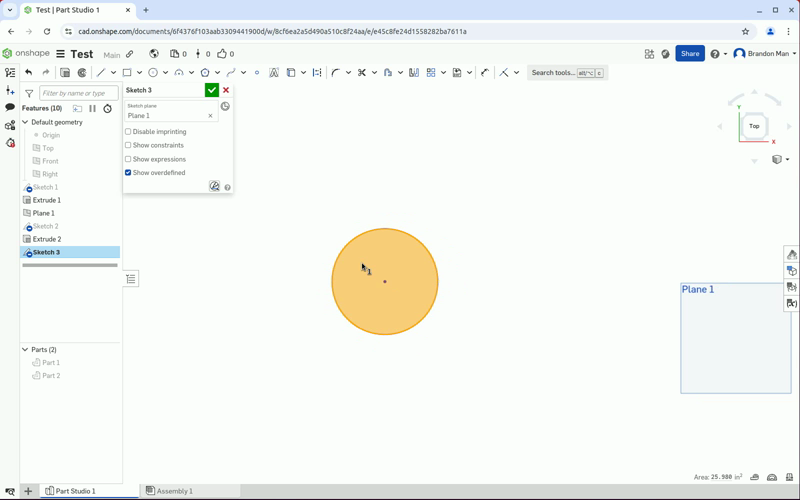
scroll(-6)
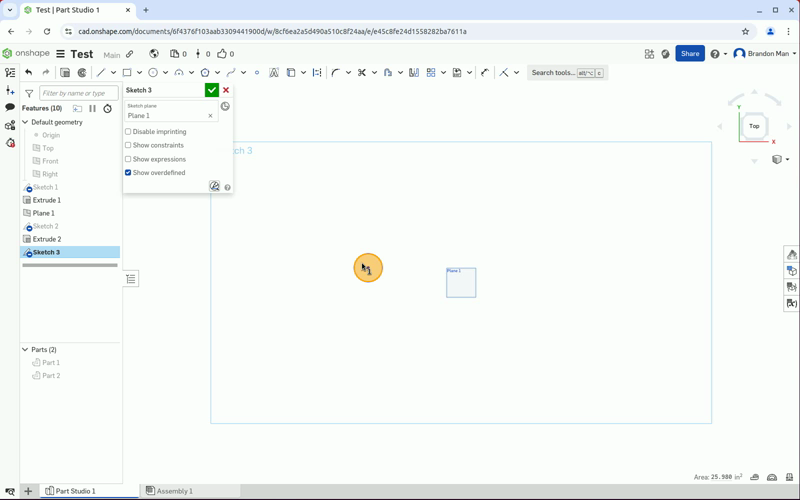
mouse_move(73, 352)
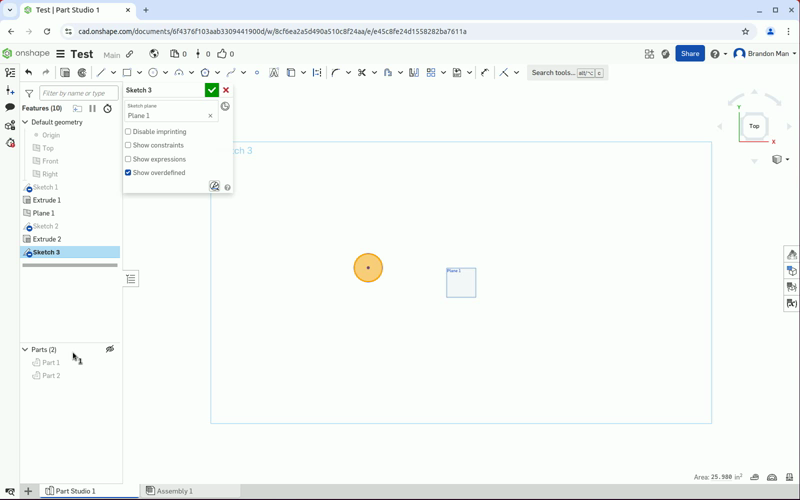
key(shift+y)
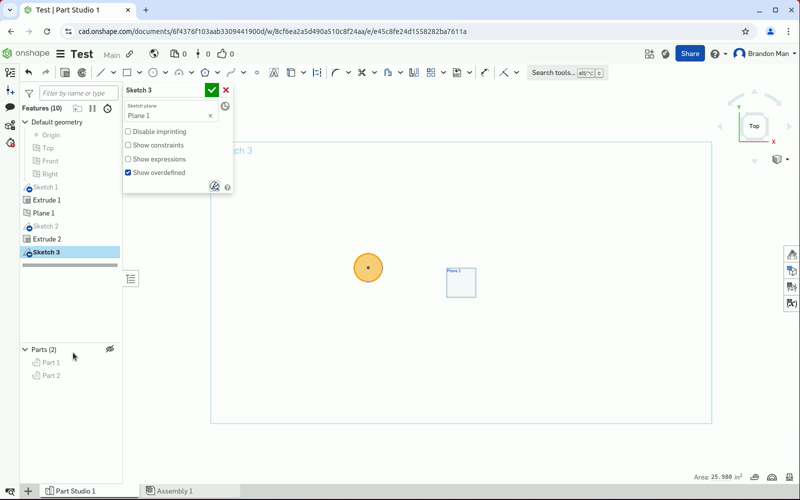
key(shift+e)
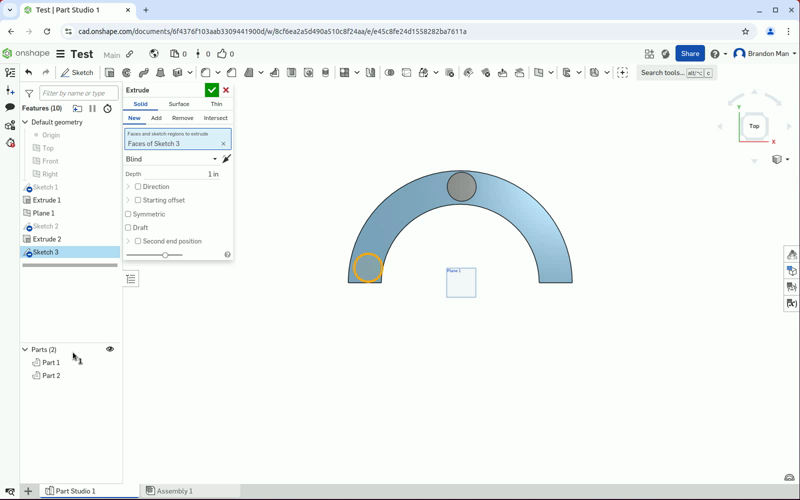
mouse_move(143, 106)
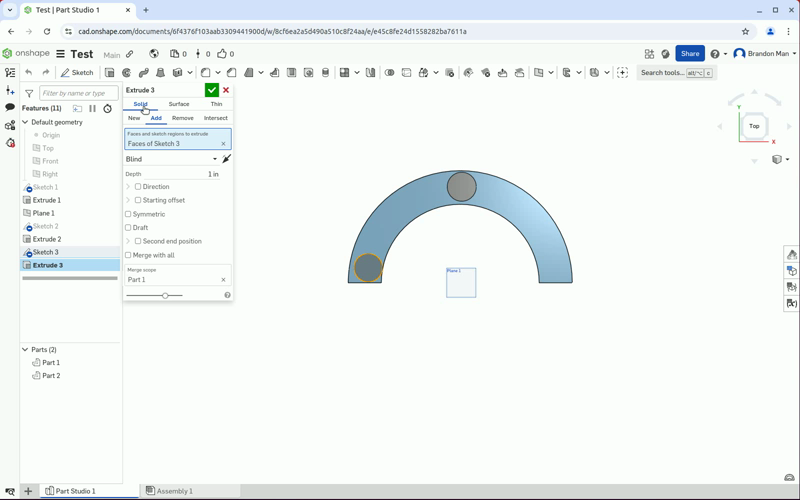
click(143, 106)
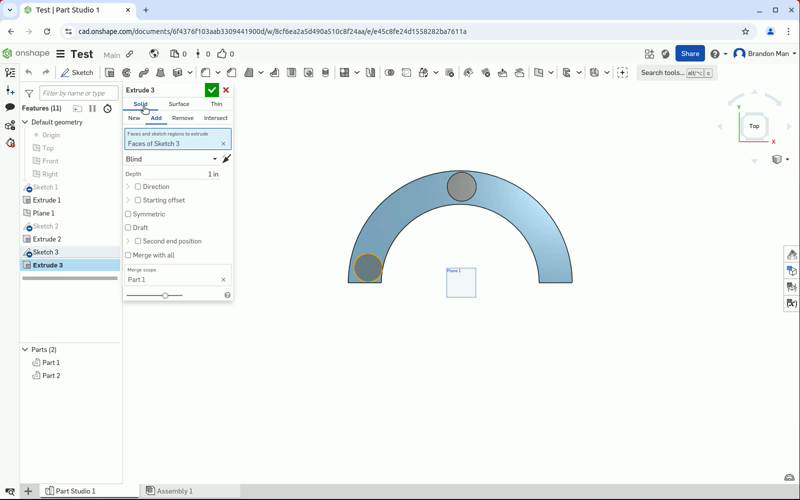
mouse_move(137, 120)
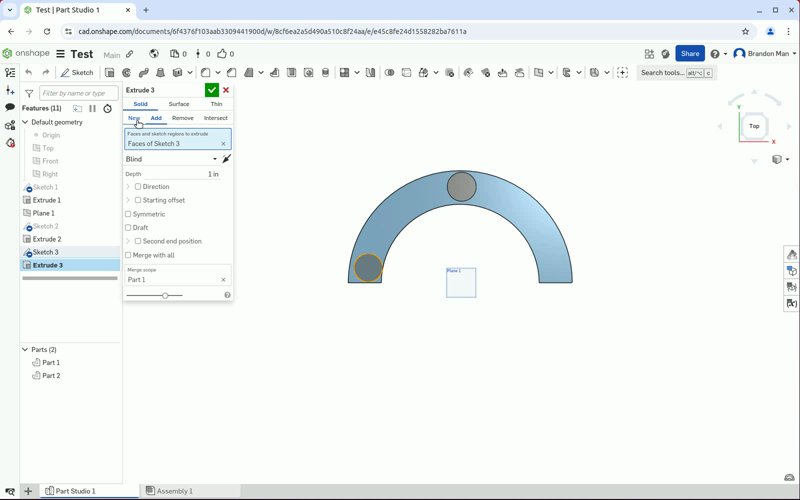
click(137, 120)
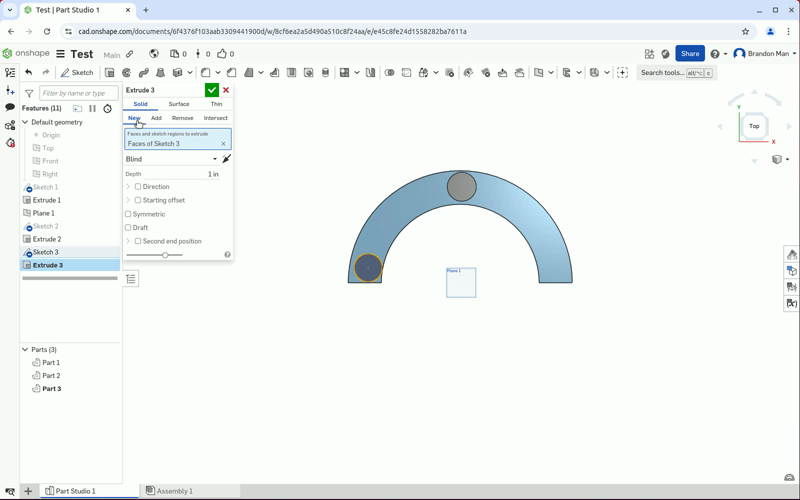
key(tab, 4)
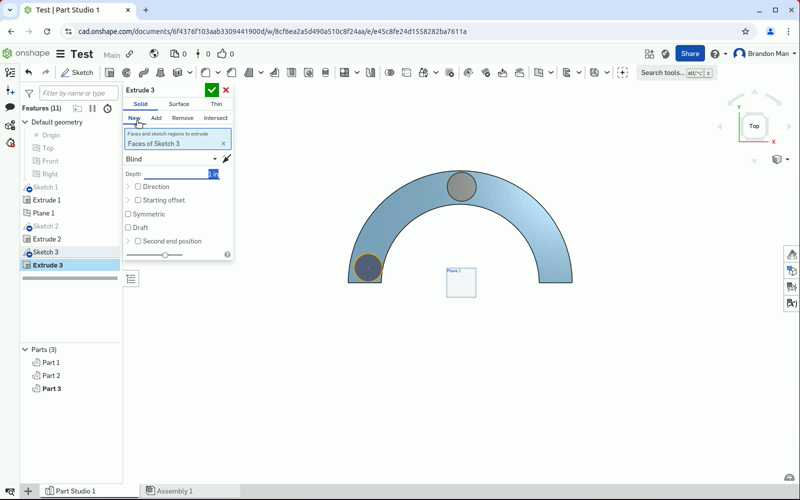
text(6.499)
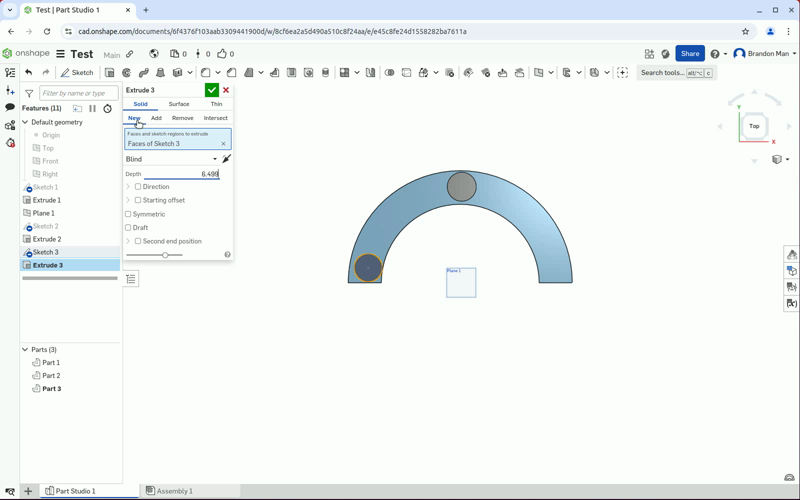
key(enter)
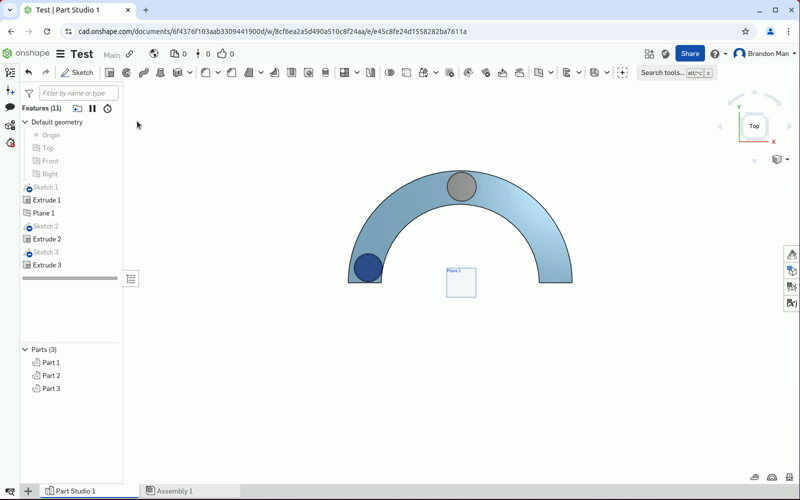
key(shift+h)
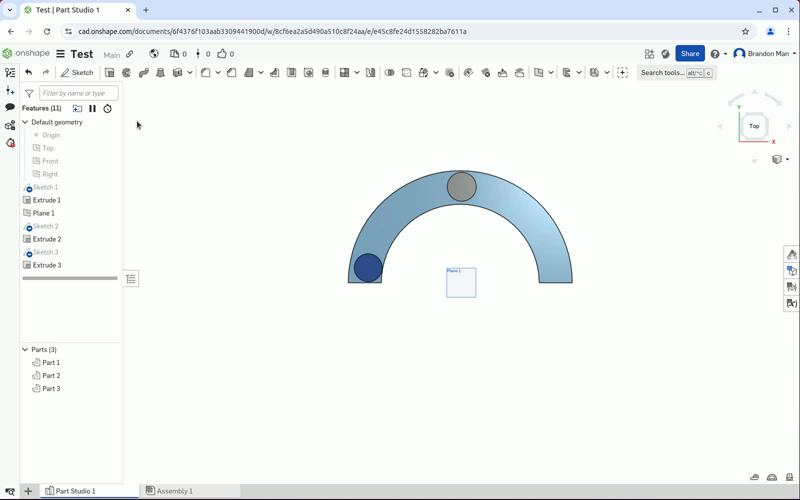
key(shift+h)
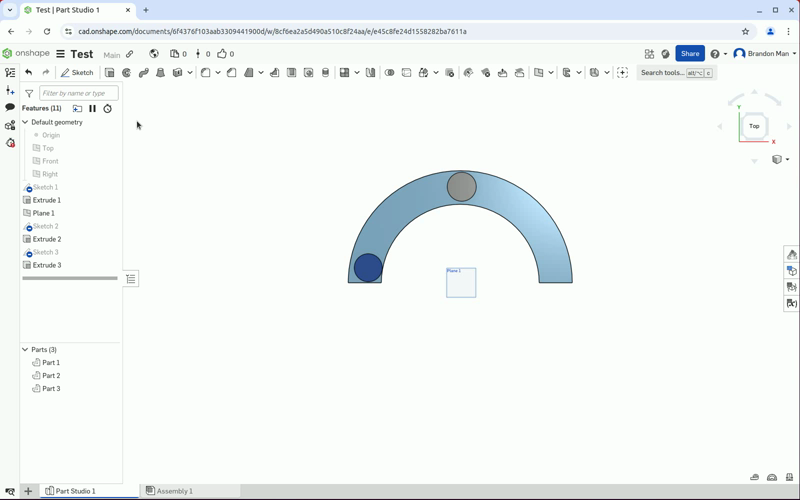
mouse_move(73, 189)
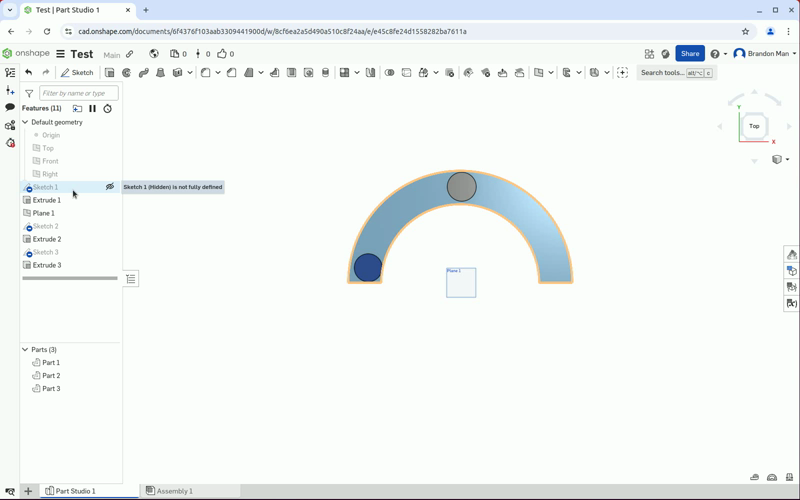
click(73, 189)
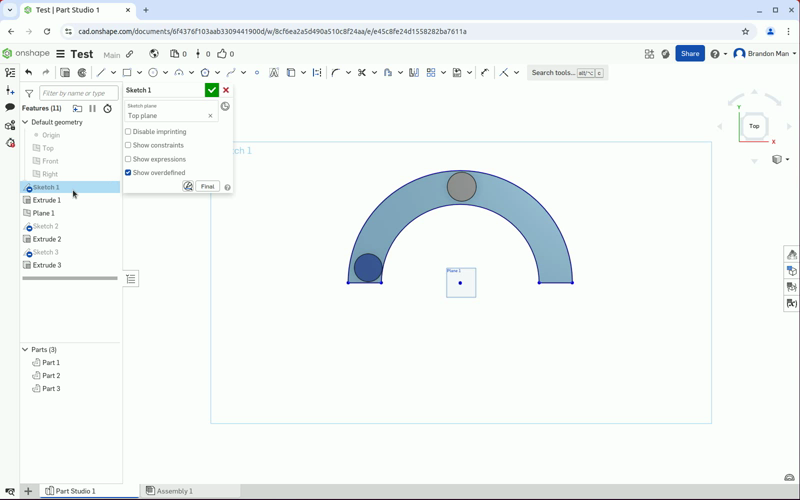
mouse_move(229, 92)
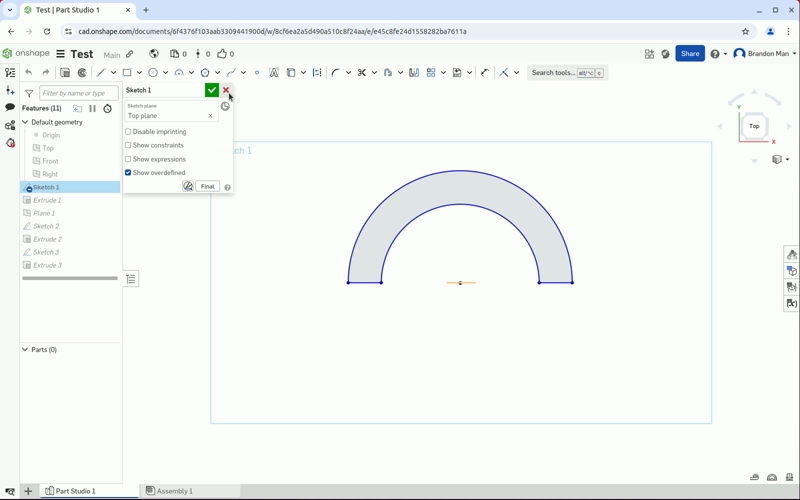
click(229, 92)
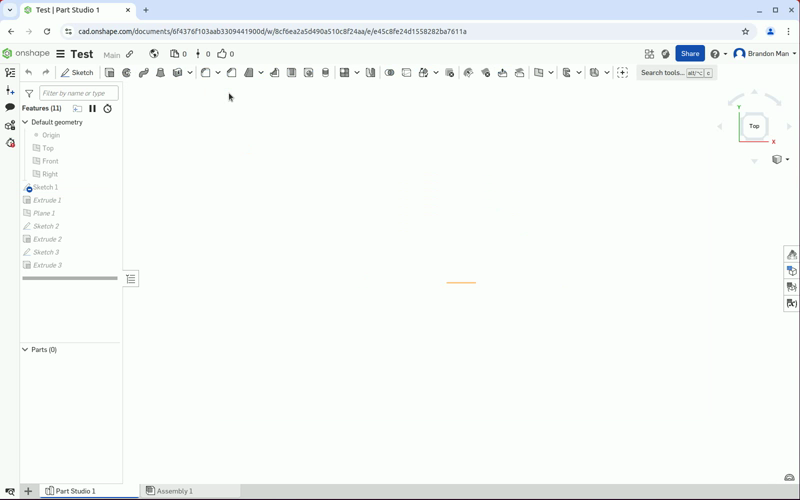
key(shift+s)
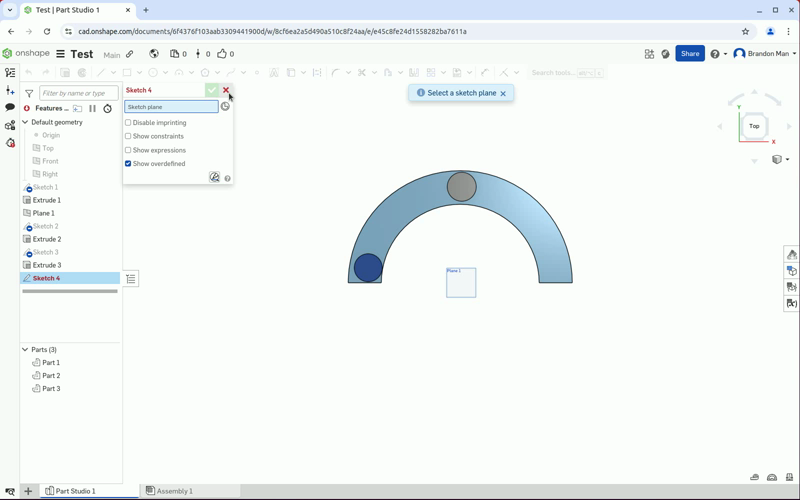
mouse_move(73, 215)
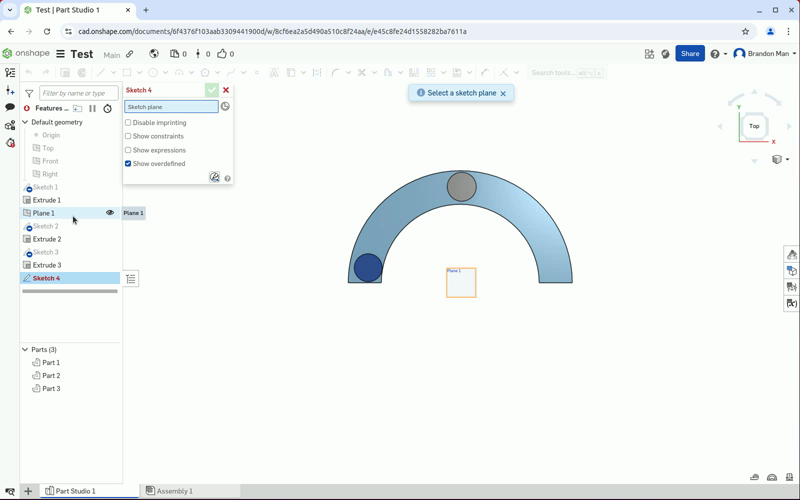
click(73, 215)
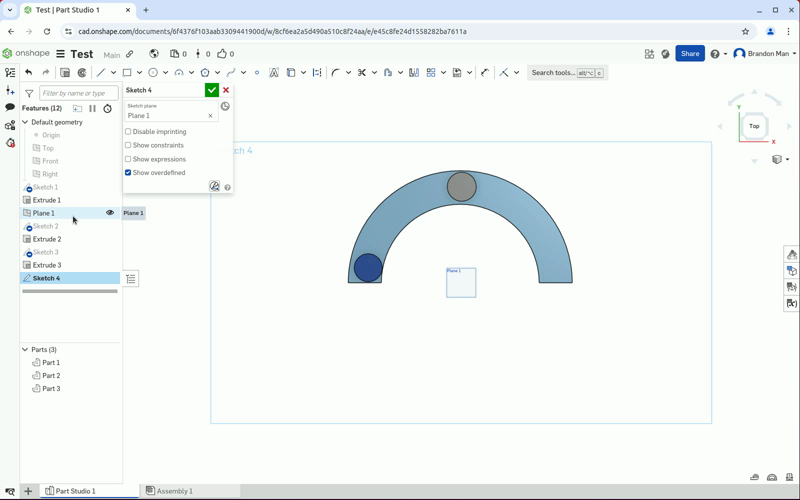
mouse_move(73, 352)
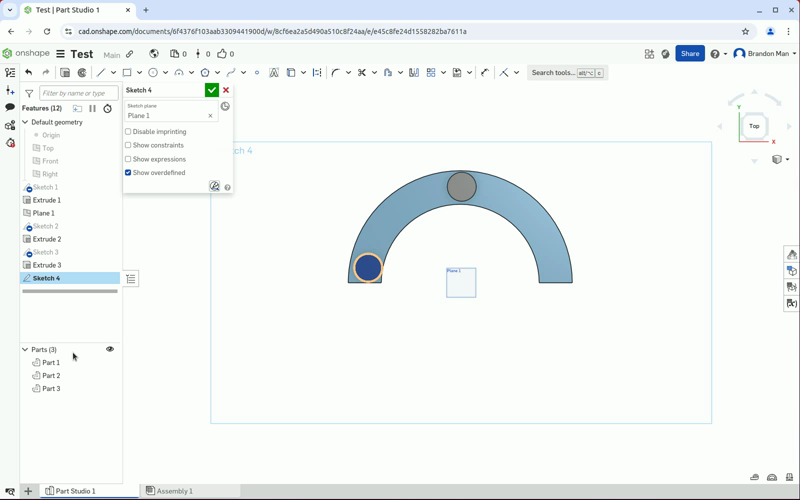
key(y)
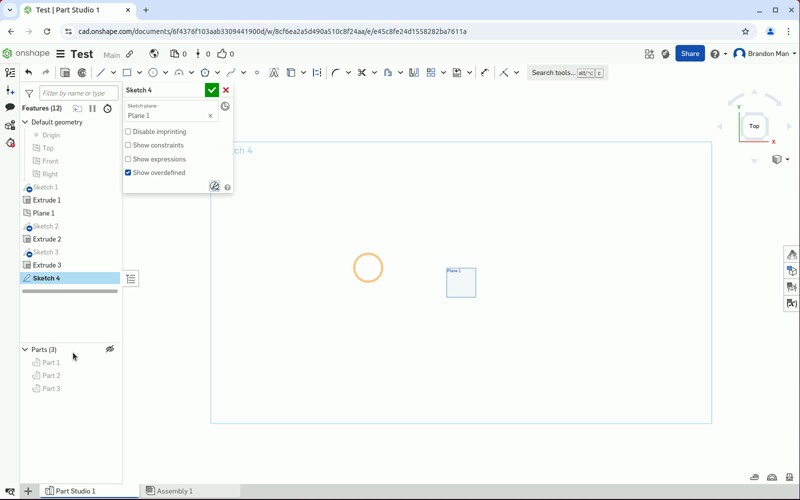
key(c)
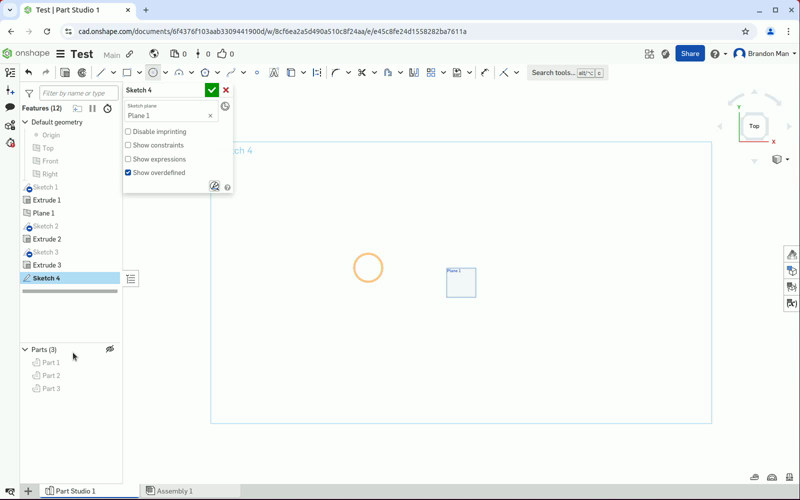
key_down(shift)
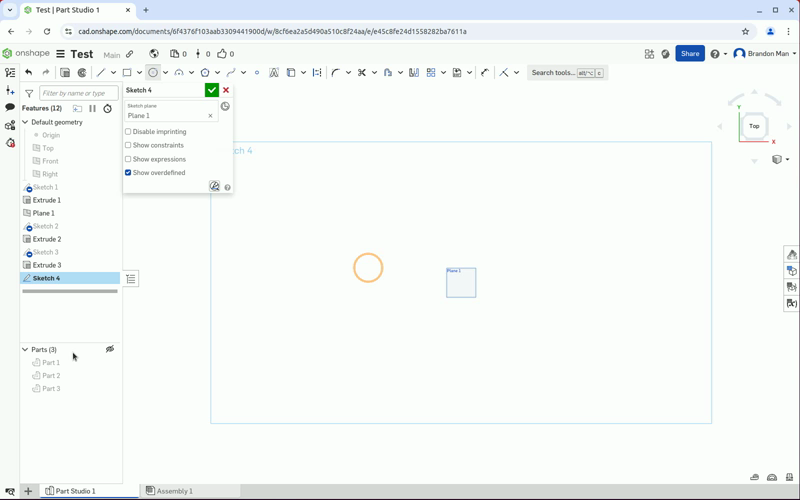
mouse_move(555, 267)
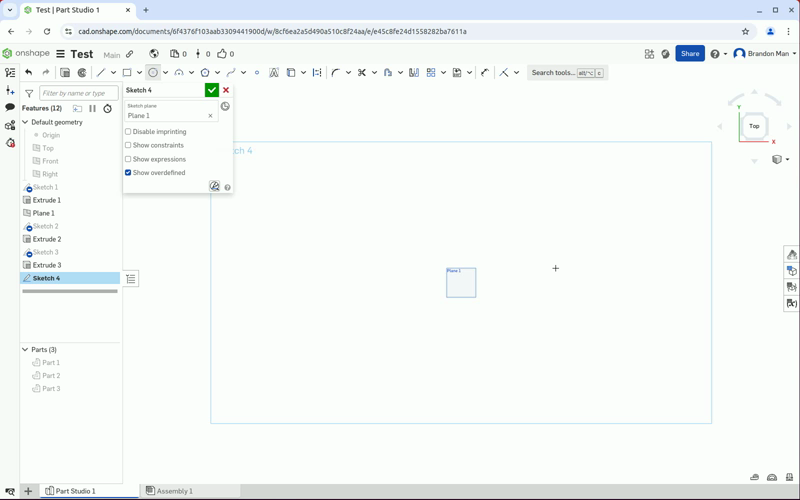
click(555, 267)
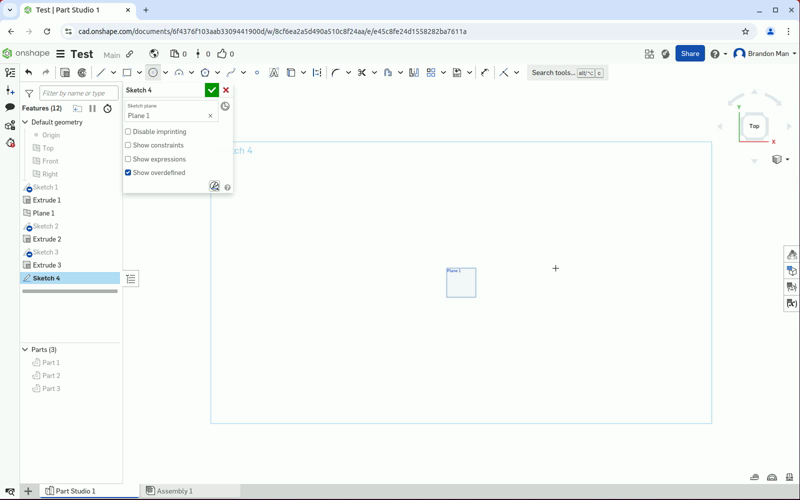
key_up(shift)
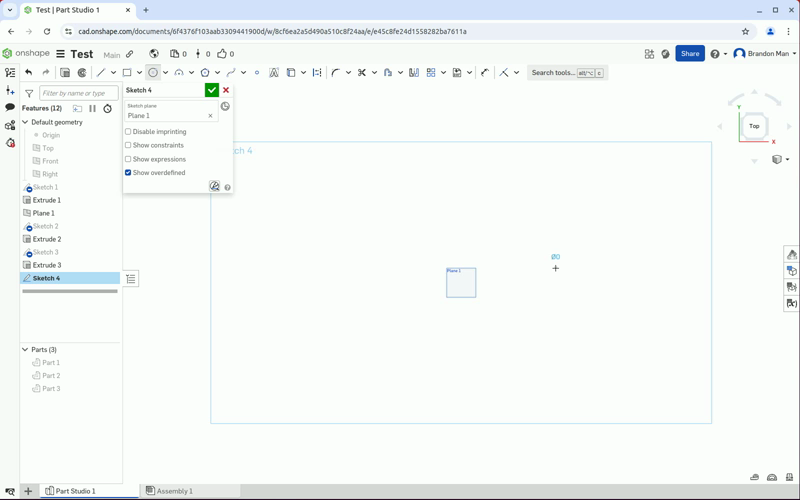
mouse_move(569, 267)
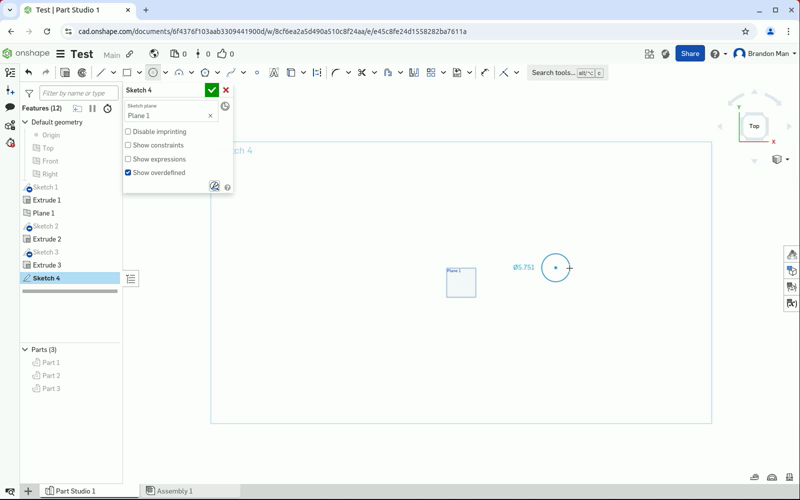
click(569, 267)
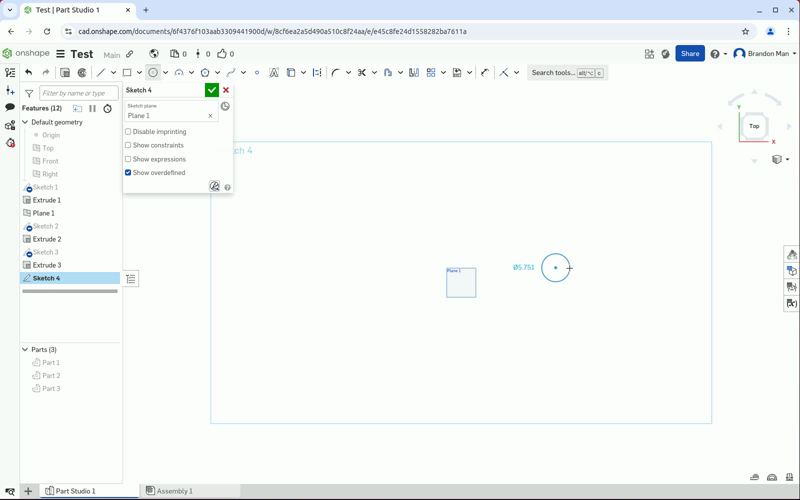
key(esc)
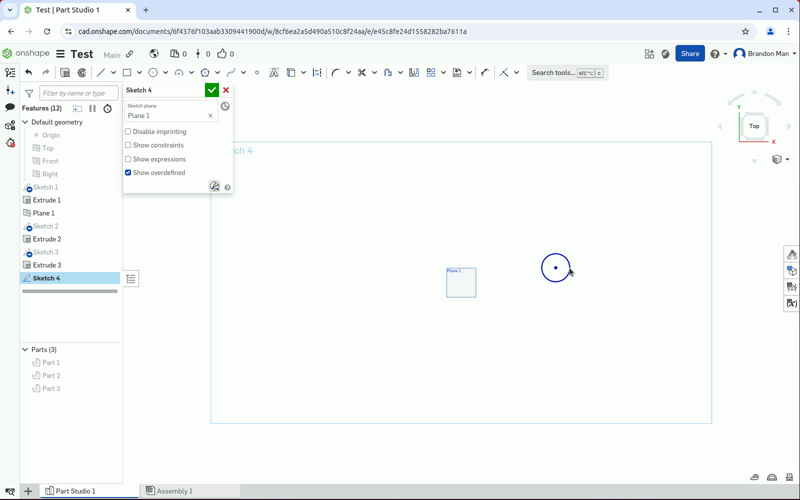
mouse_move(543, 261)
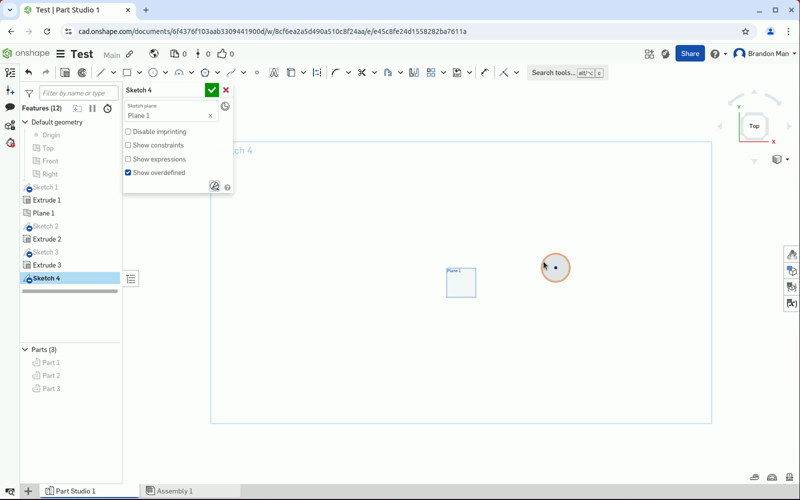
scroll(6)
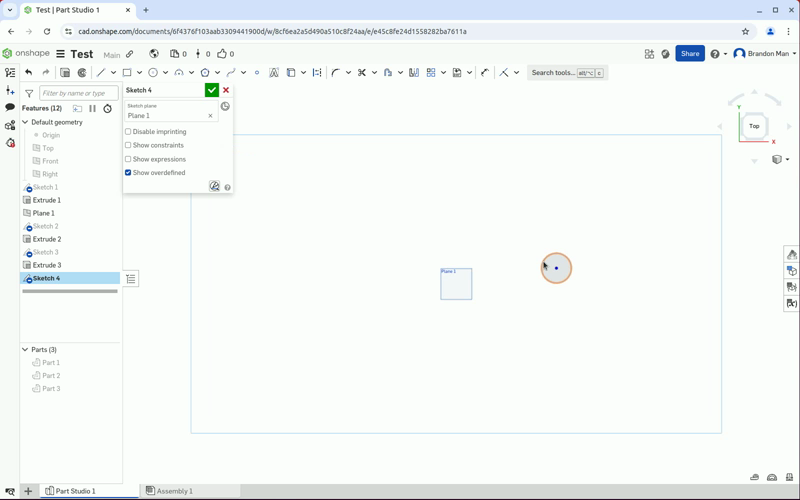
scroll(6)
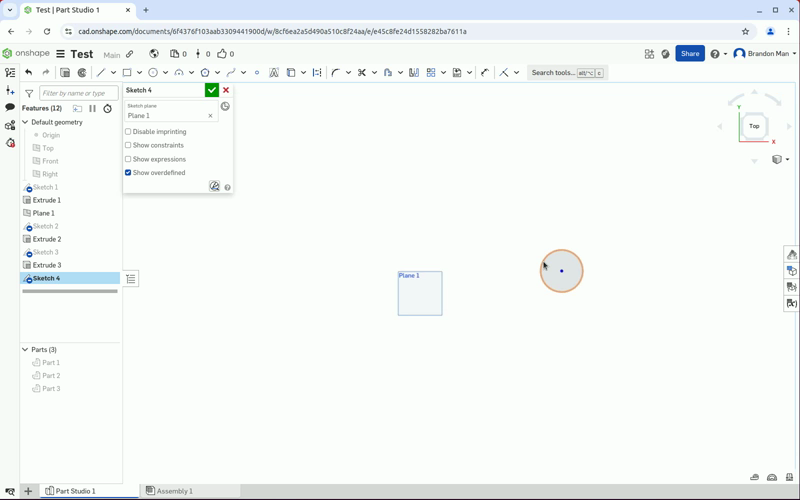
scroll(6)
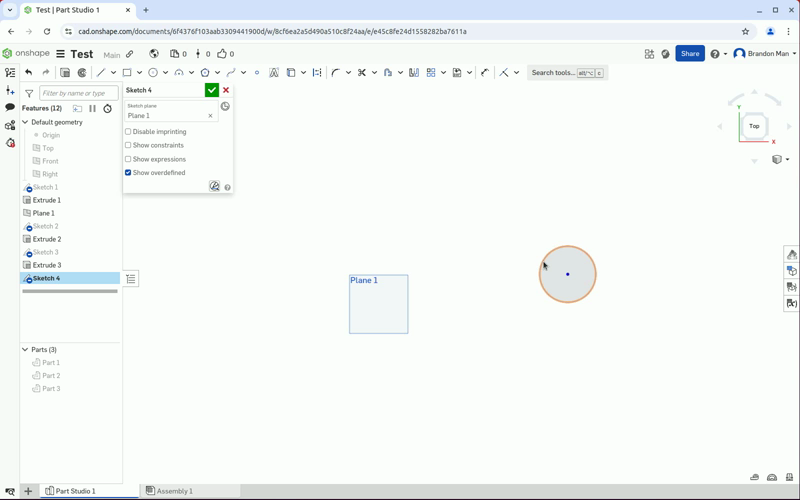
scroll(6)
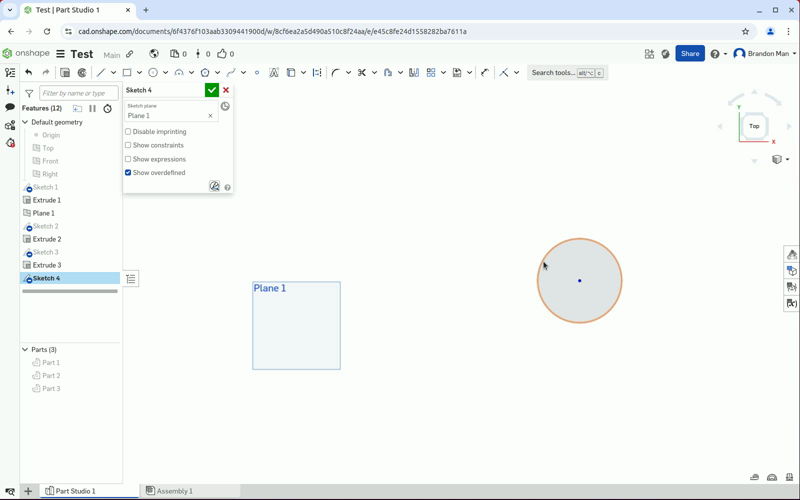
scroll(6)
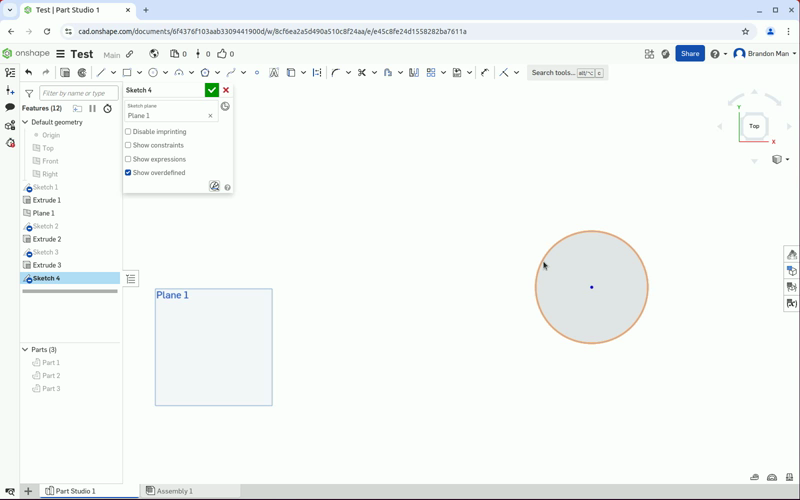
scroll(6)
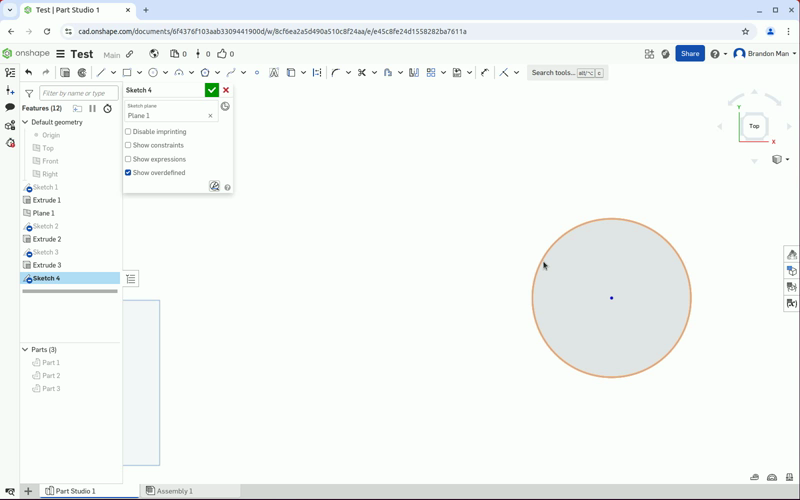
scroll(6)
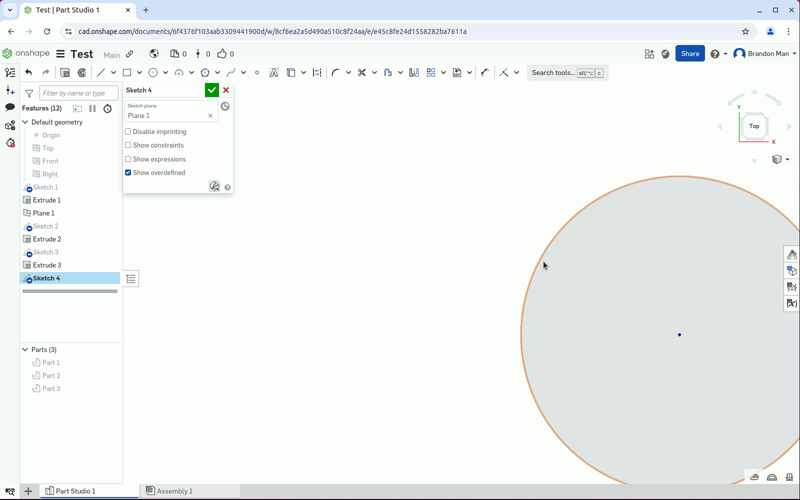
click(543, 261)
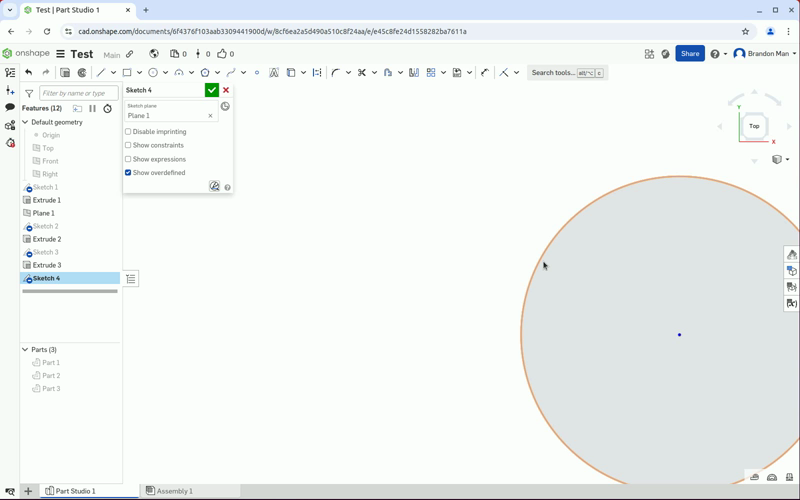
scroll(-6)
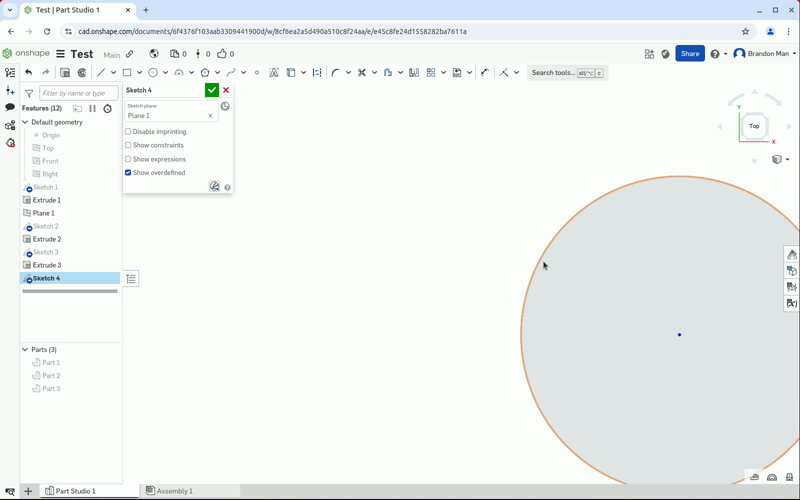
scroll(-6)
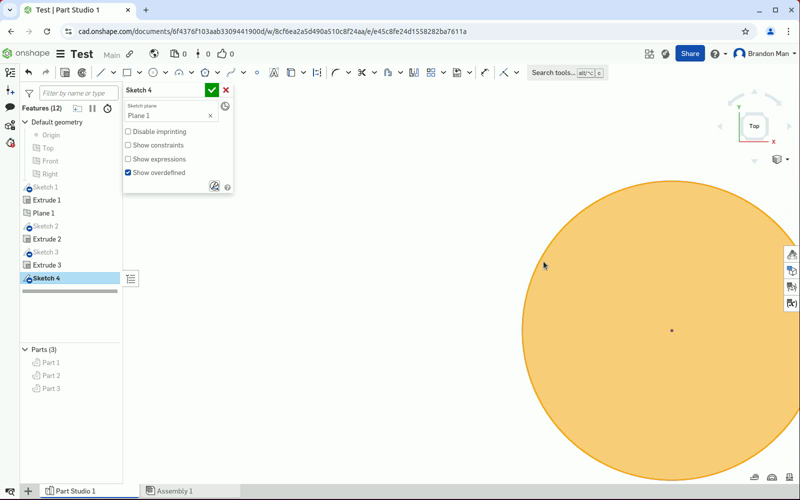
scroll(-6)
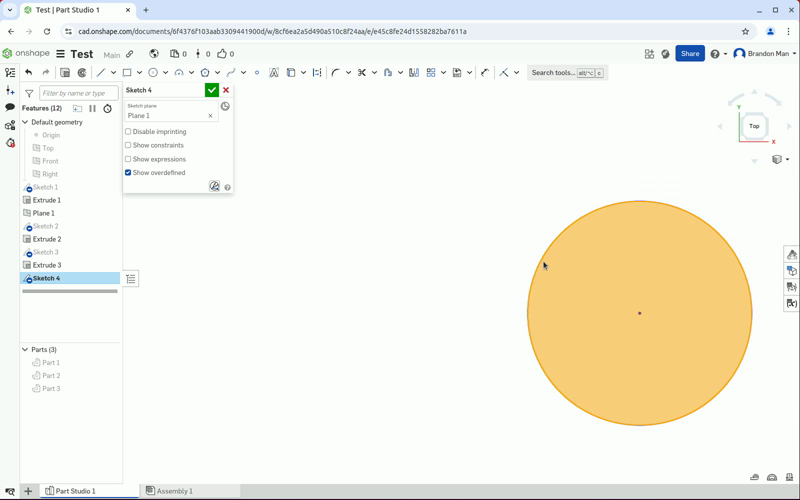
scroll(-6)
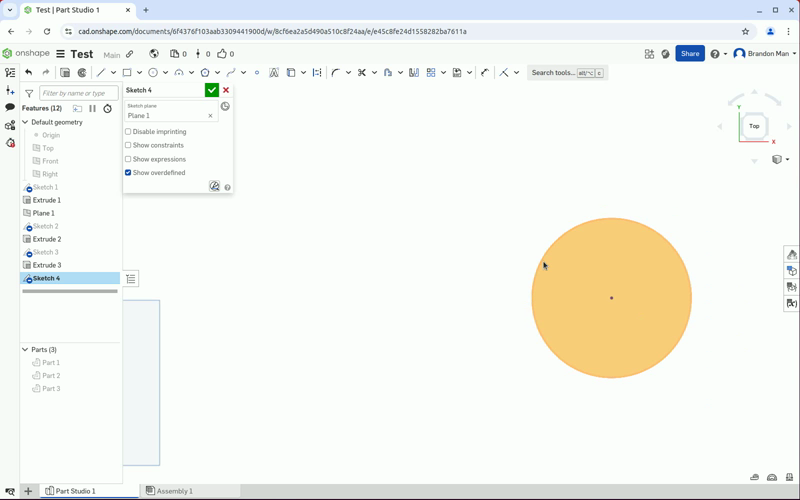
scroll(-6)
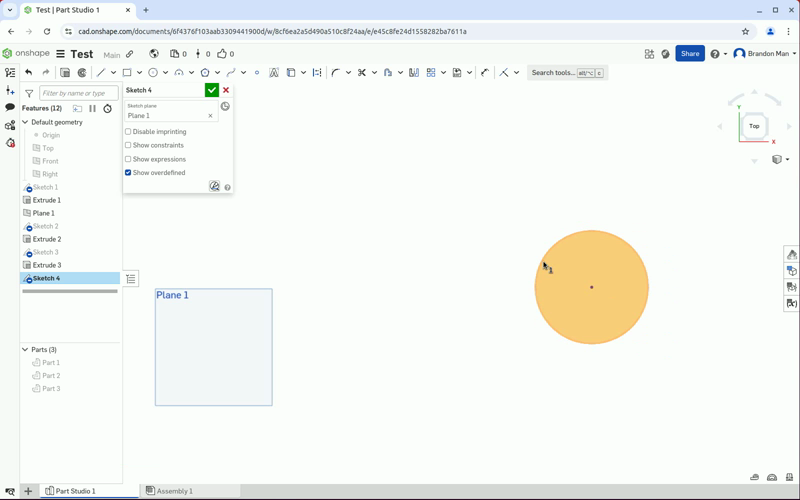
scroll(-6)
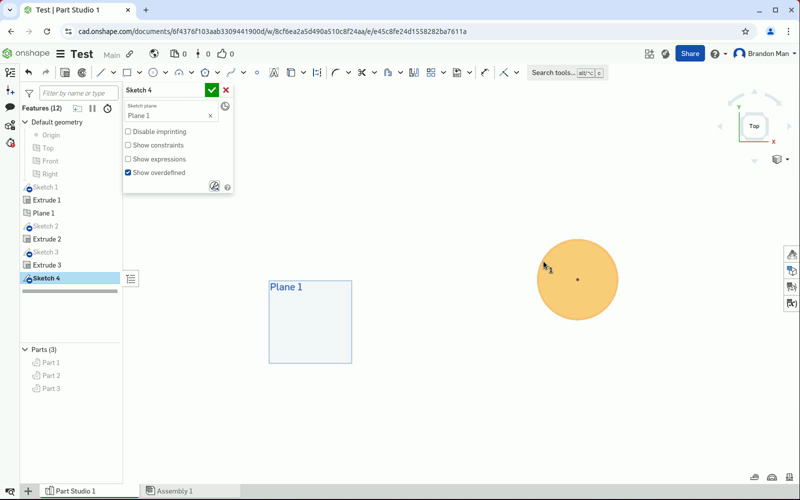
scroll(-6)
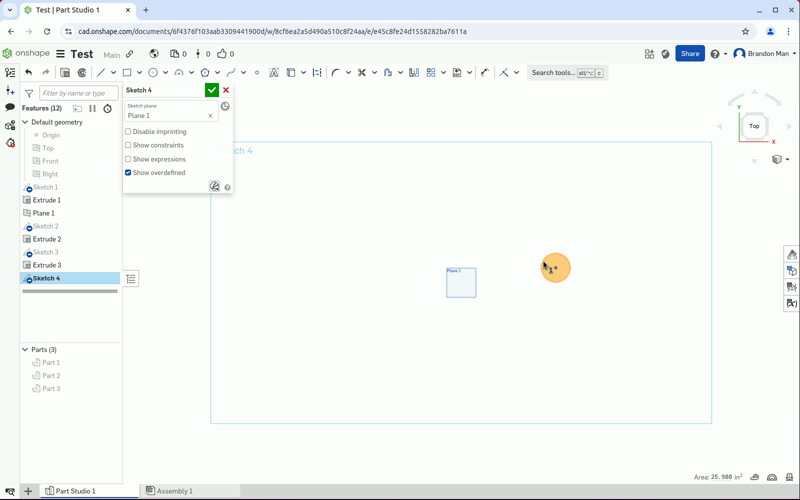
mouse_move(73, 352)
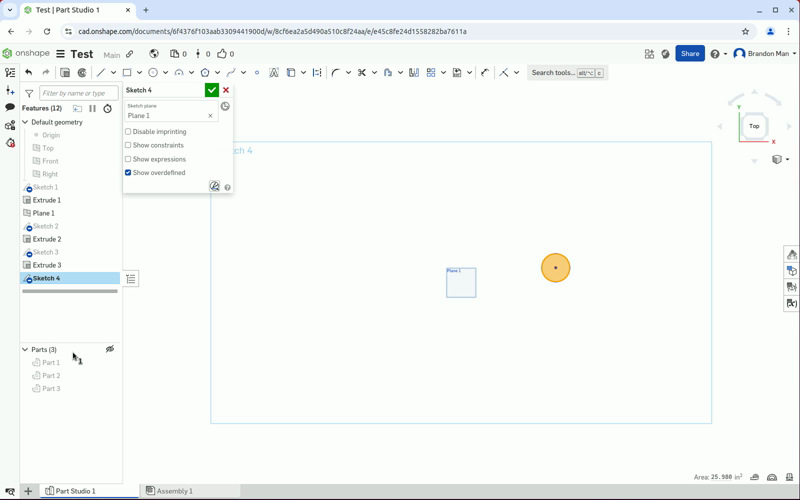
key(shift+y)
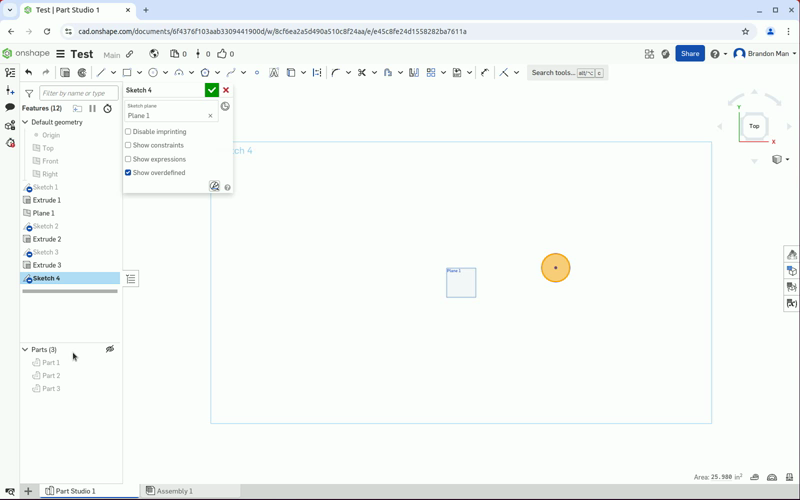
key(shift+e)
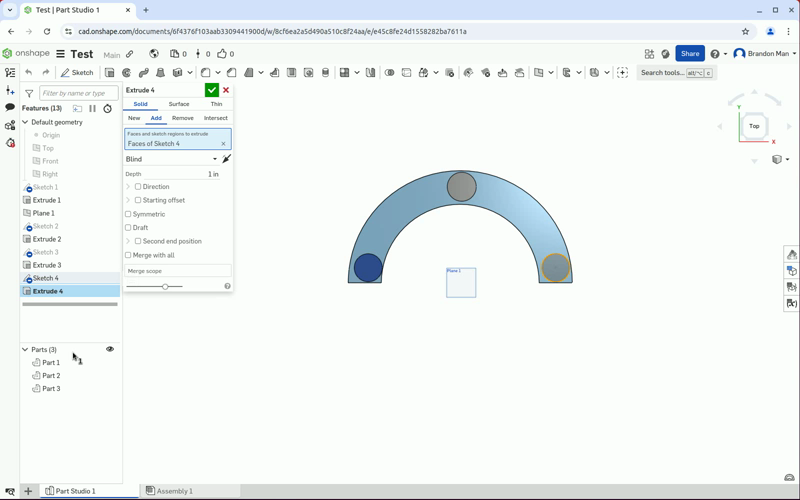
mouse_move(143, 106)
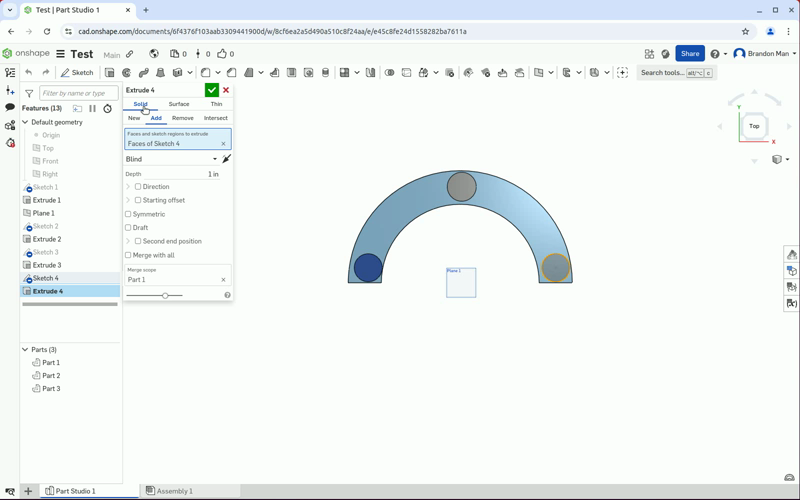
click(143, 106)
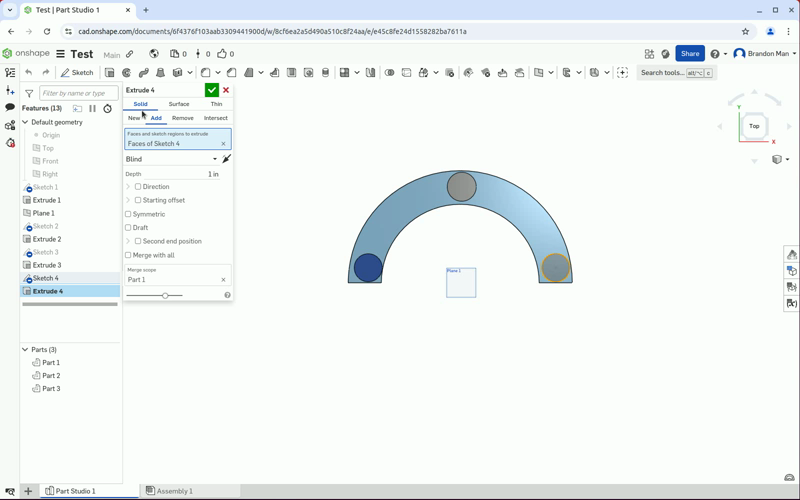
mouse_move(137, 120)
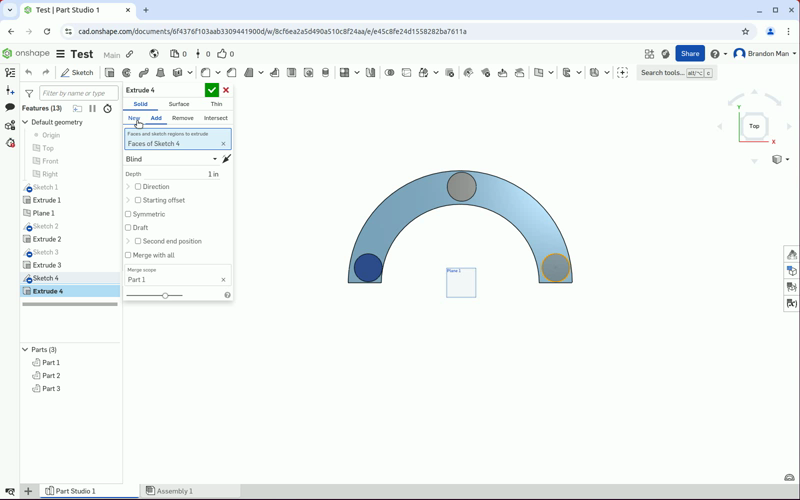
click(137, 120)
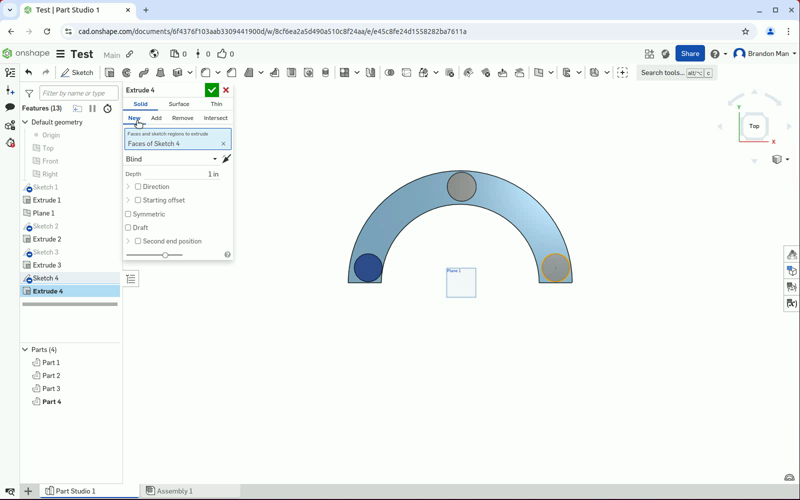
key(tab, 4)
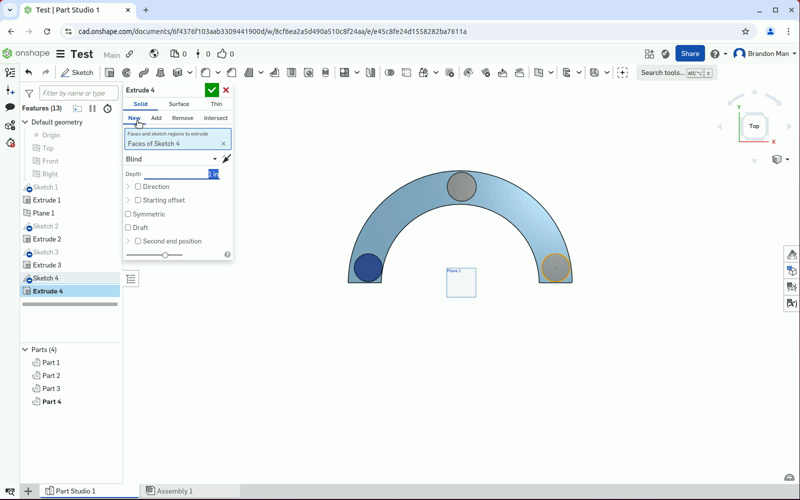
text(6.499)
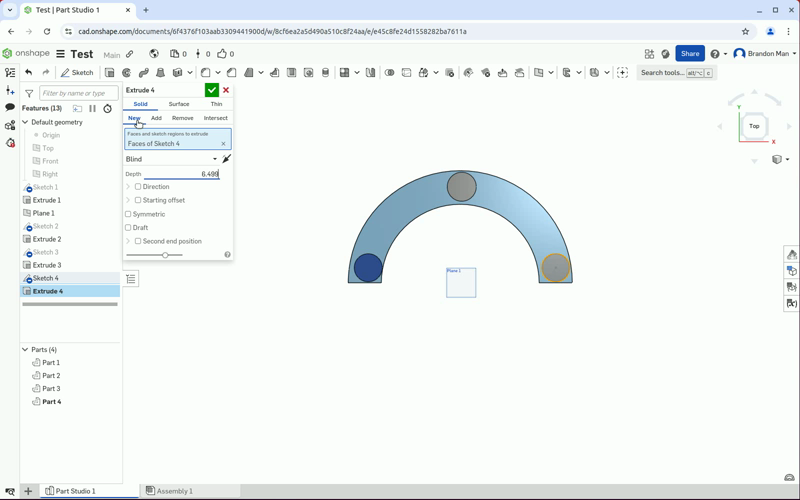
key(enter)
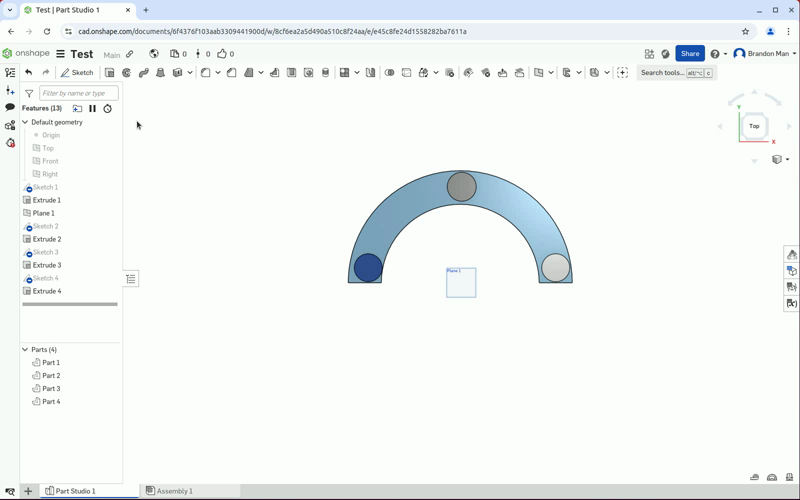
key(shift+h)
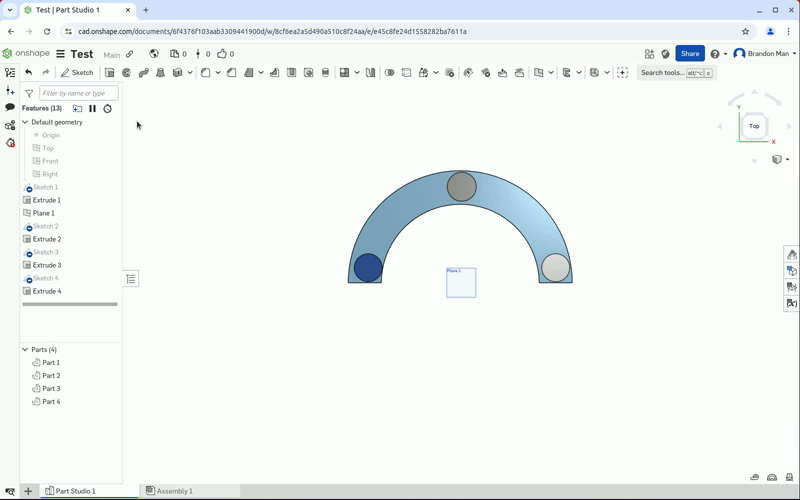
key(shift+h)
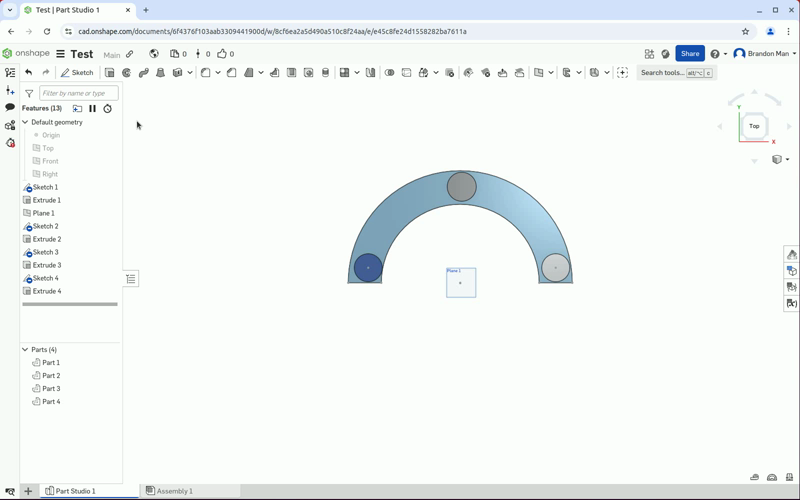
key(shift+7)
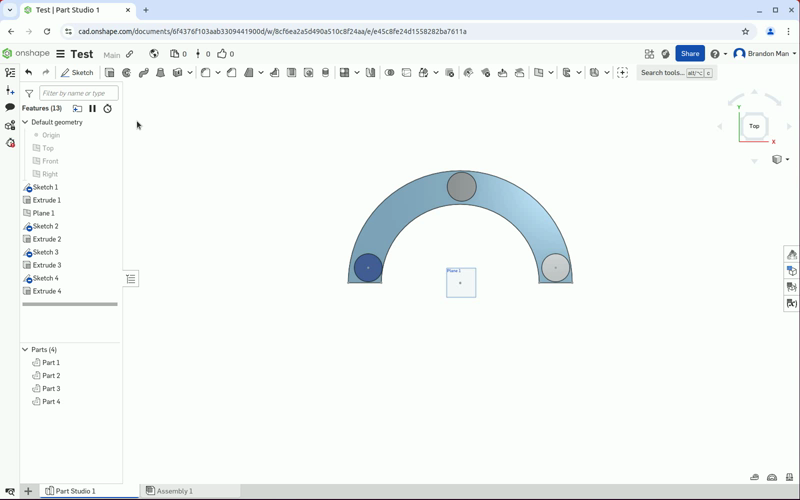
key(up, 3)
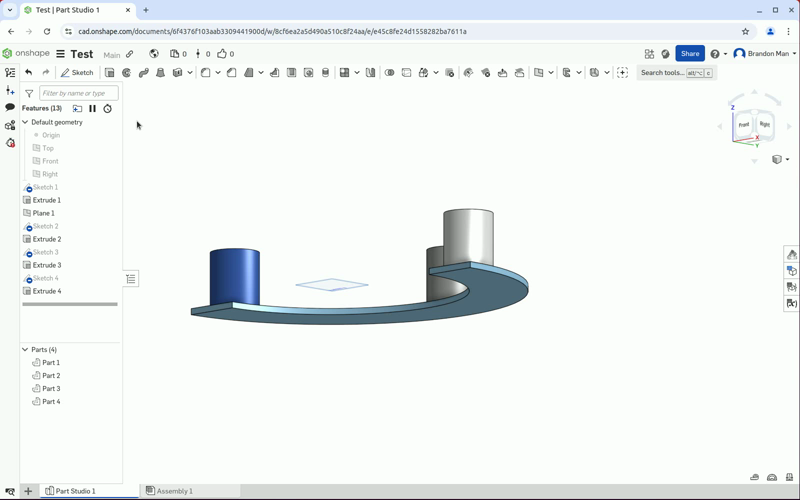
key(left, 3)
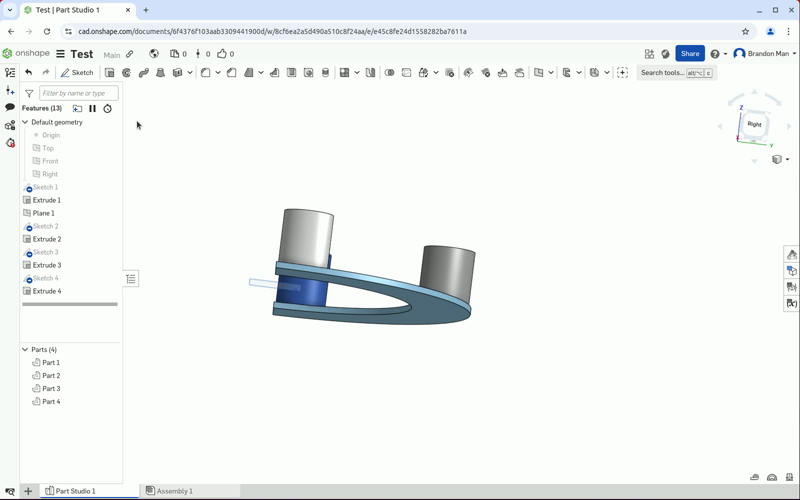
key(right, 3)
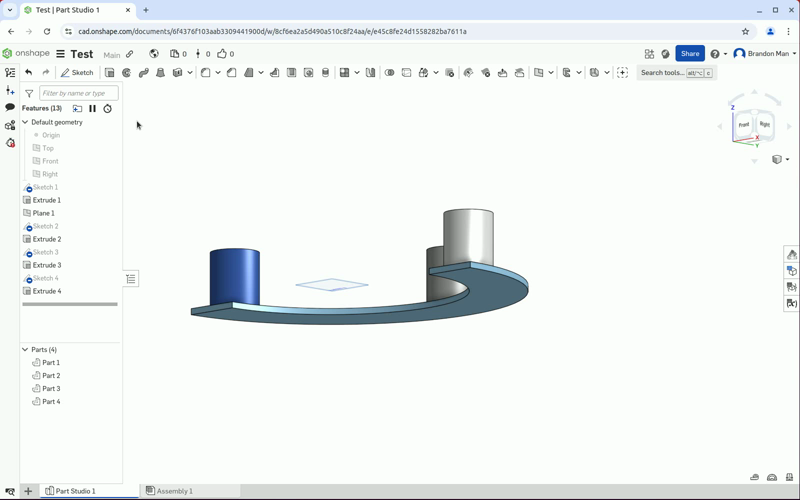
key(down, 3)
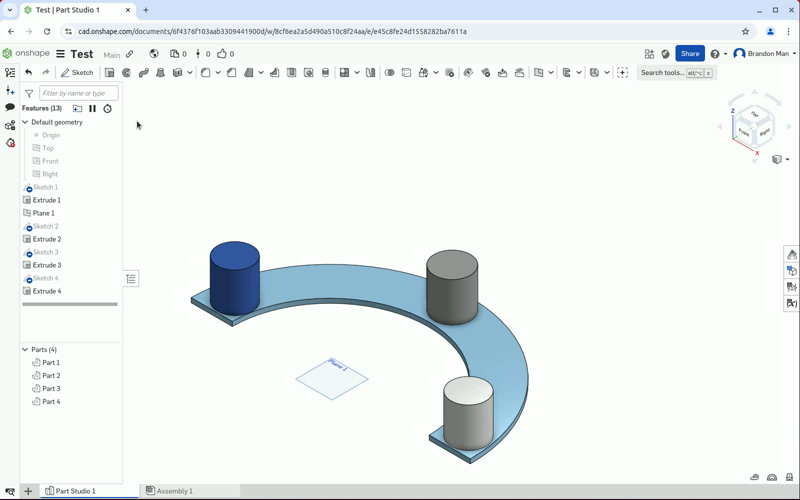
mouse_move(73, 189)
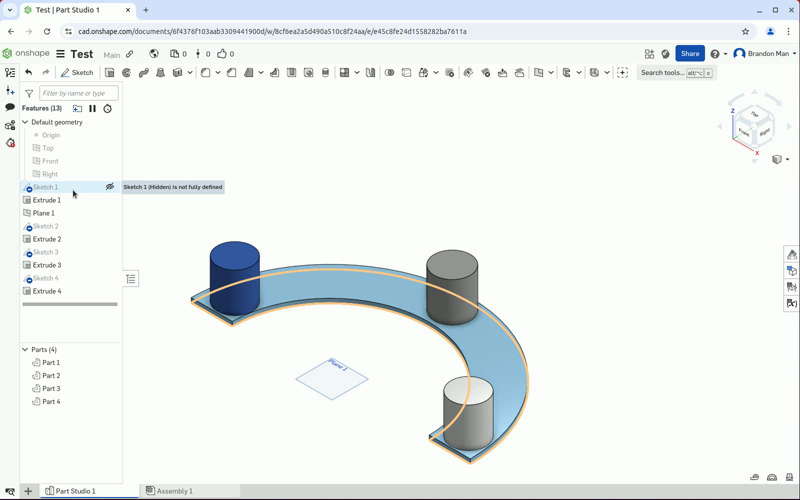
click(73, 189)